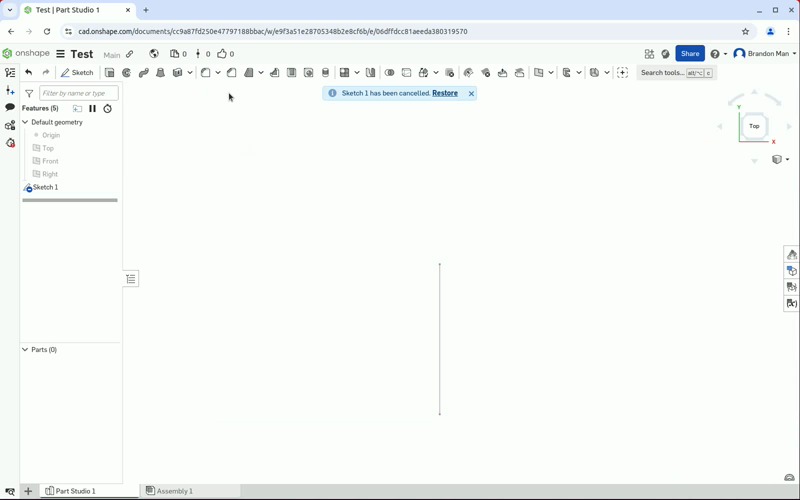
key(shift+h)
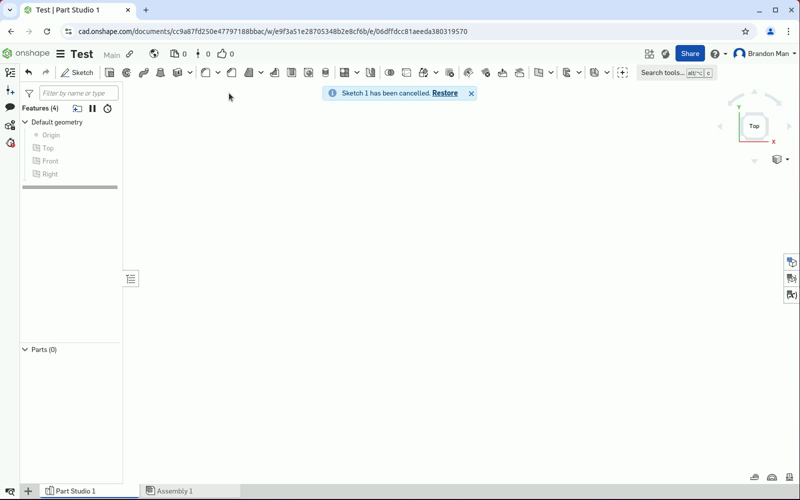
mouse_move(73, 352)
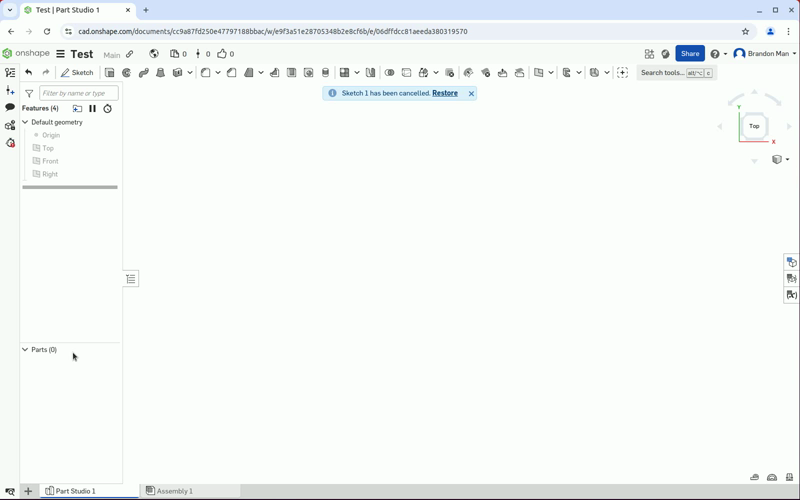
key(y)
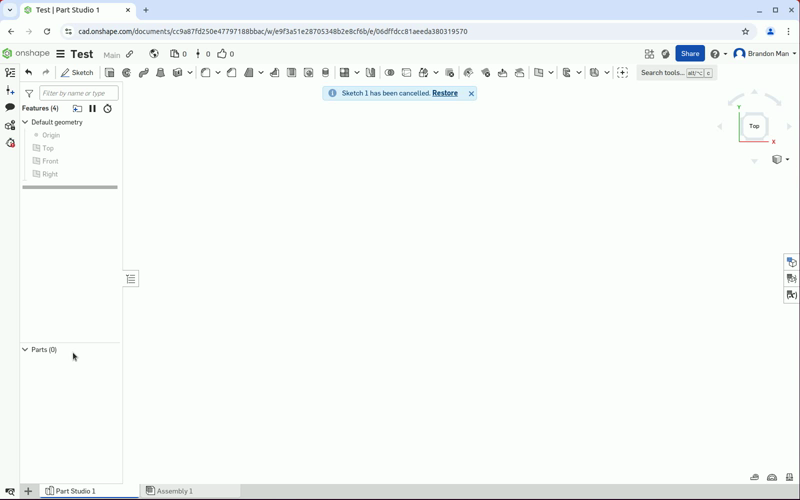
key(shift+p)
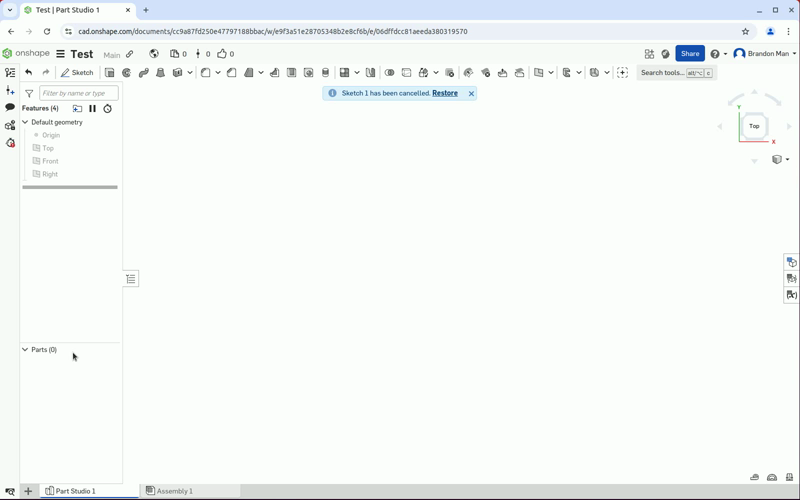
key(space)
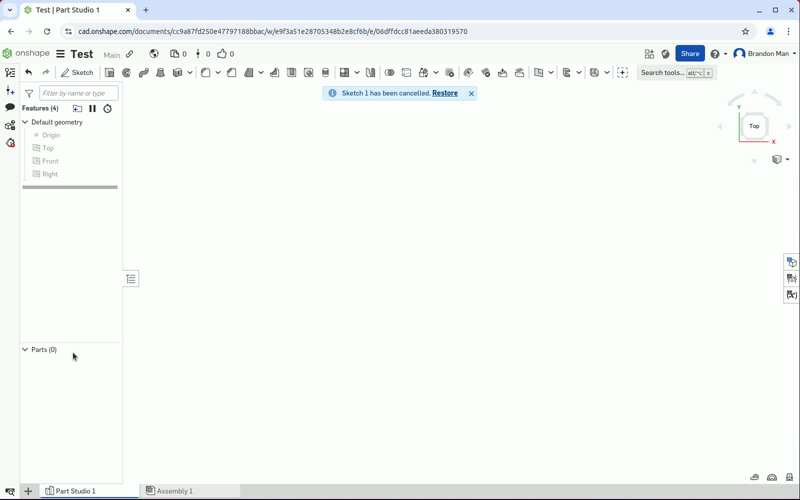
key_down(shift)
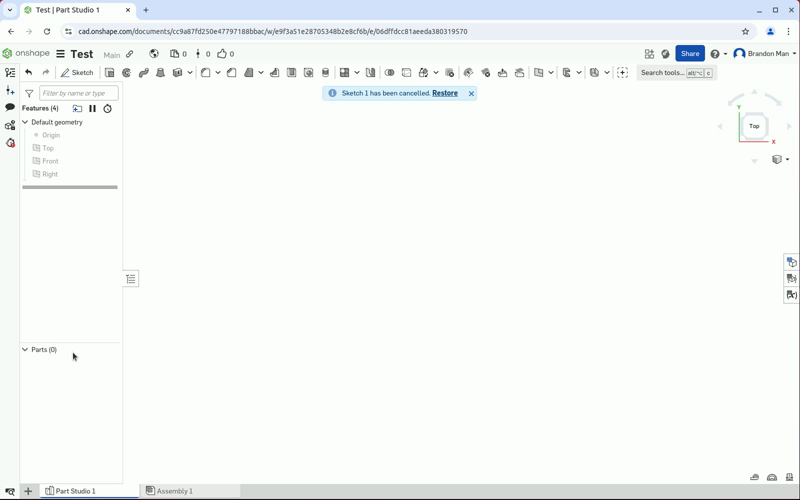
key(up)
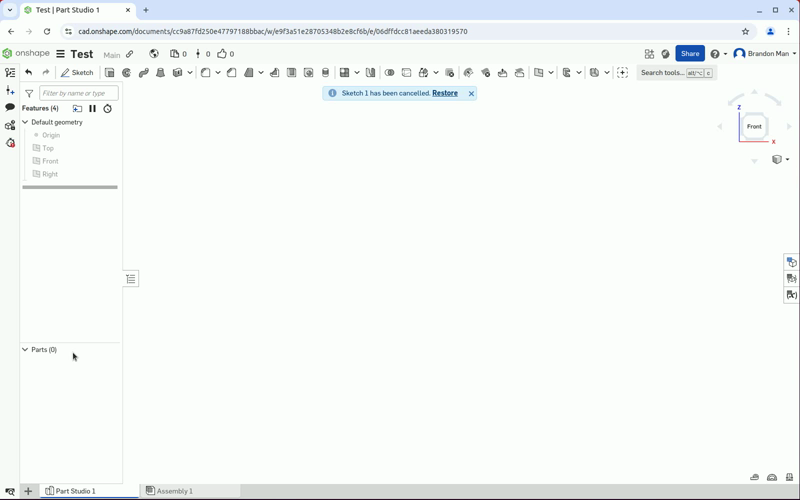
key_up(shift)
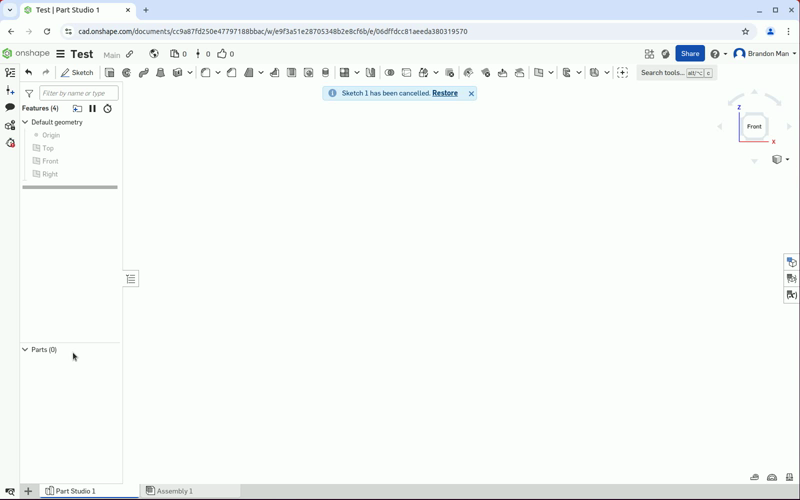
mouse_move(73, 352)
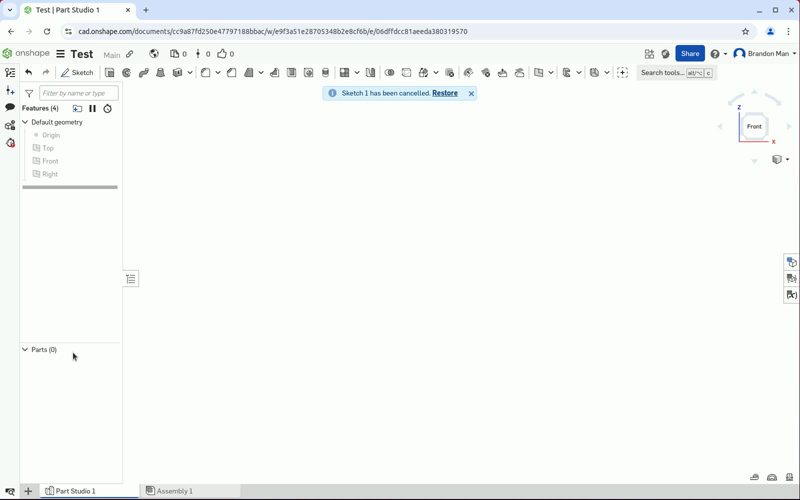
key(shift+y)
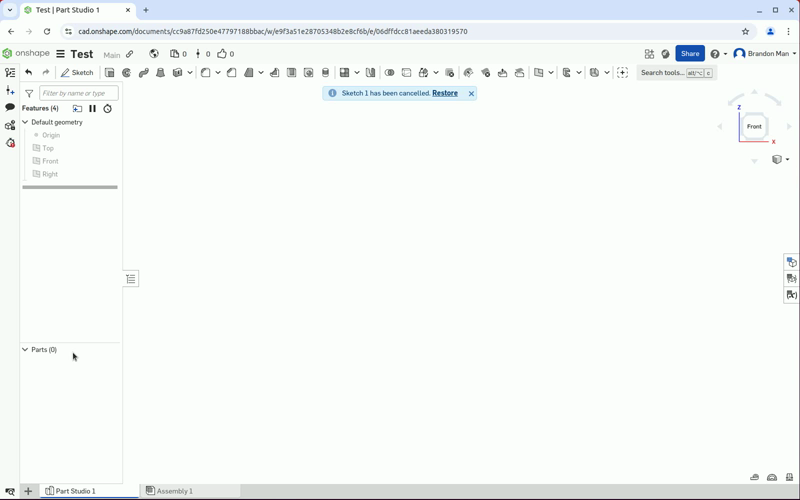
key(shift+s)
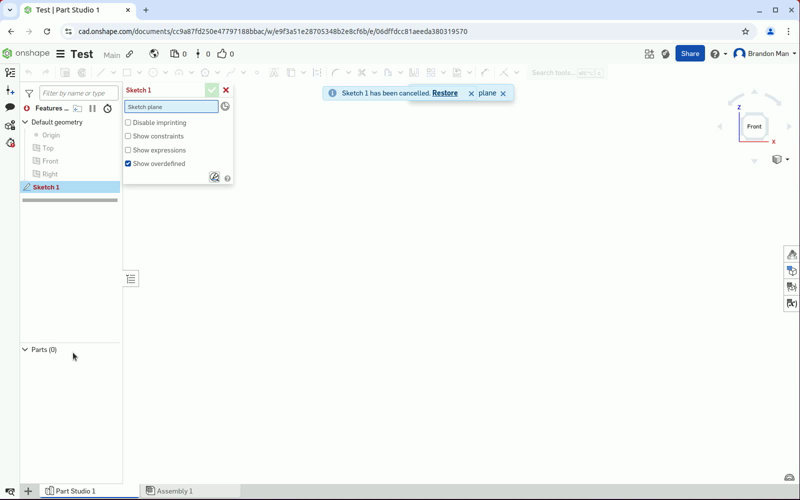
mouse_move(73, 163)
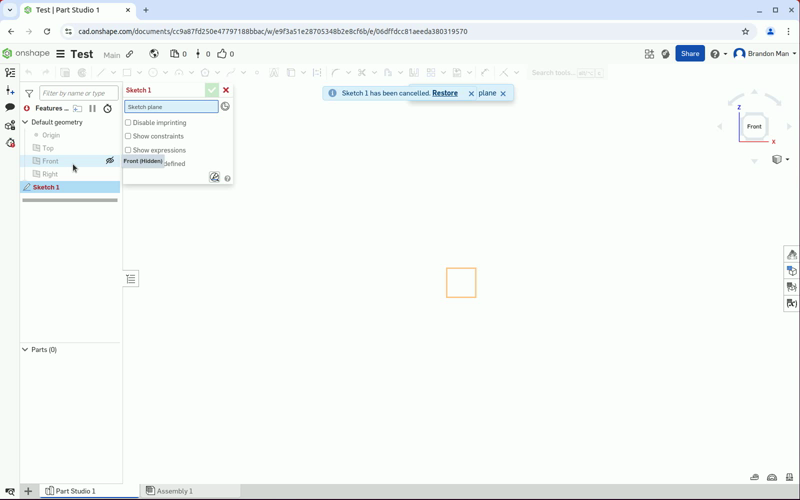
click(73, 163)
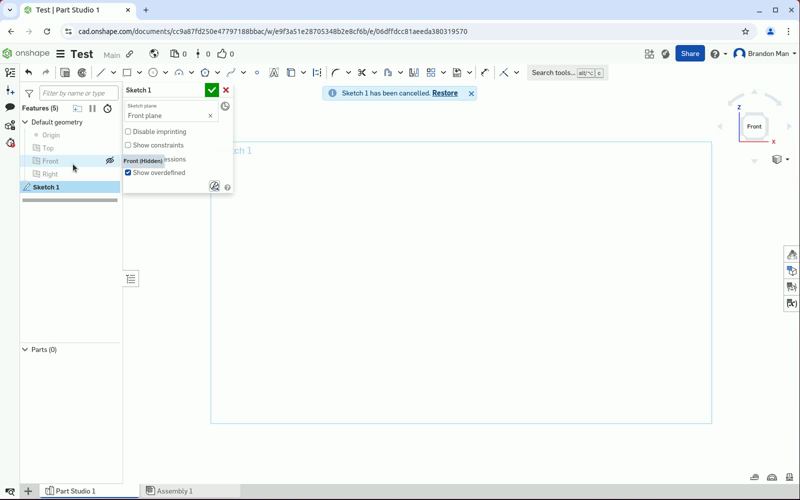
mouse_move(73, 352)
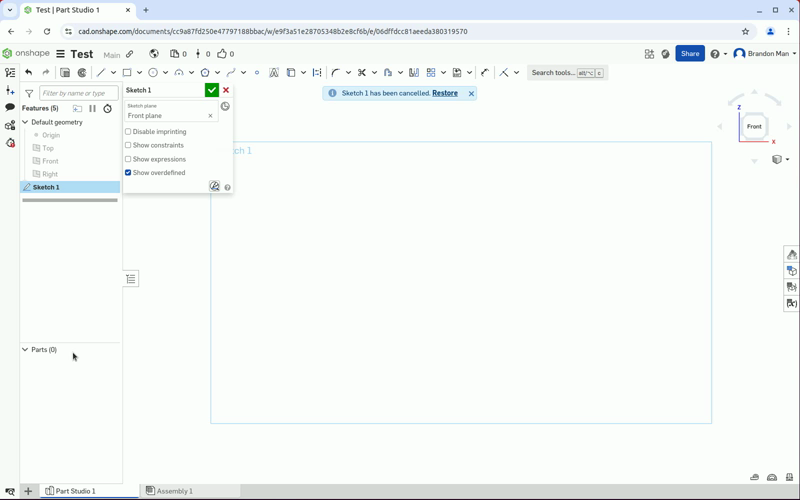
key(y)
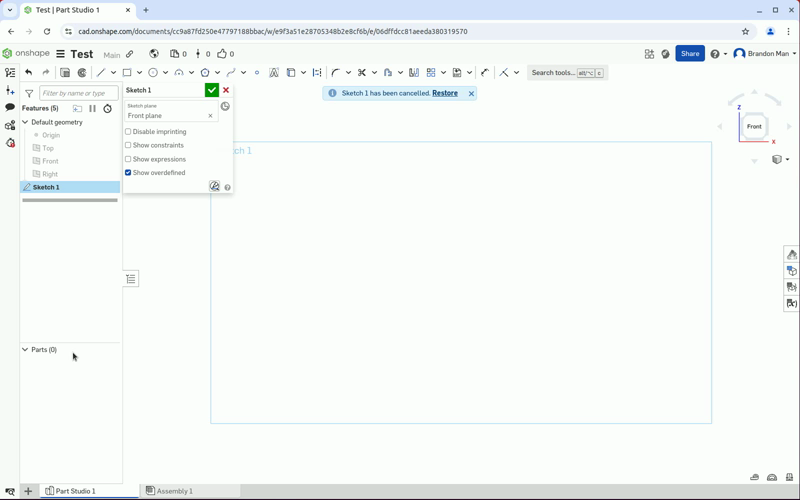
key(l)
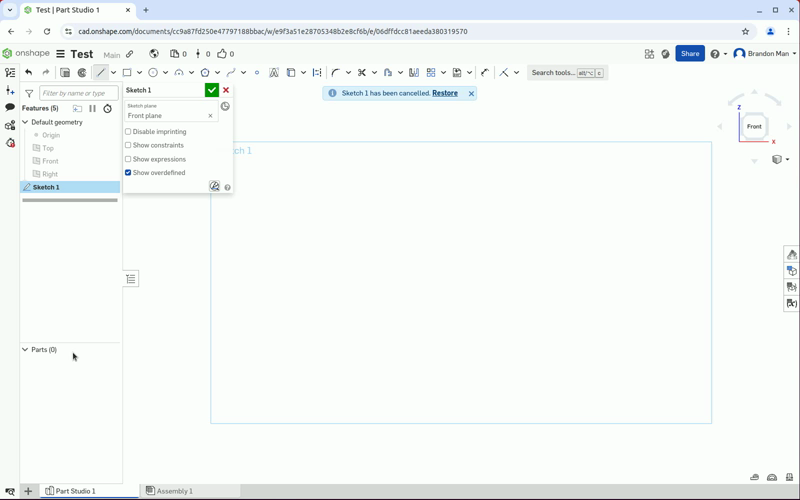
key_down(shift)
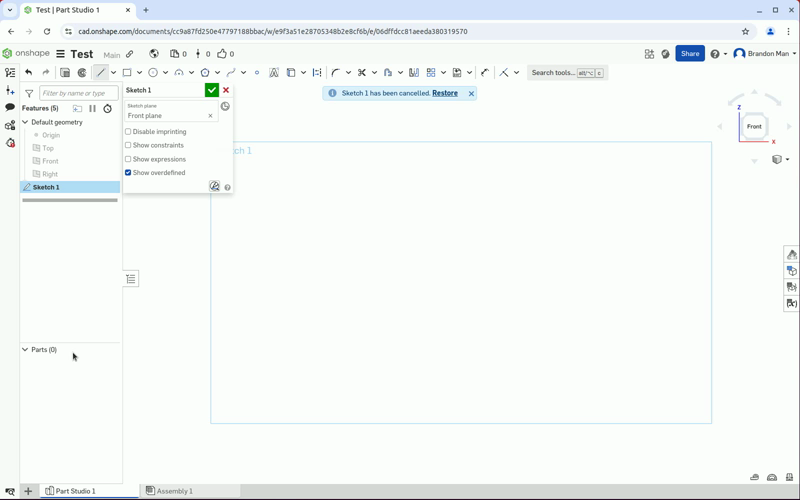
mouse_move(460, 262)
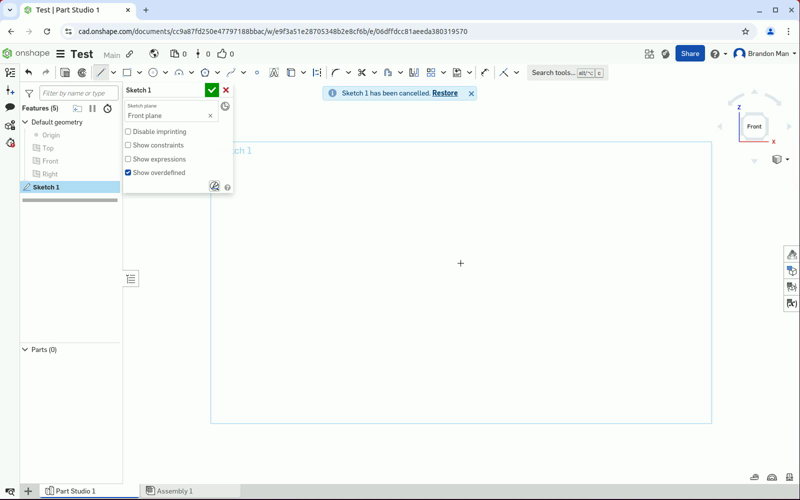
click(460, 262)
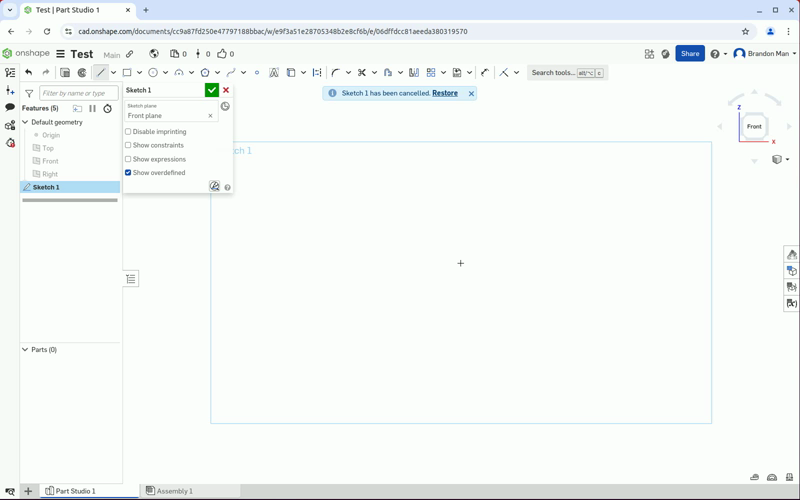
key_up(shift)
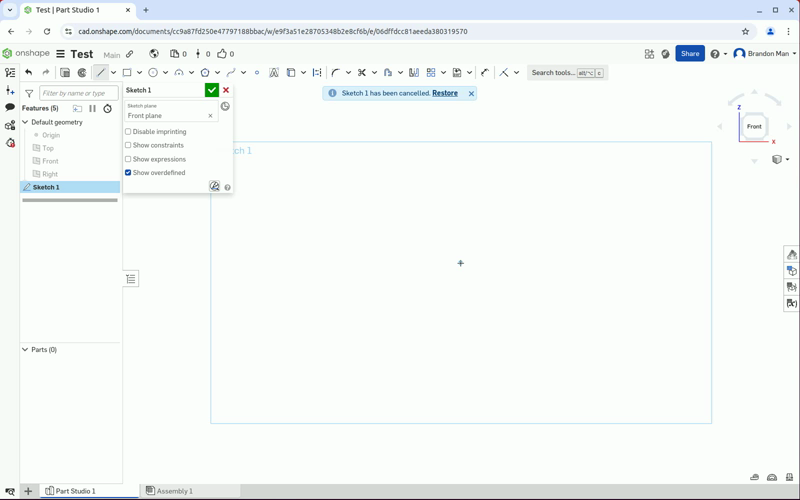
key_down(shift)
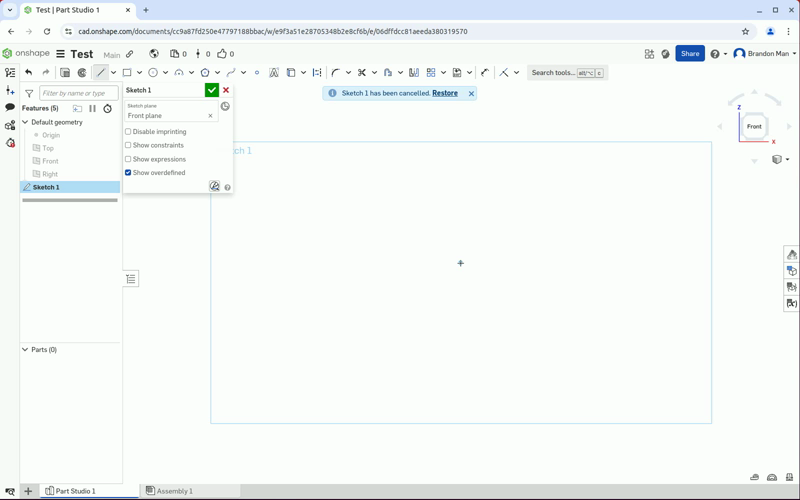
mouse_move(490, 262)
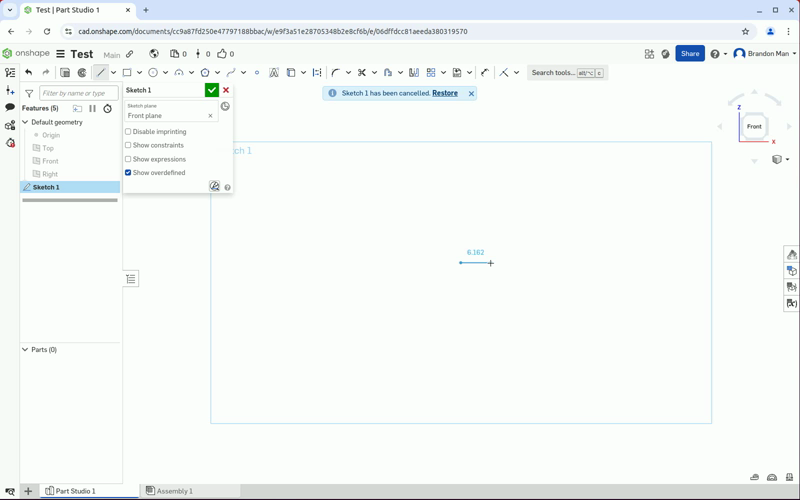
mouse_move(502, 263)
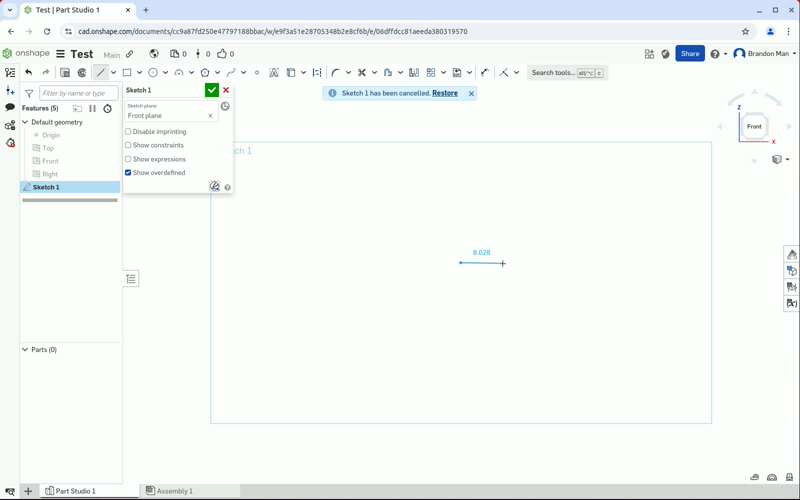
click(502, 263)
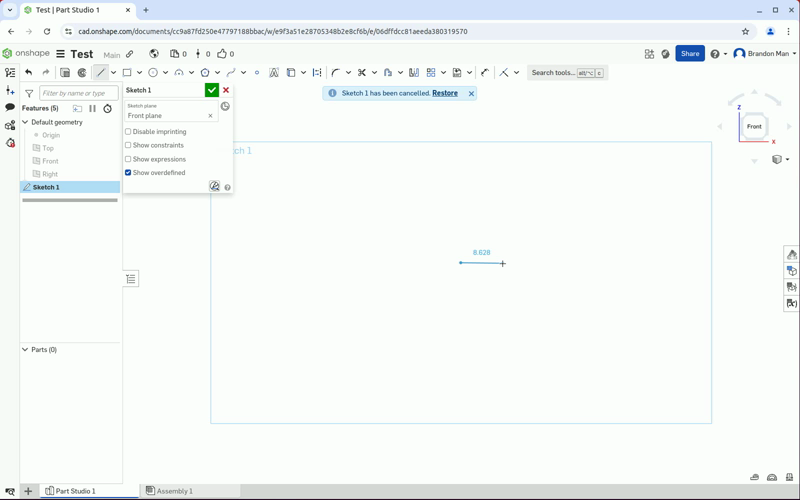
key_up(shift)
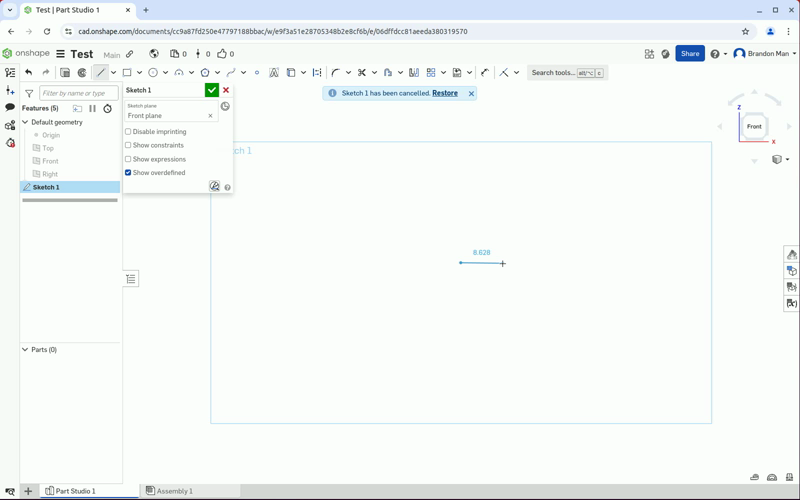
key_down(shift)
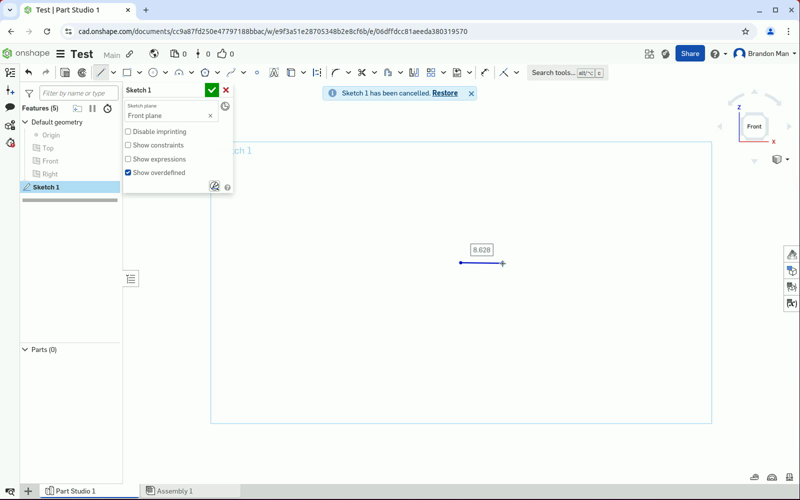
mouse_move(532, 263)
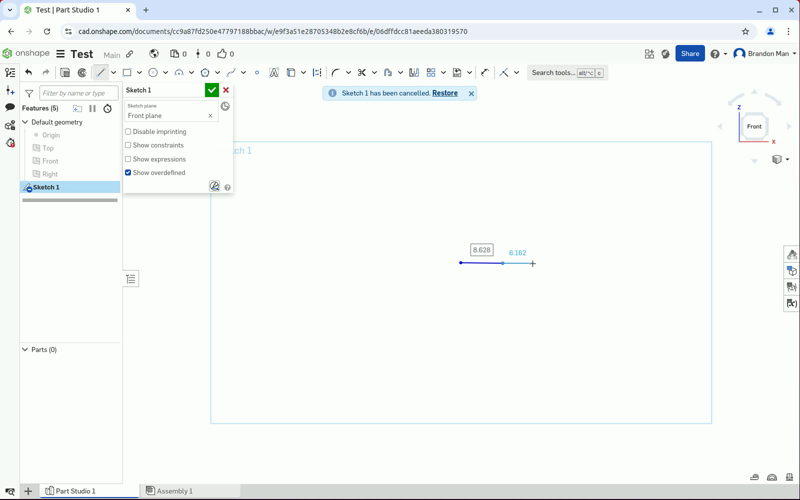
mouse_move(502, 221)
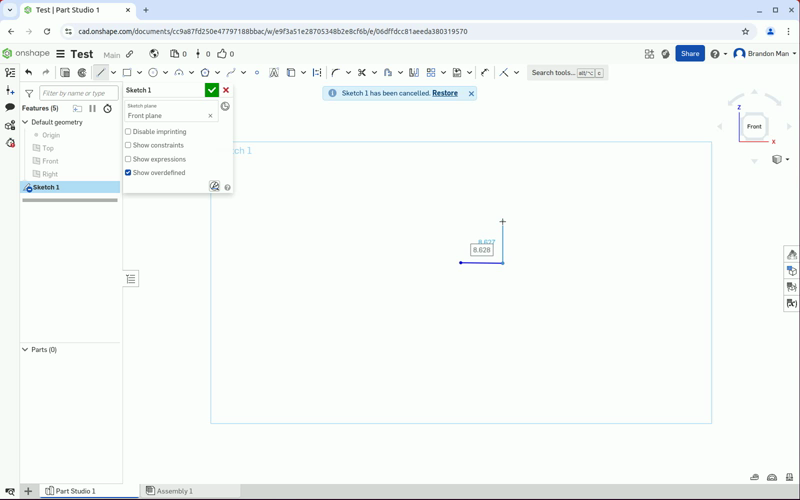
click(502, 221)
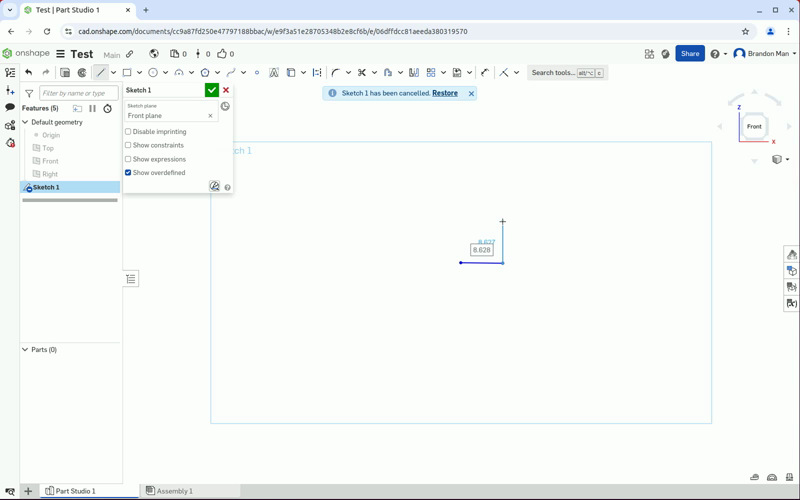
key_up(shift)
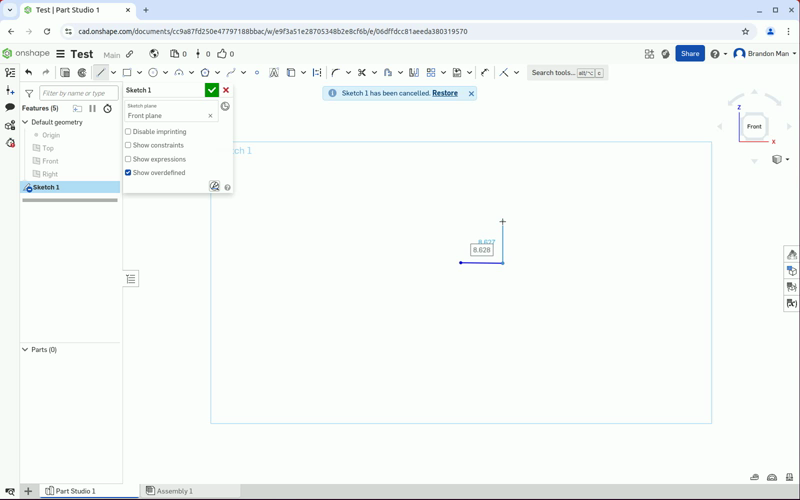
key_down(shift)
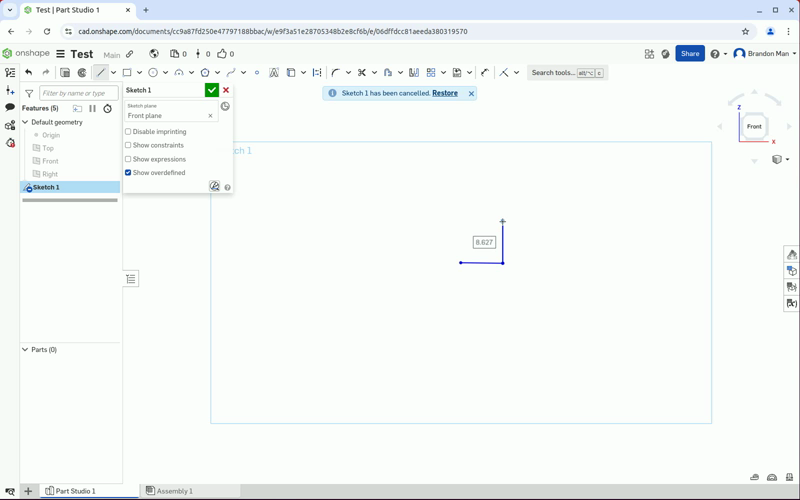
mouse_move(532, 221)
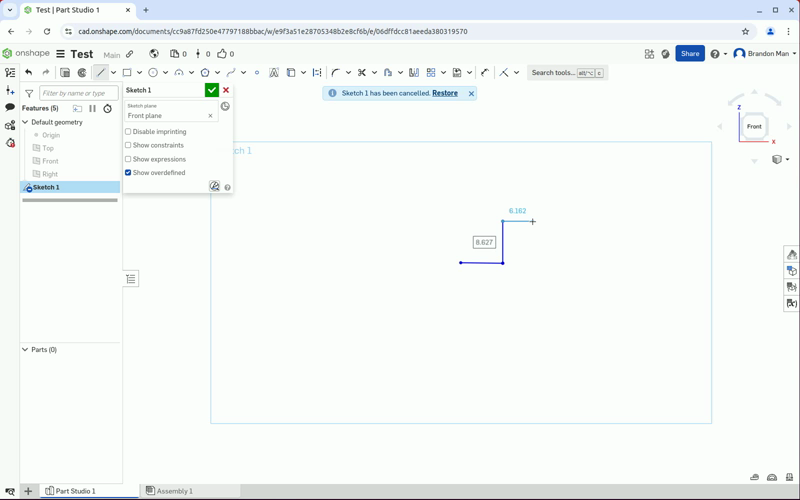
mouse_move(460, 221)
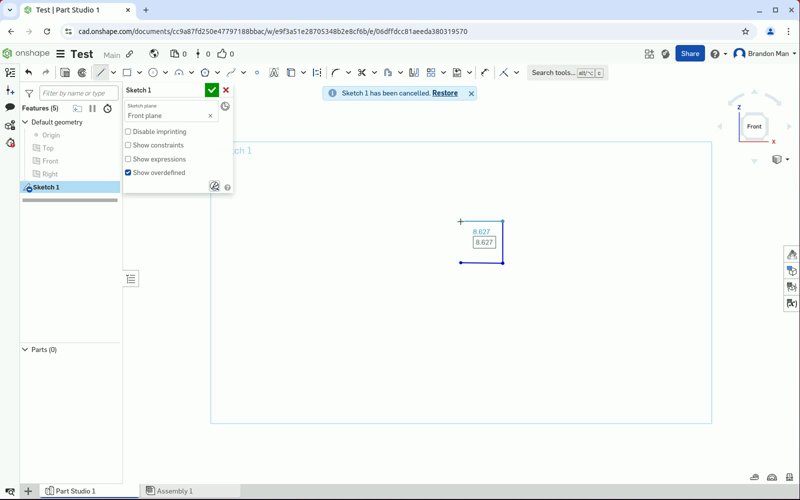
click(460, 221)
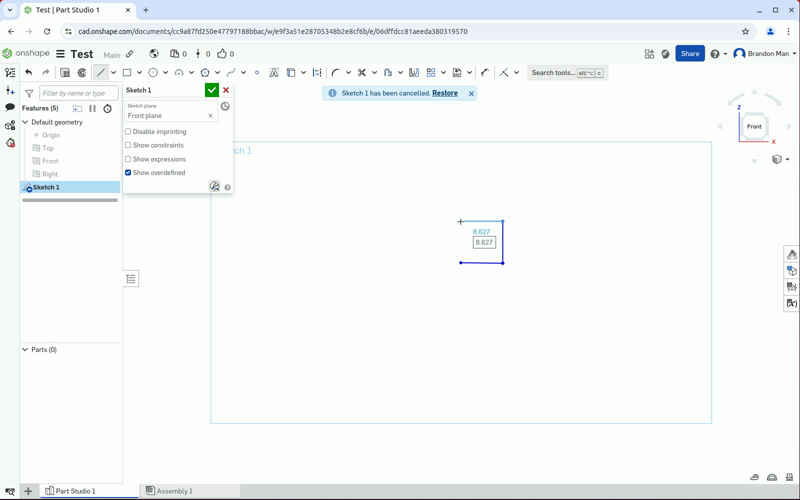
key_up(shift)
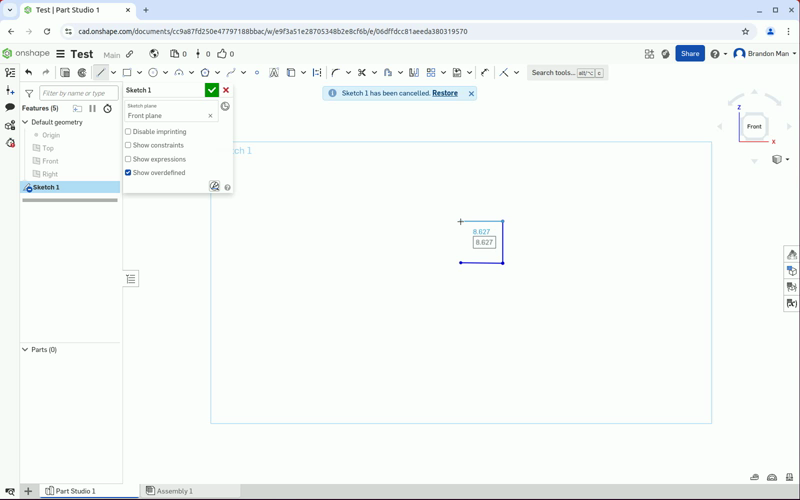
mouse_move(490, 221)
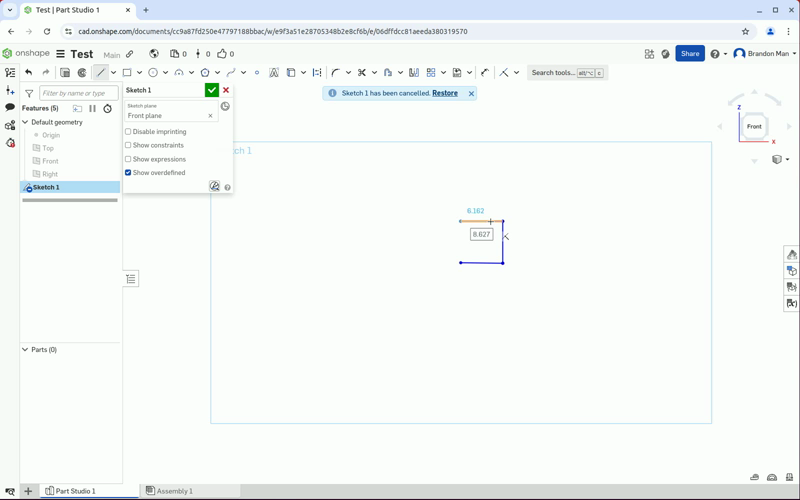
key_down(shift)
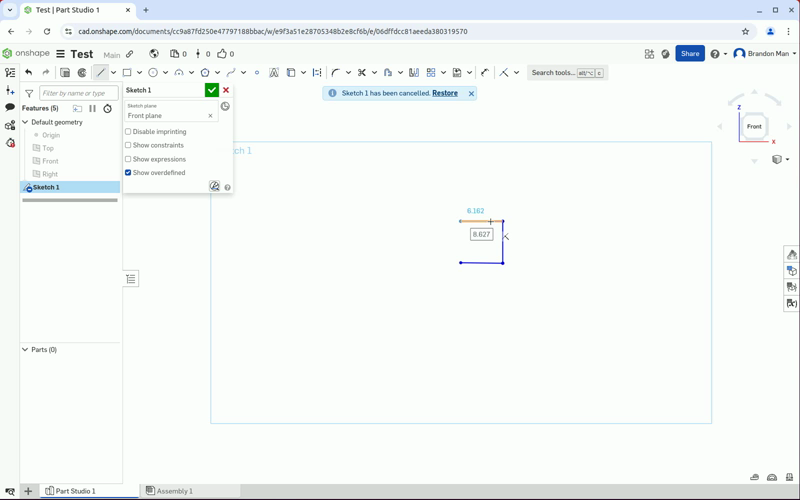
mouse_move(460, 262)
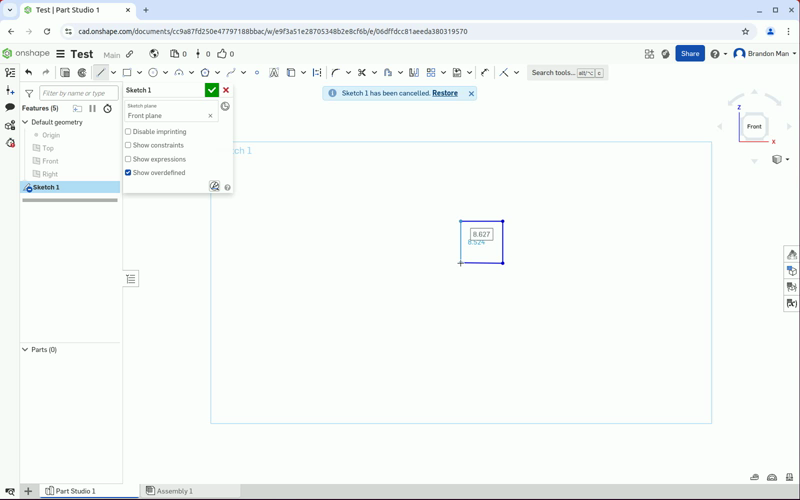
key_up(shift)
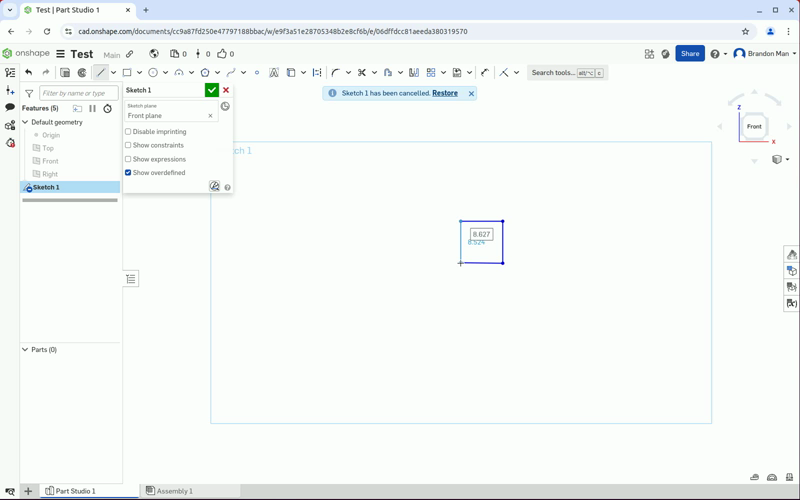
click(460, 262)
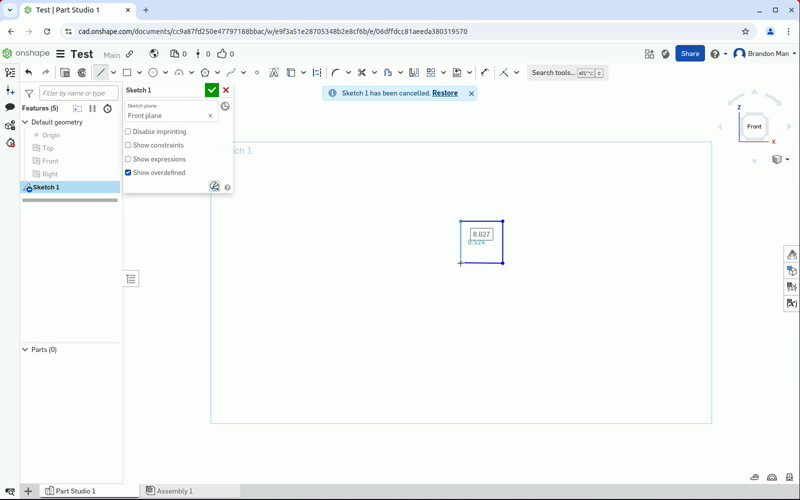
key(esc)
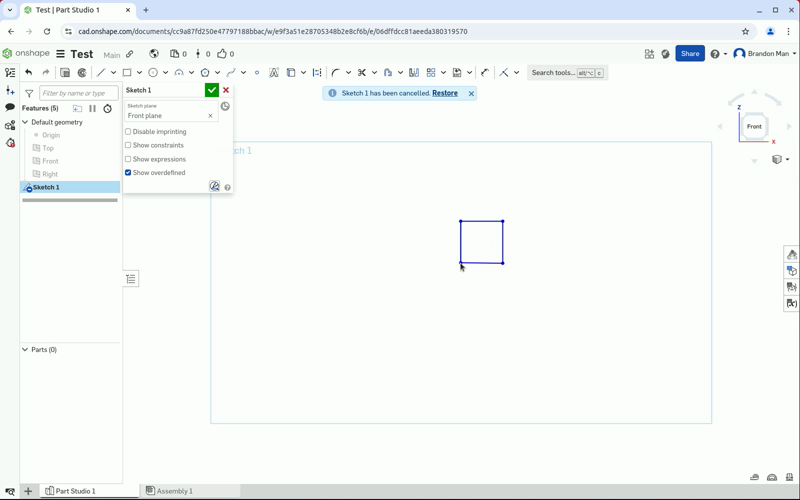
mouse_move(477, 258)
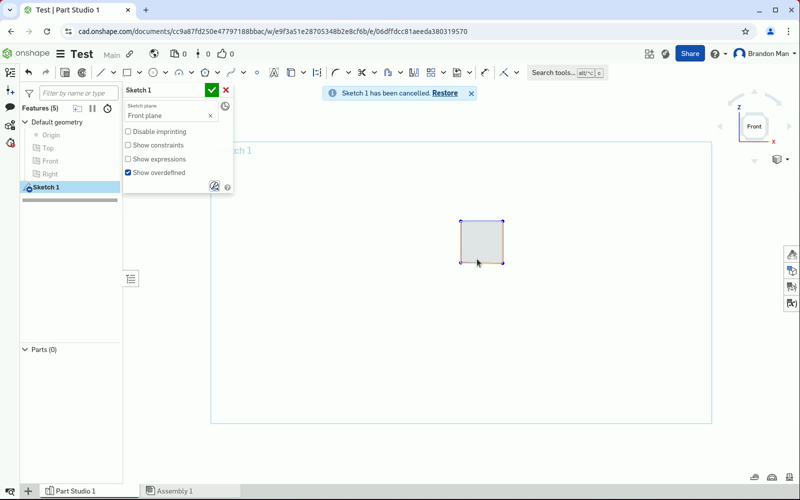
scroll(6)
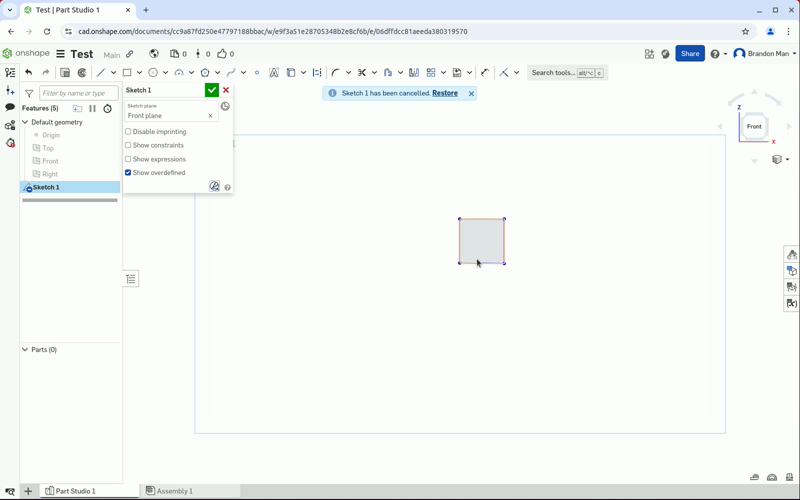
scroll(6)
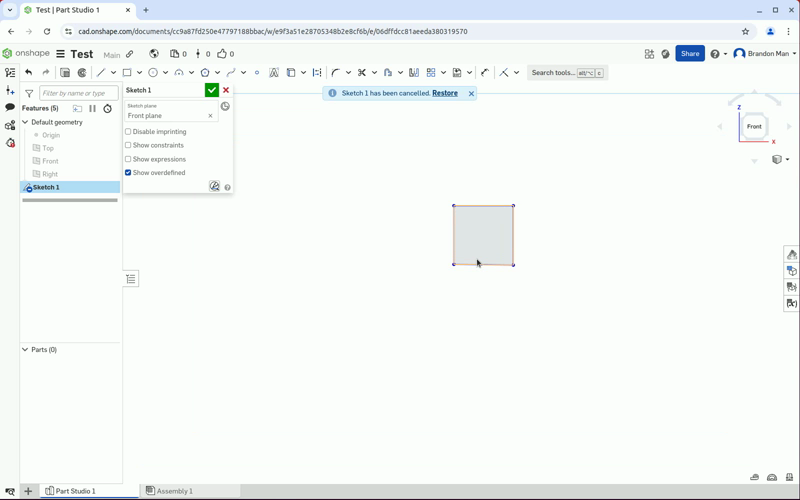
scroll(6)
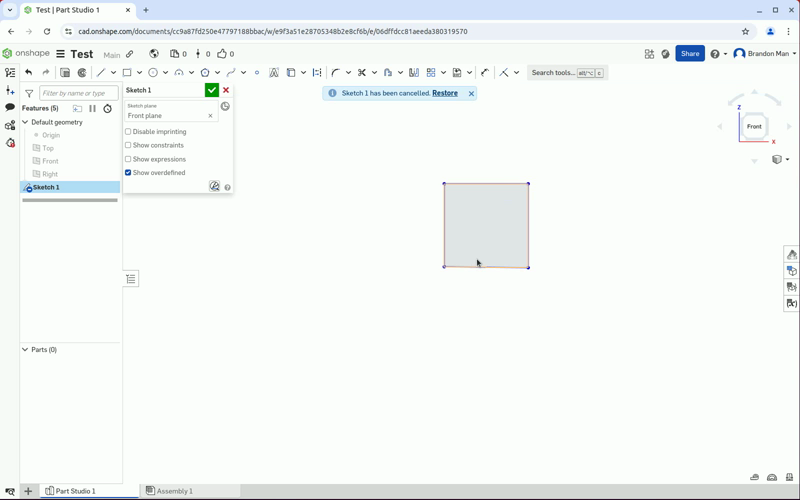
scroll(6)
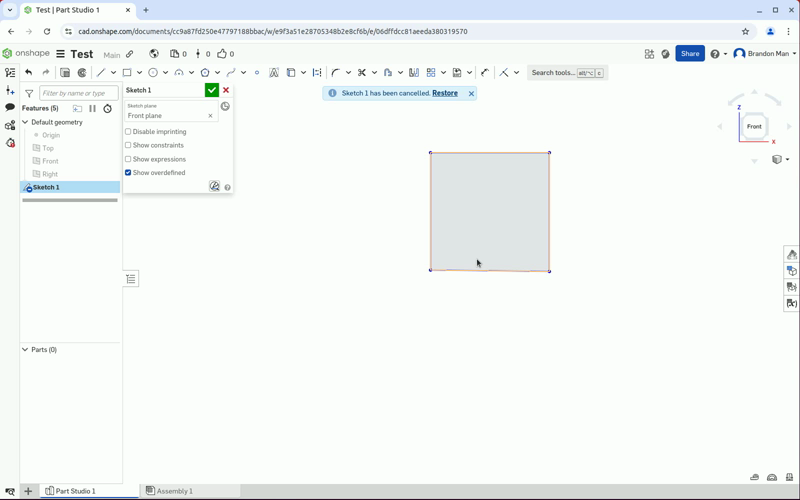
scroll(6)
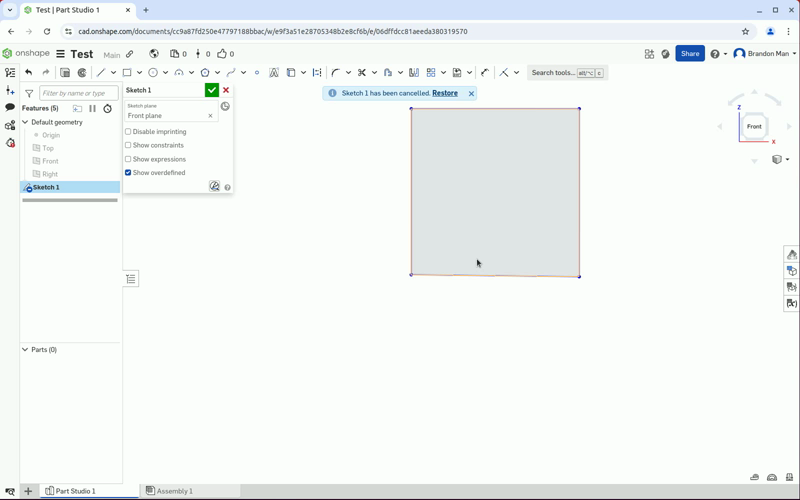
scroll(6)
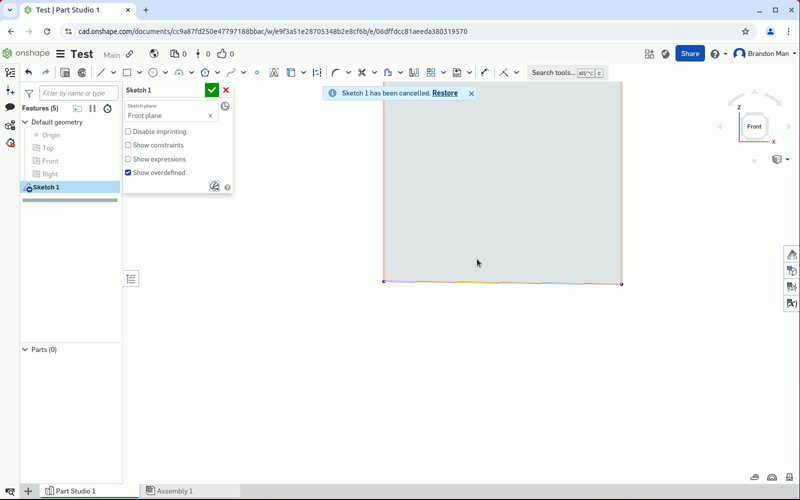
scroll(6)
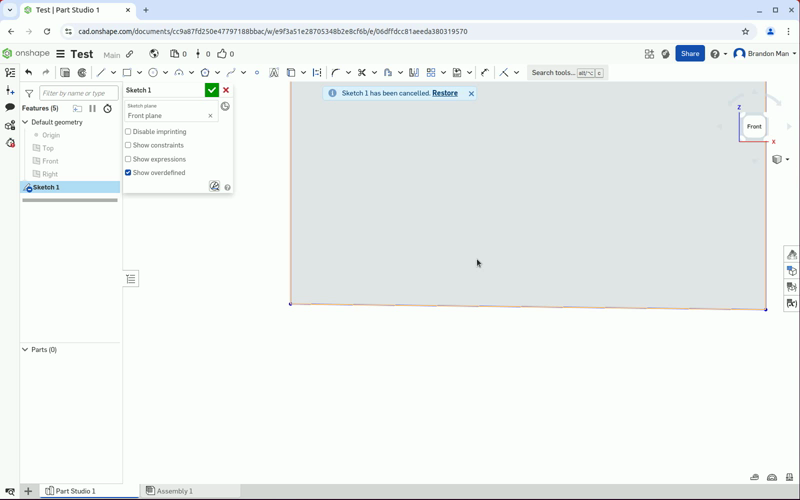
click(477, 258)
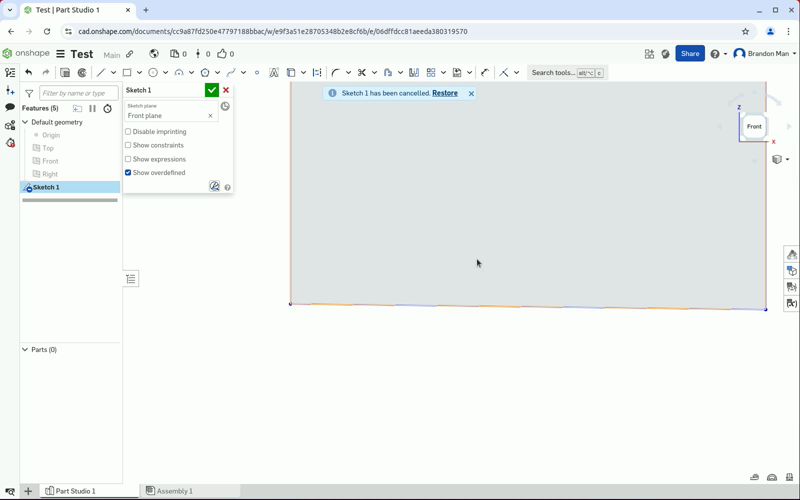
scroll(-6)
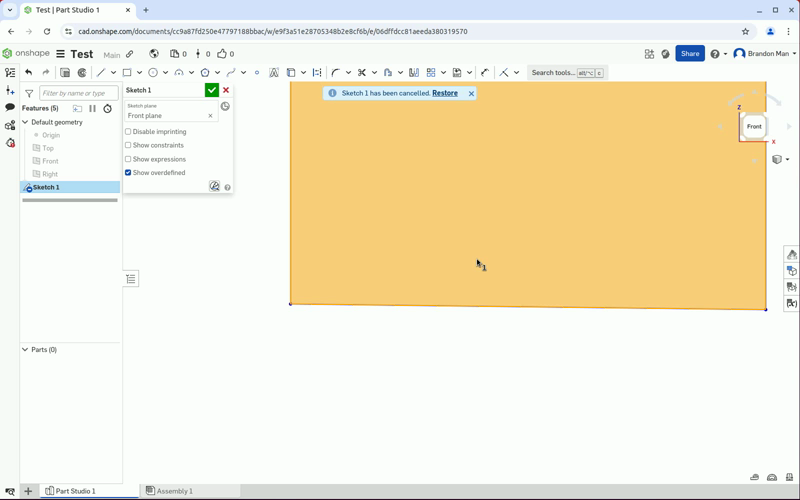
scroll(-6)
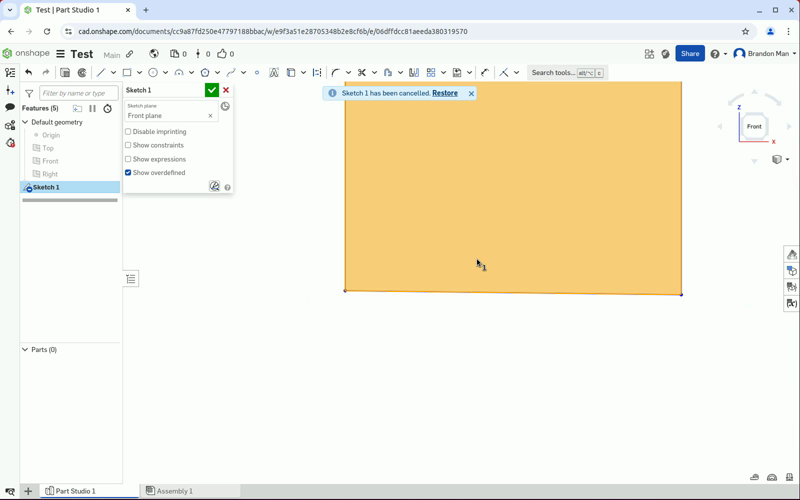
scroll(-6)
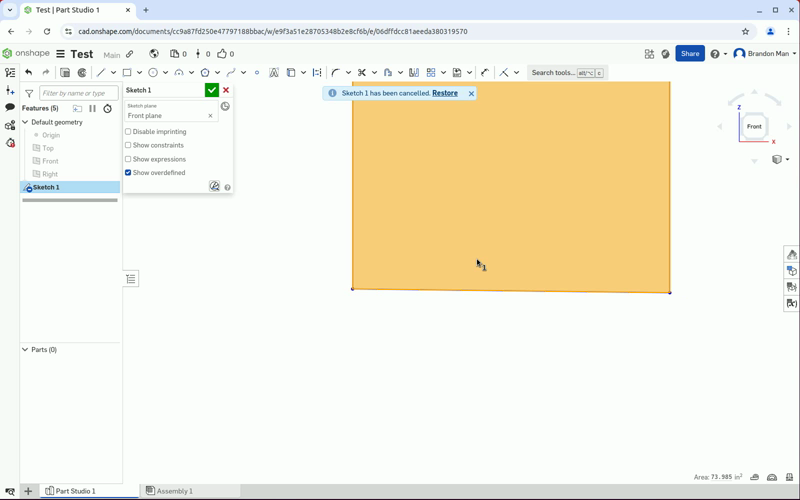
scroll(-6)
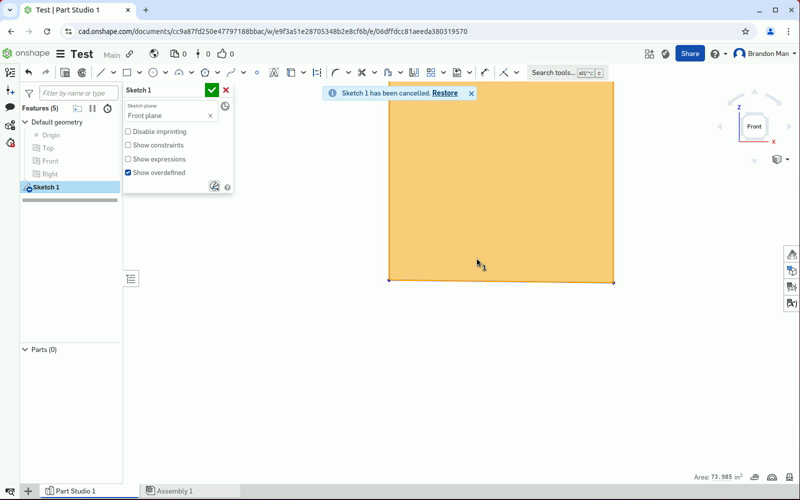
scroll(-6)
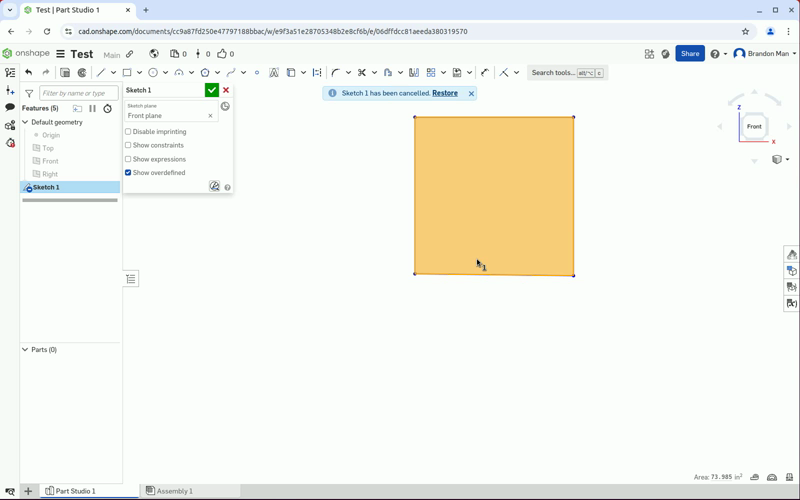
scroll(-6)
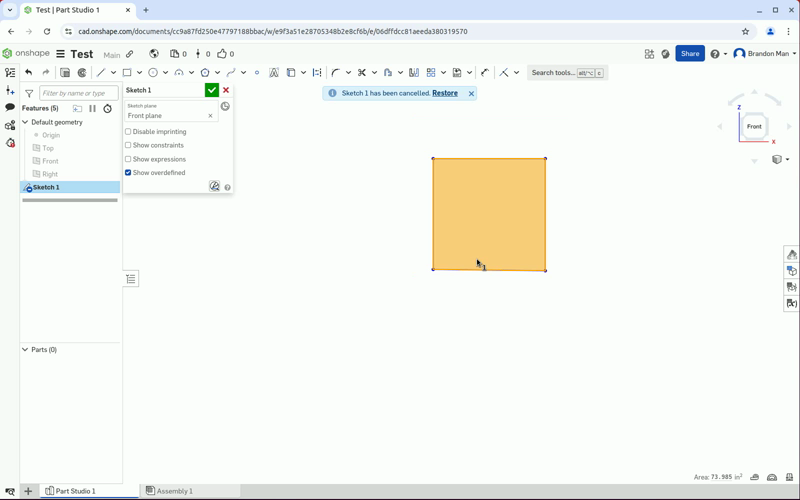
scroll(-6)
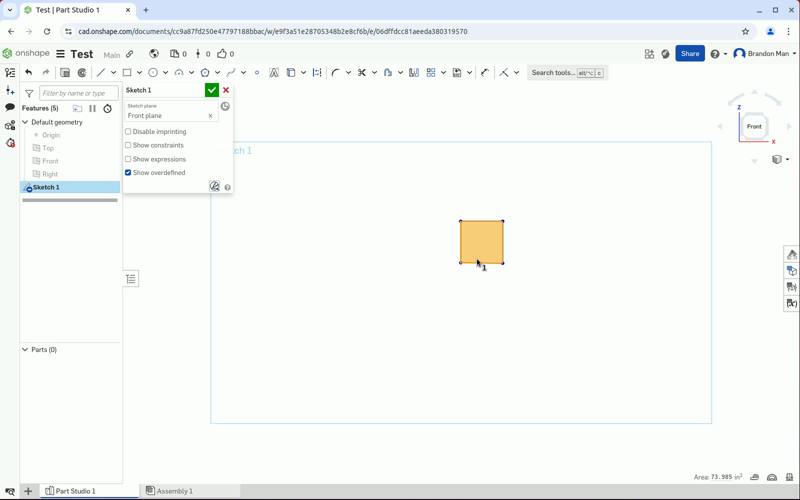
mouse_move(73, 352)
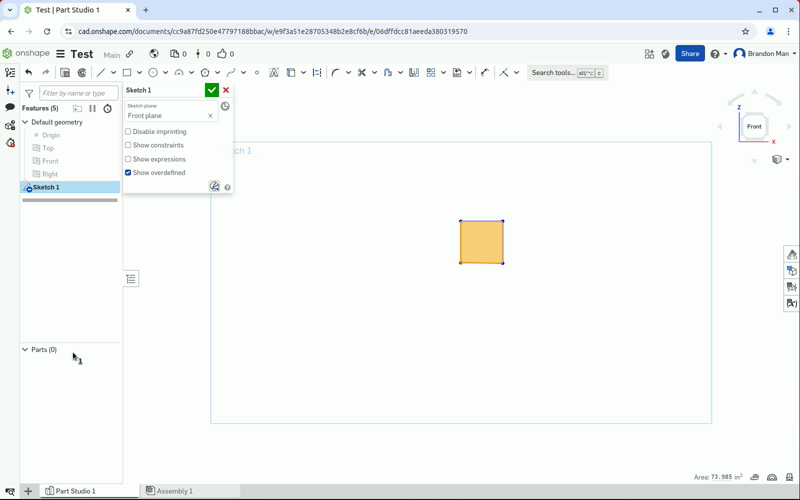
key(shift+y)
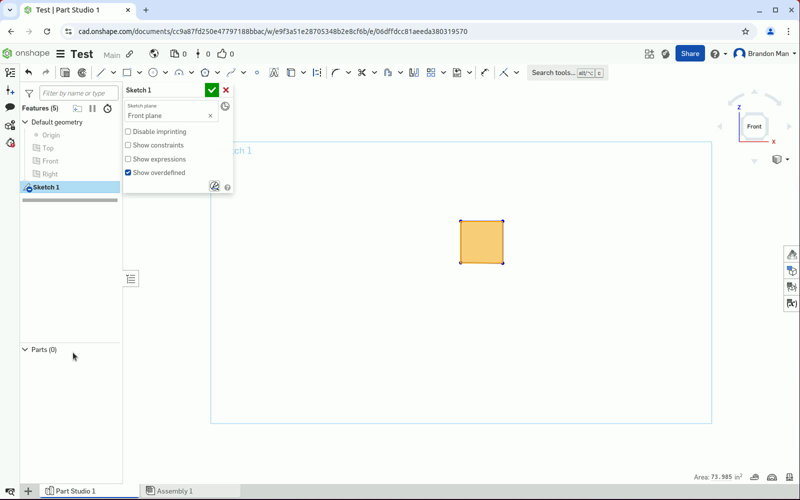
key(shift+e)
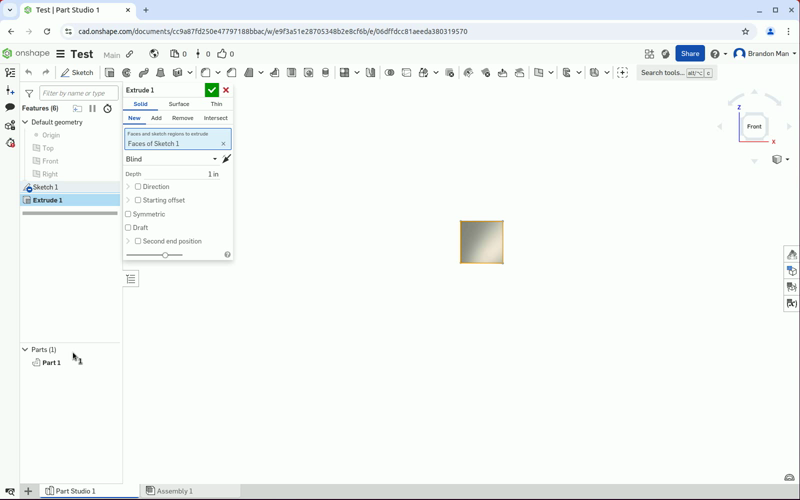
mouse_move(143, 106)
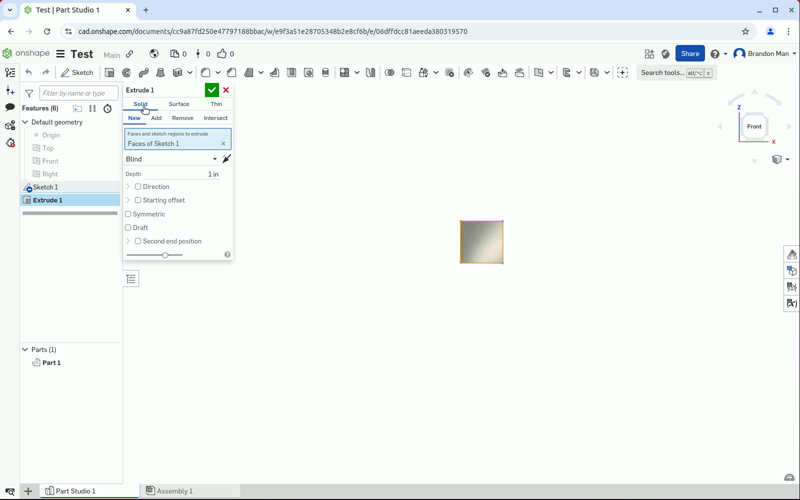
click(143, 106)
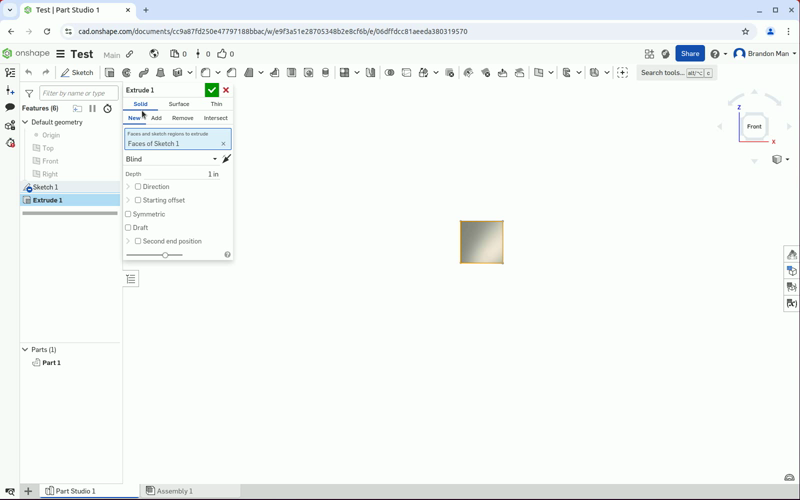
mouse_move(137, 120)
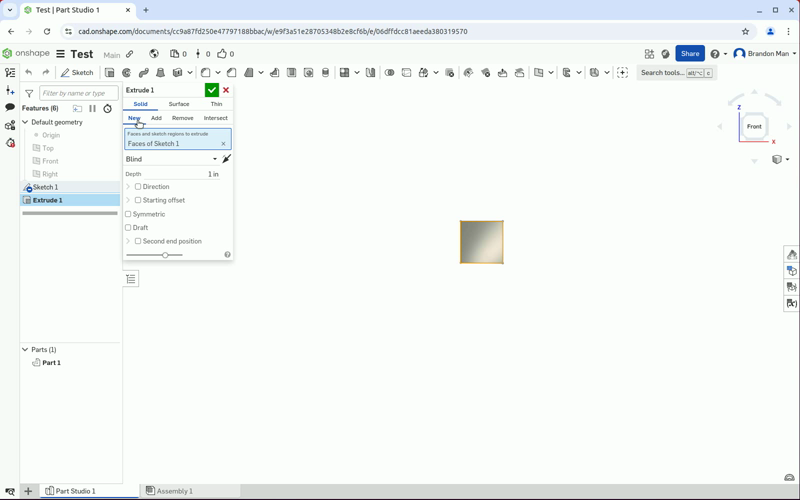
click(137, 120)
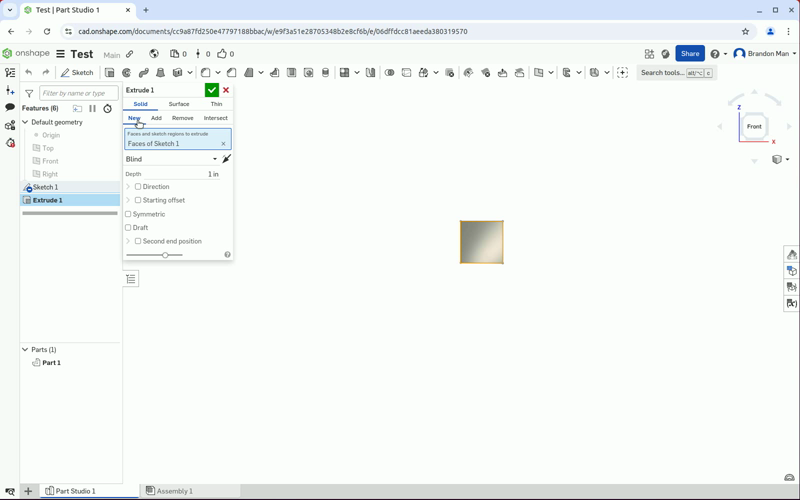
key(tab, 4)
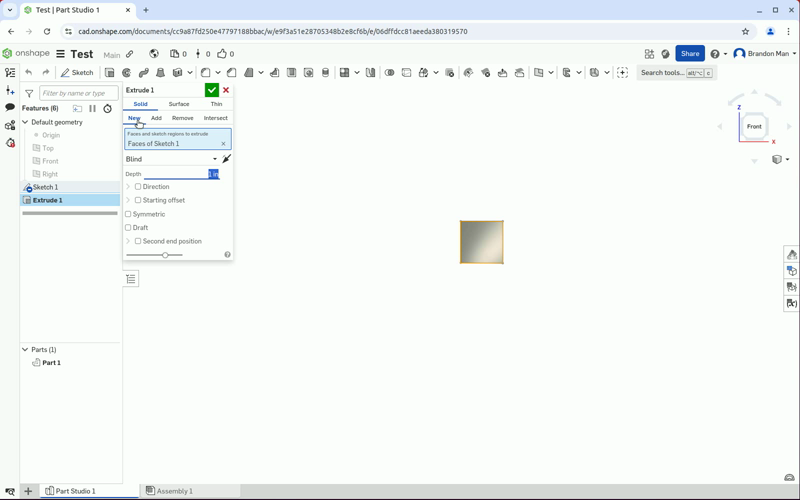
text(8.425)
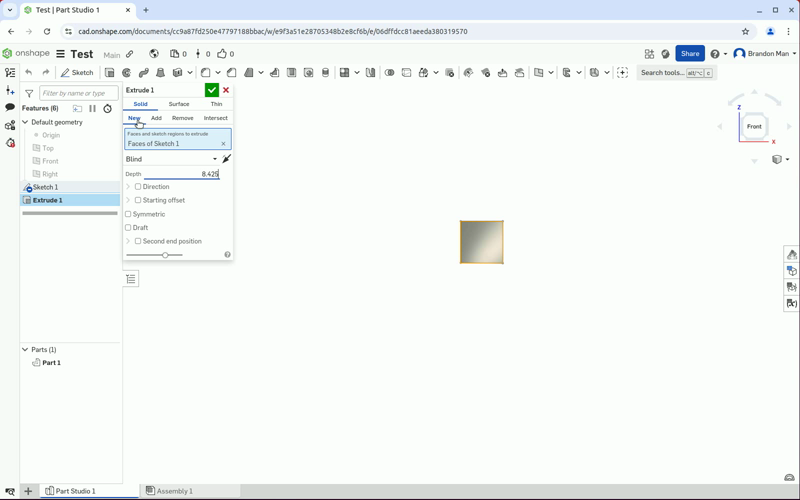
key(enter)
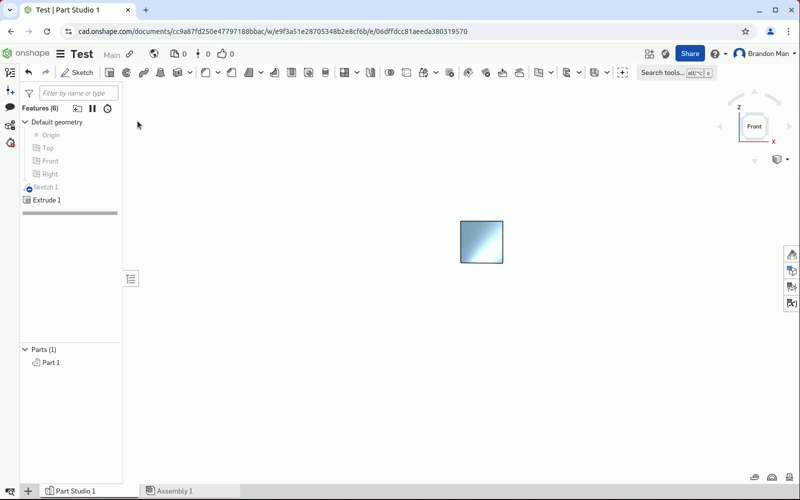
key(shift+h)
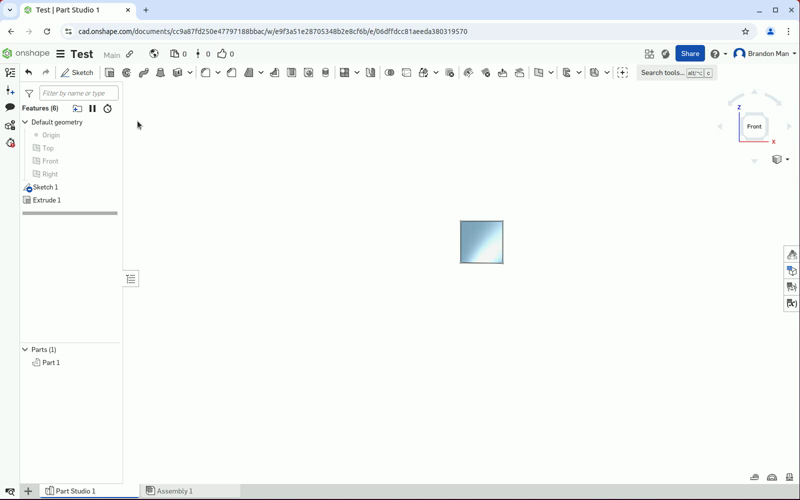
key(shift+h)
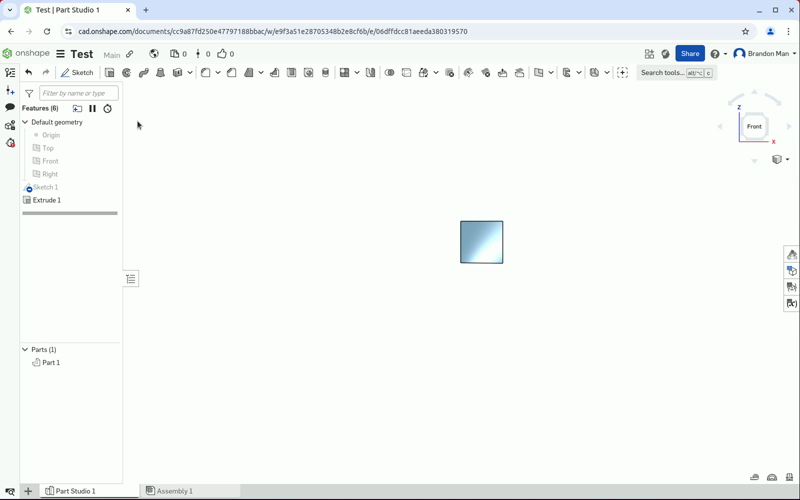
mouse_move(73, 189)
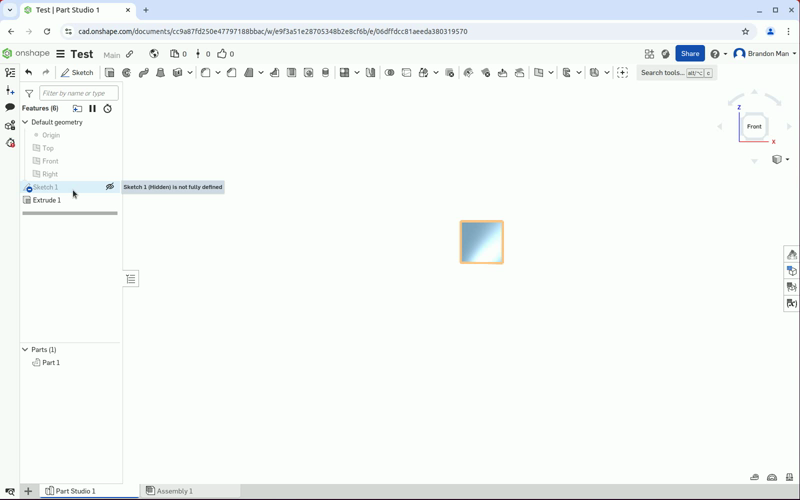
click(73, 189)
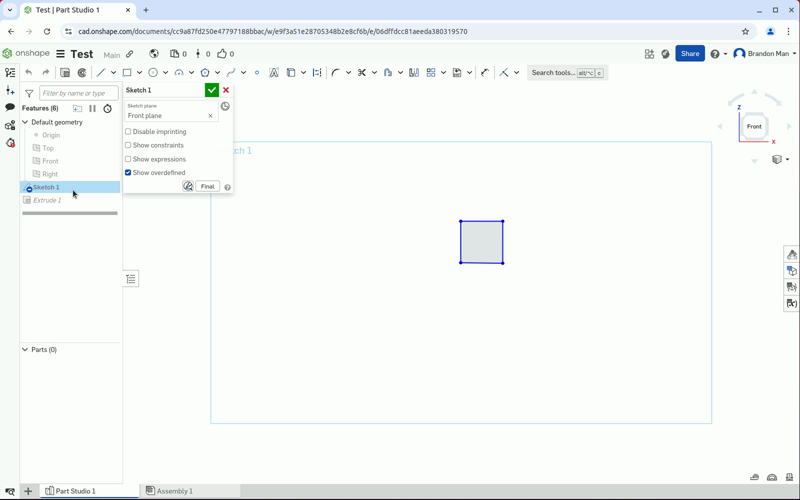
mouse_move(229, 92)
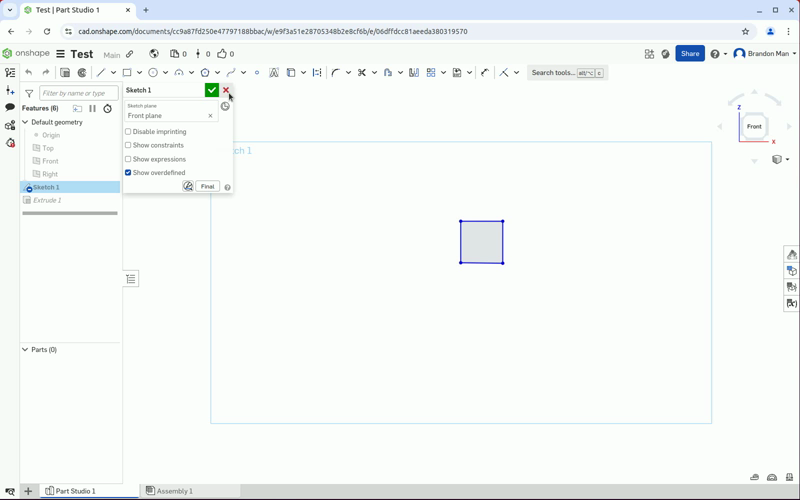
click(229, 92)
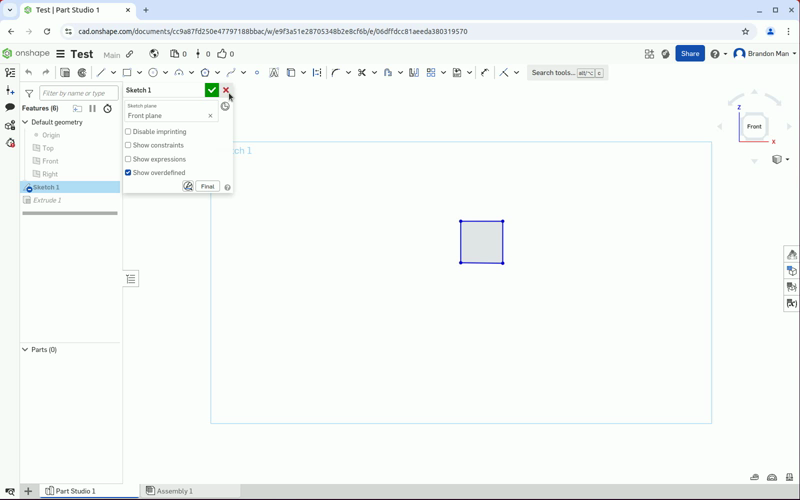
key(shift+s)
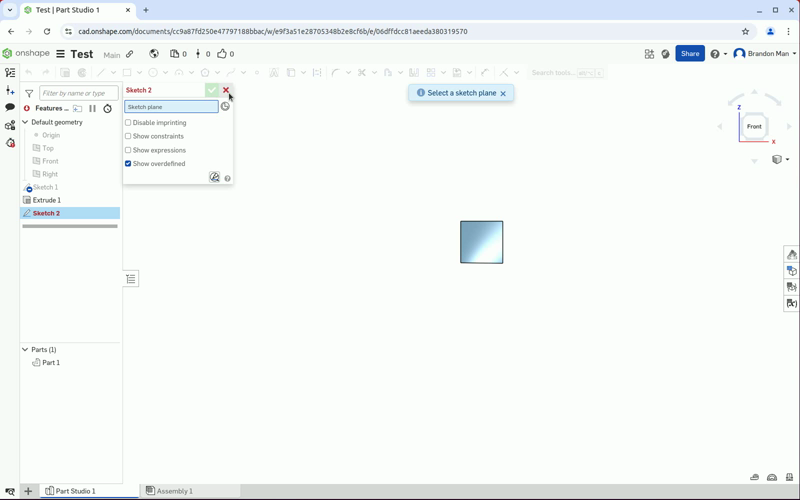
mouse_move(73, 163)
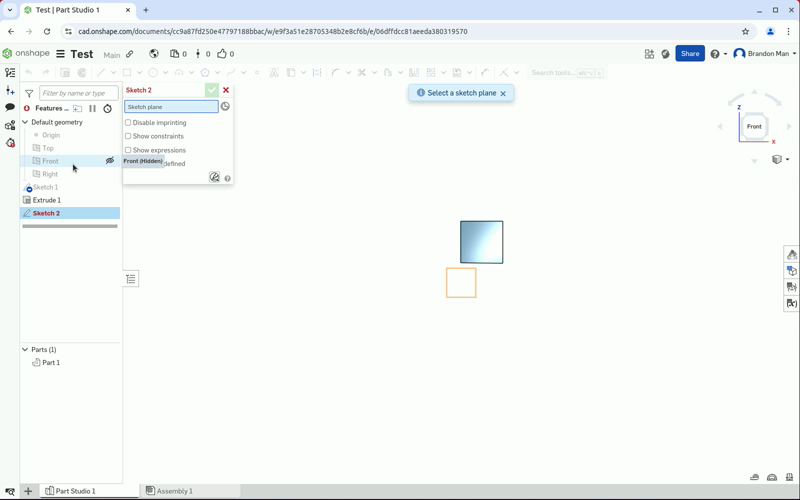
click(73, 163)
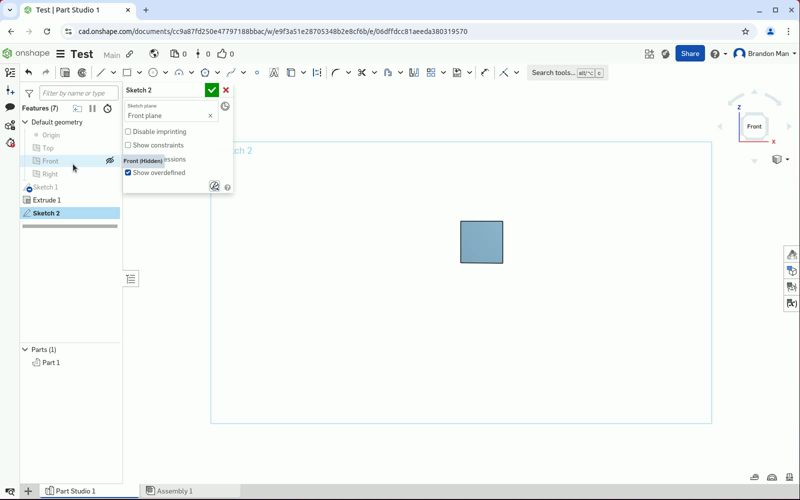
mouse_move(73, 352)
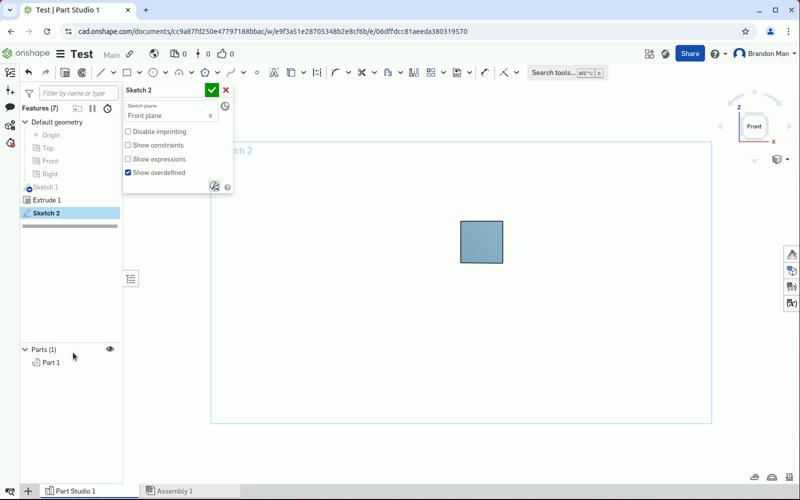
key(y)
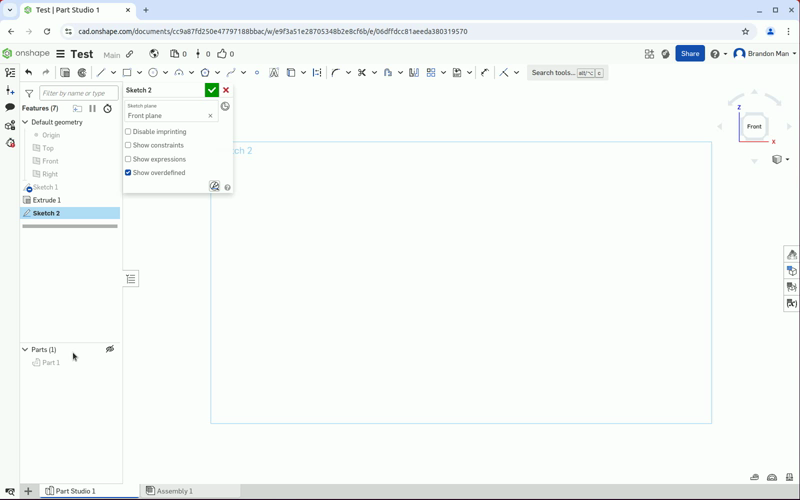
key(l)
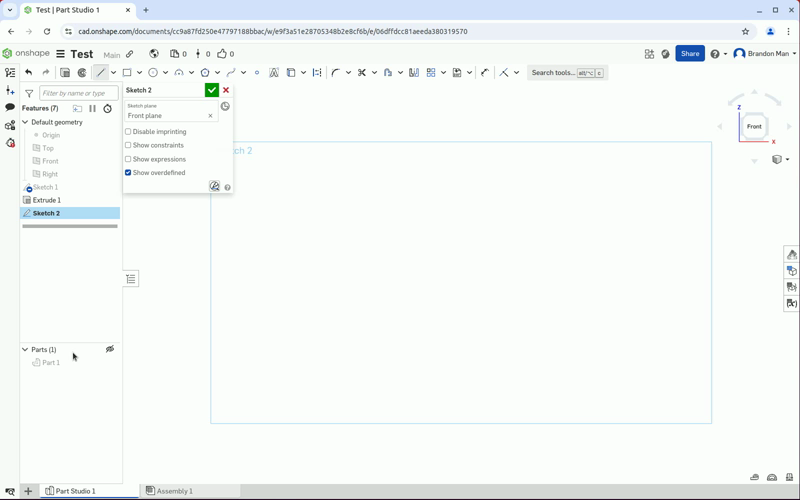
key_down(shift)
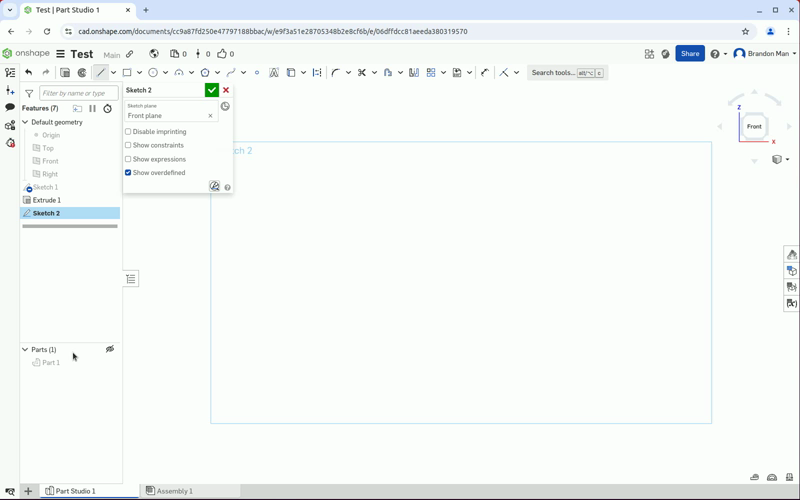
mouse_move(460, 282)
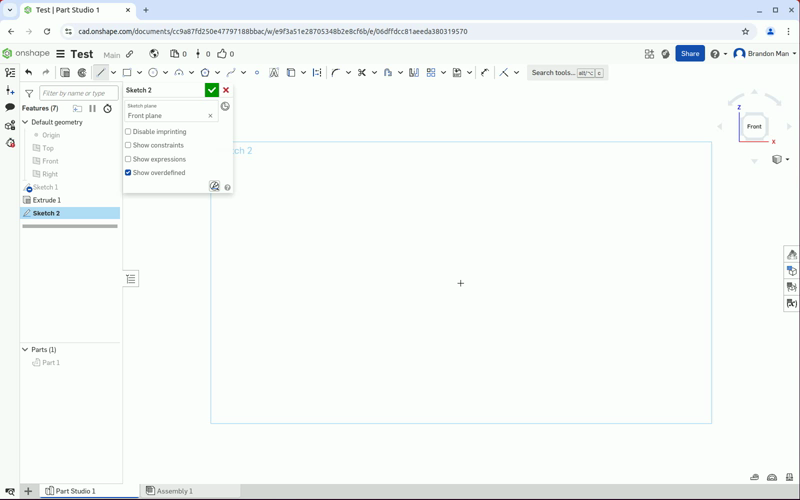
click(460, 282)
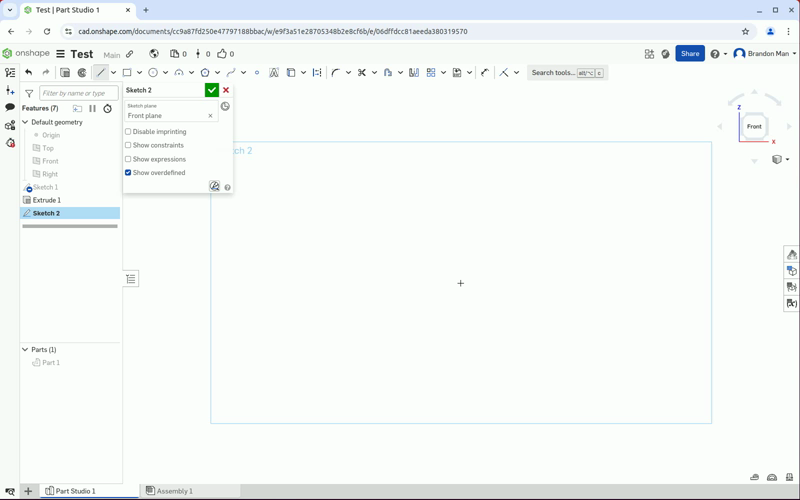
key_up(shift)
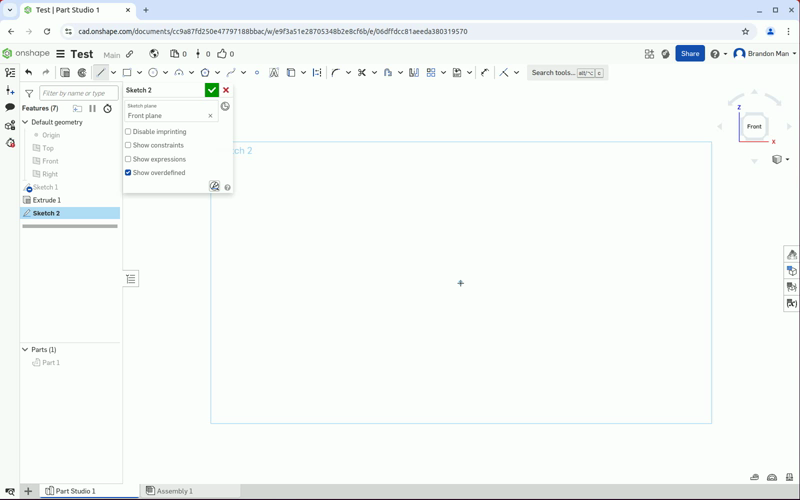
key_down(shift)
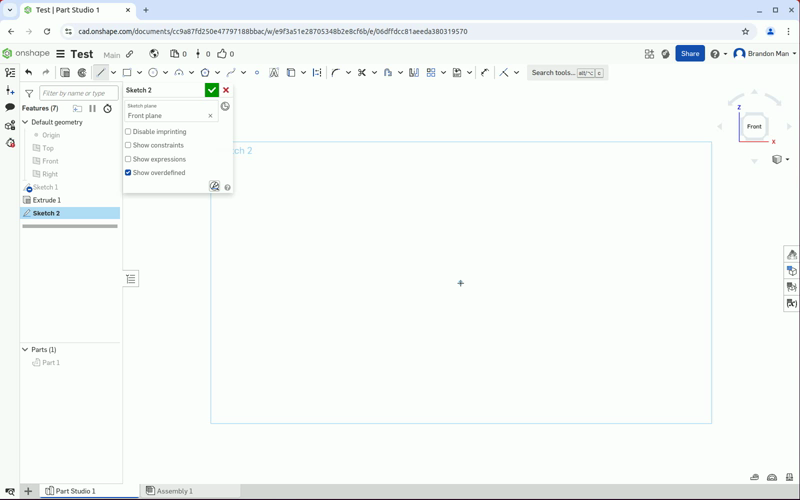
mouse_move(490, 282)
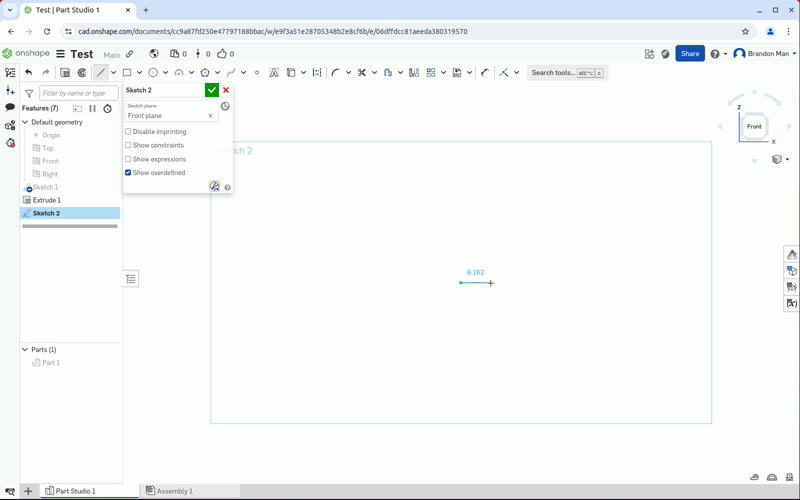
mouse_move(502, 282)
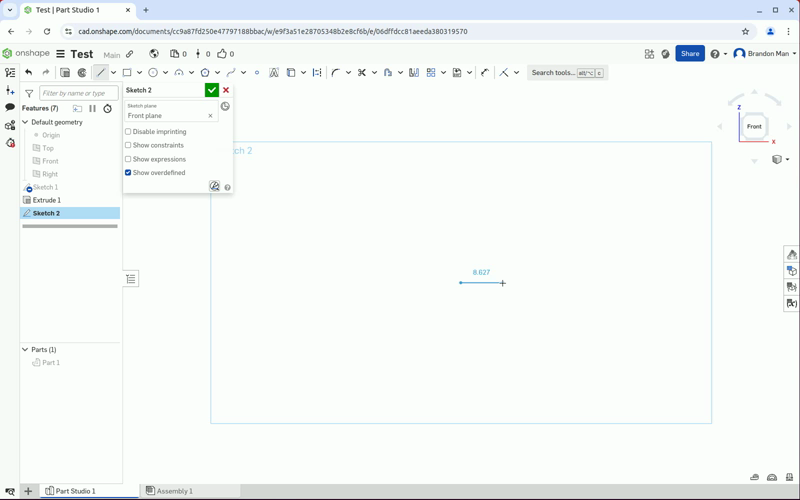
click(502, 282)
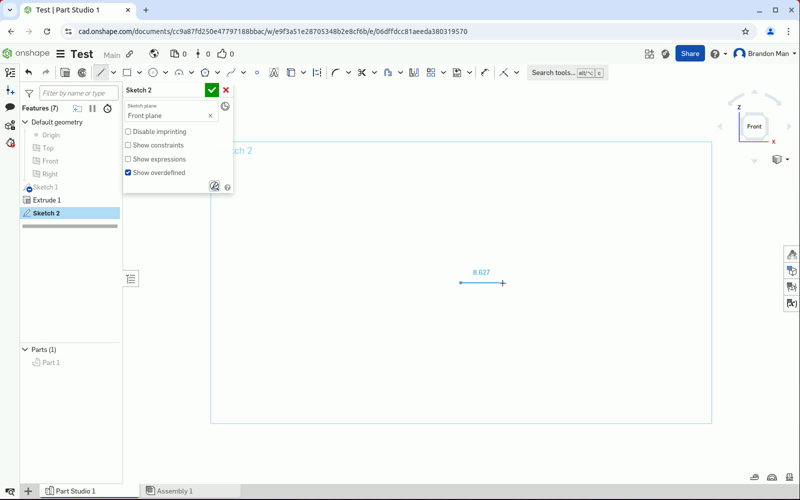
key_up(shift)
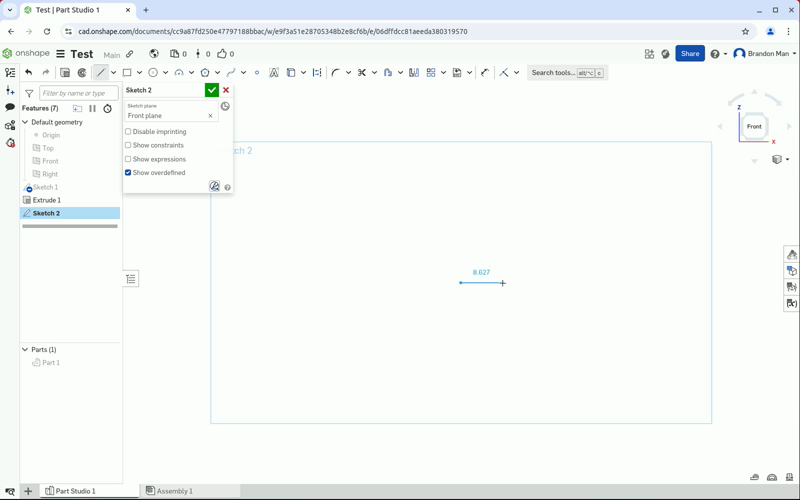
key_down(shift)
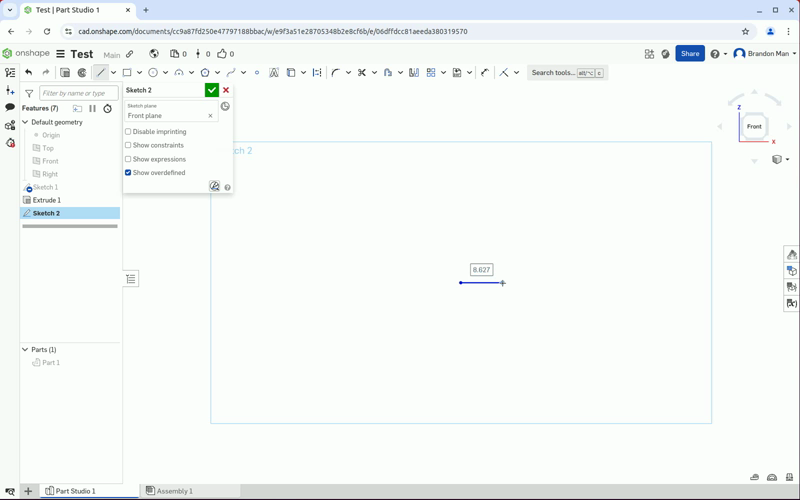
mouse_move(532, 282)
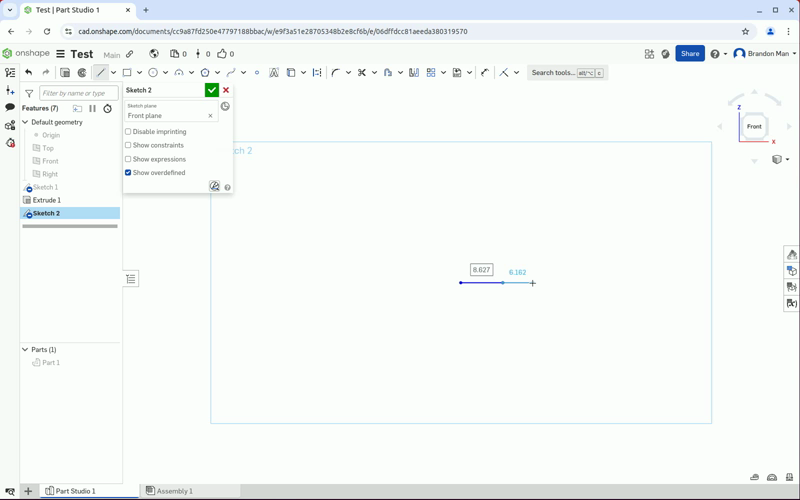
mouse_move(502, 261)
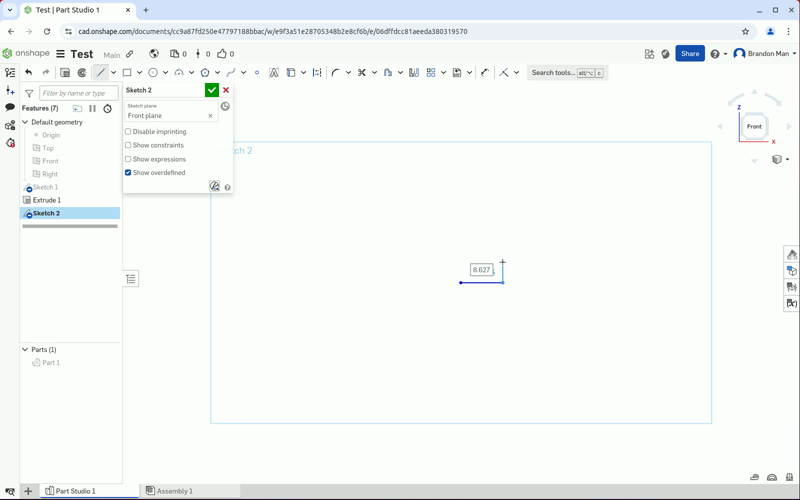
click(502, 261)
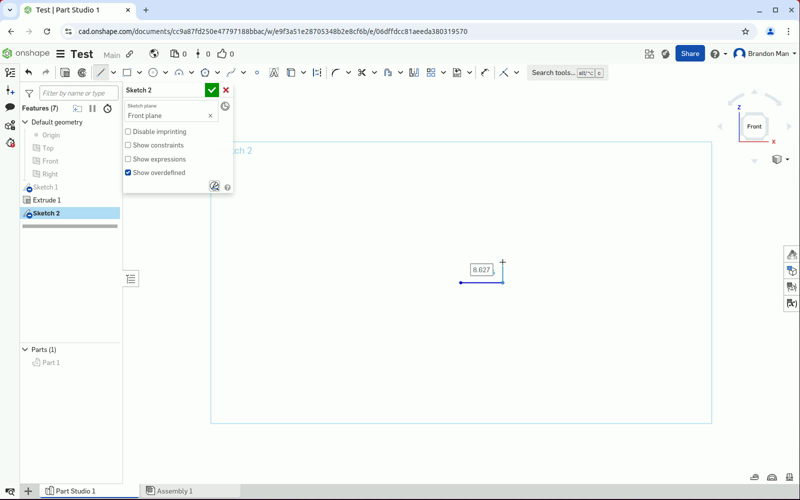
key_up(shift)
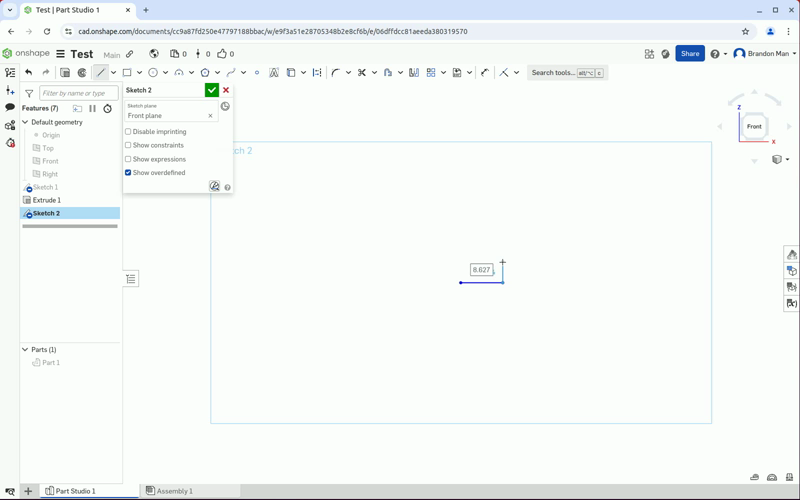
key_down(shift)
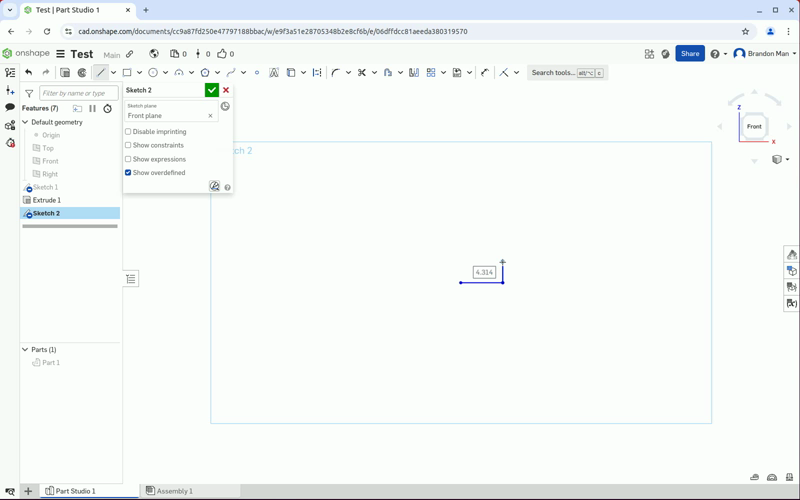
mouse_move(532, 261)
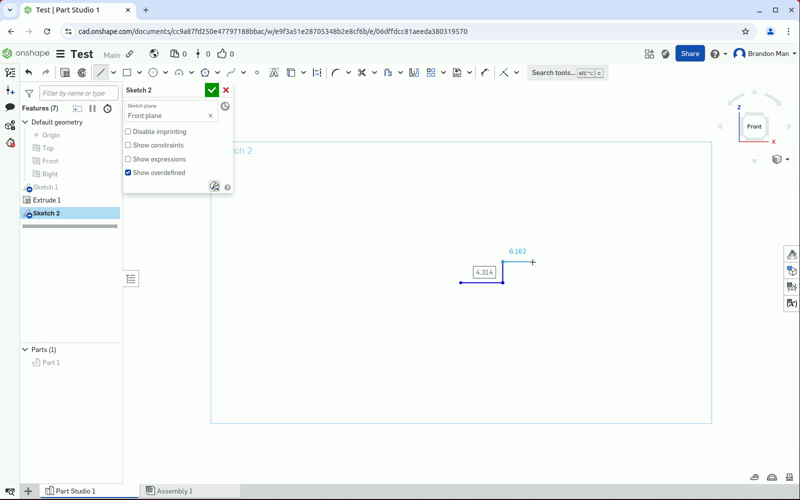
mouse_move(460, 261)
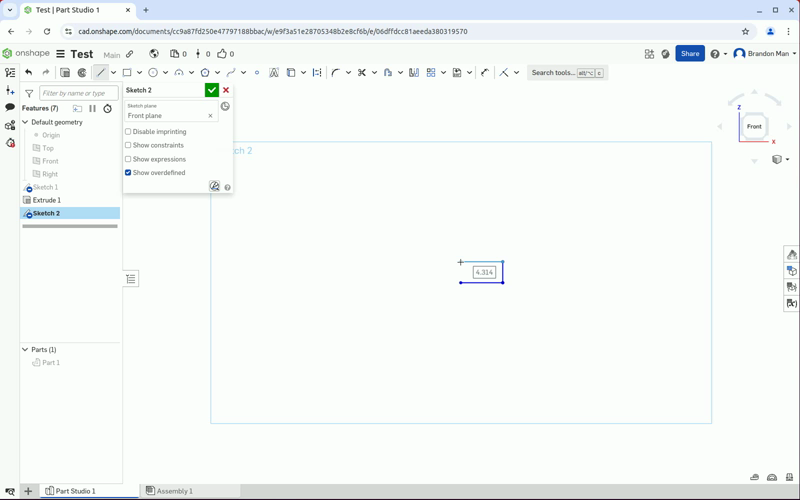
click(460, 261)
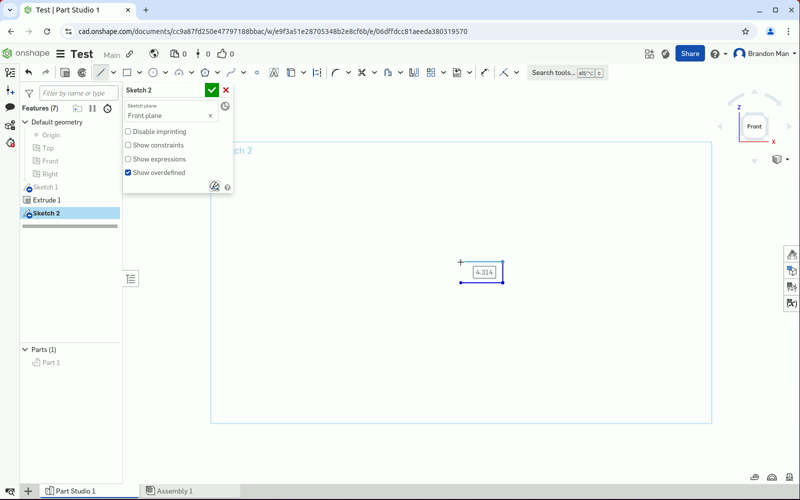
key_up(shift)
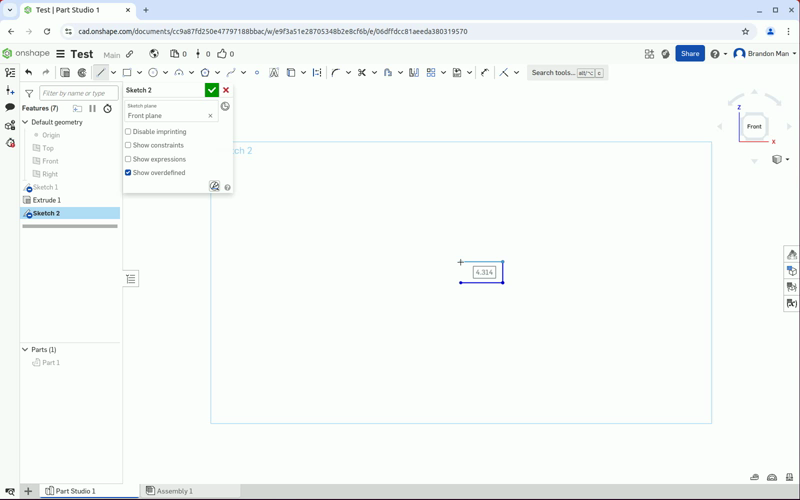
mouse_move(490, 261)
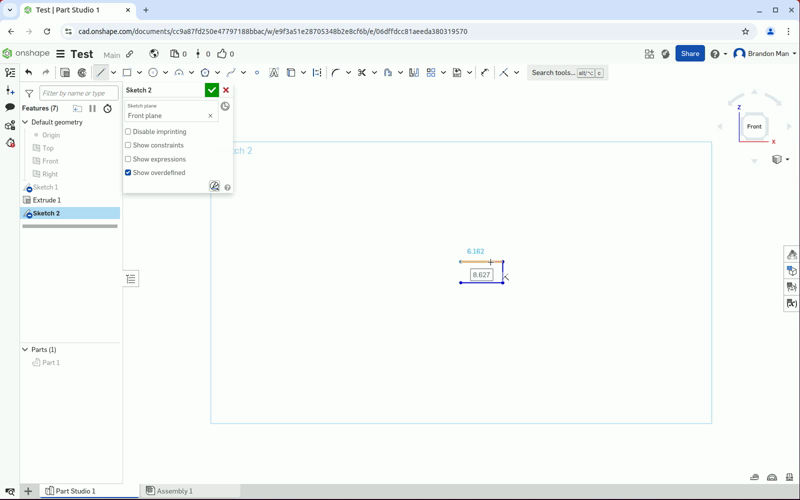
key_down(shift)
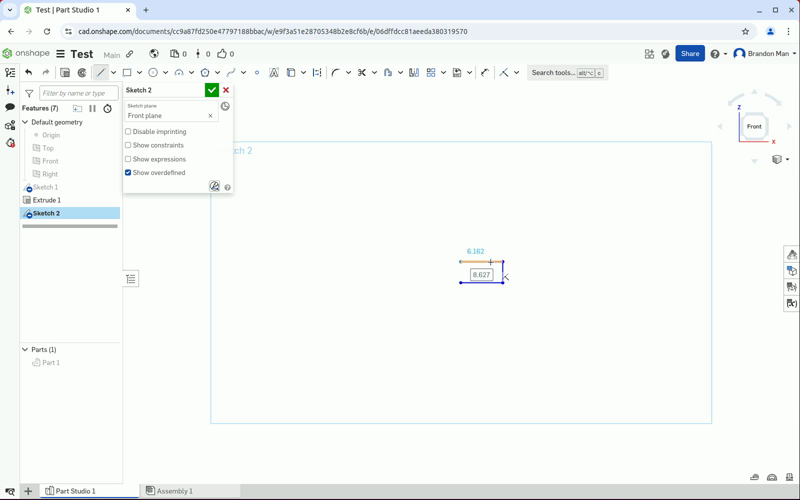
mouse_move(460, 282)
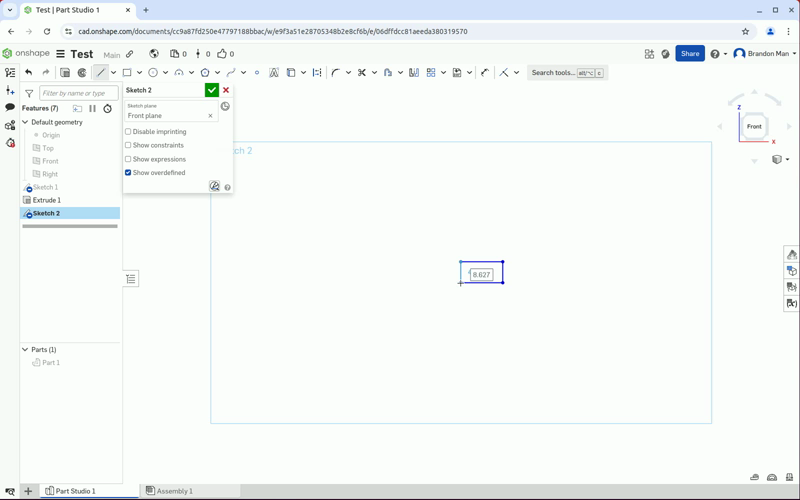
key_up(shift)
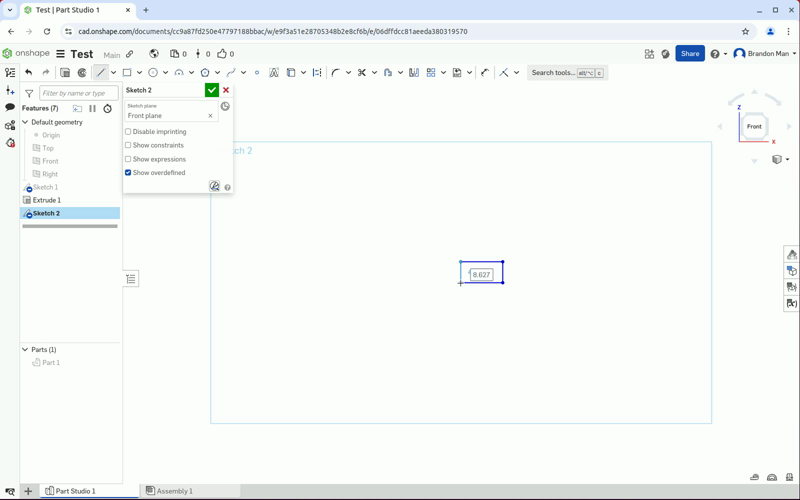
click(460, 282)
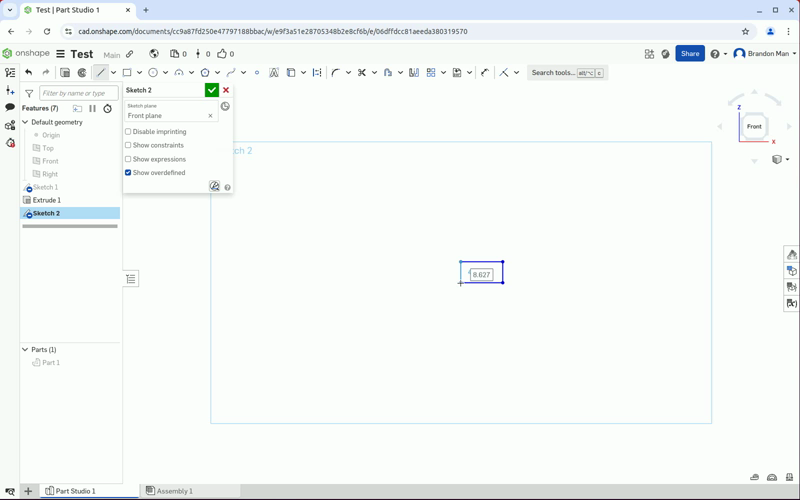
key(esc)
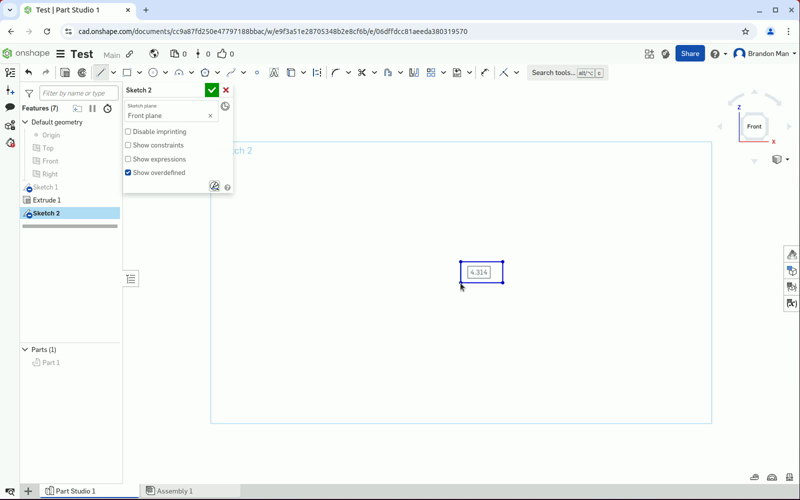
mouse_move(497, 273)
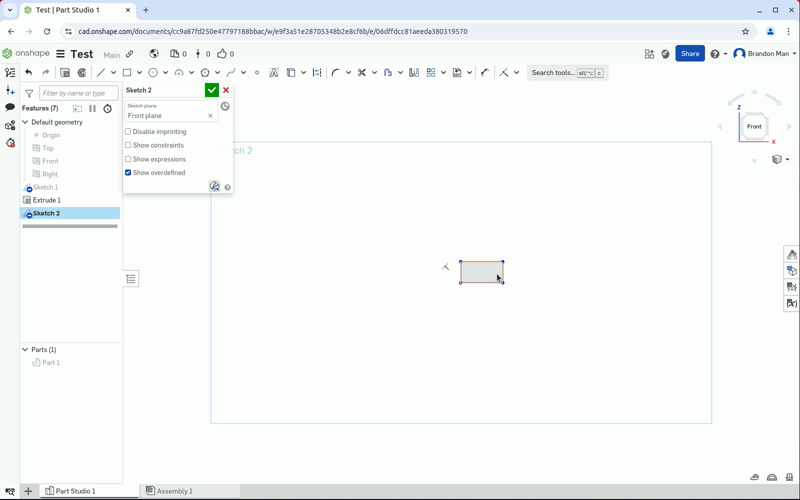
scroll(6)
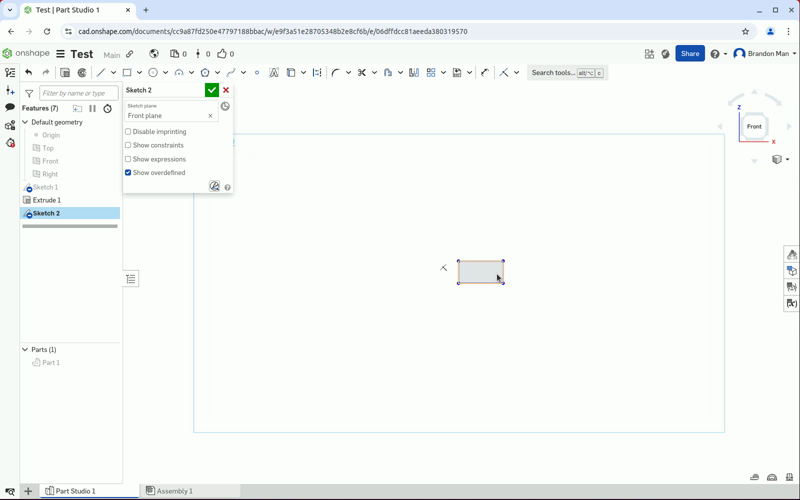
scroll(6)
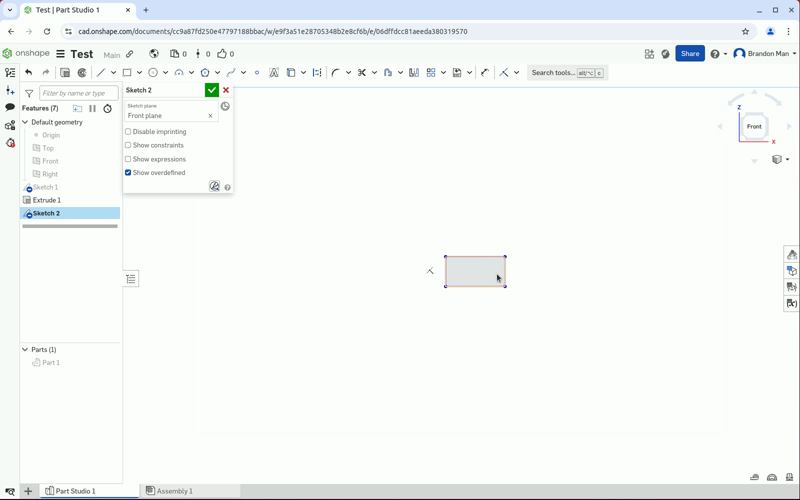
scroll(6)
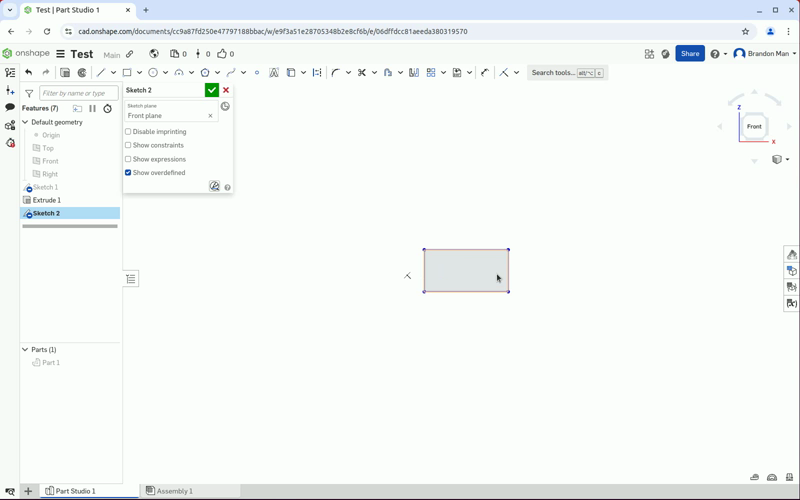
scroll(6)
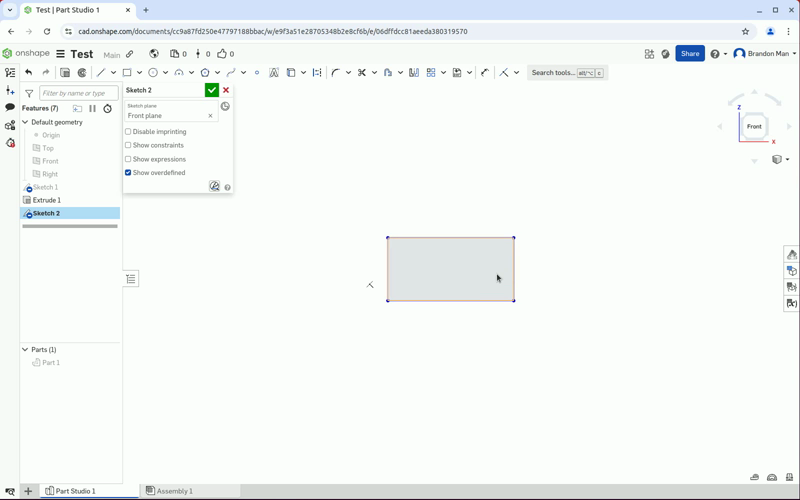
scroll(6)
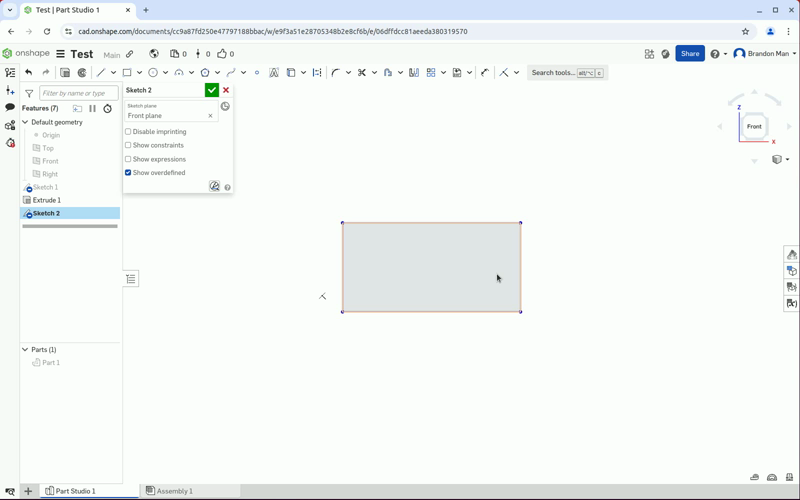
scroll(6)
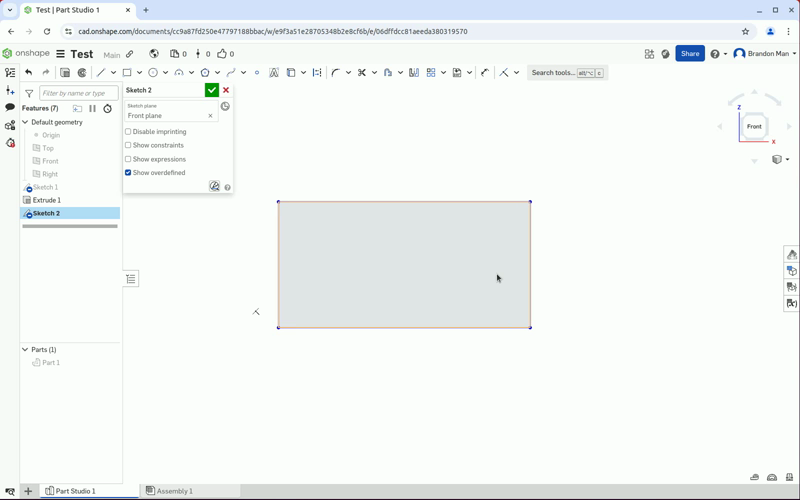
scroll(6)
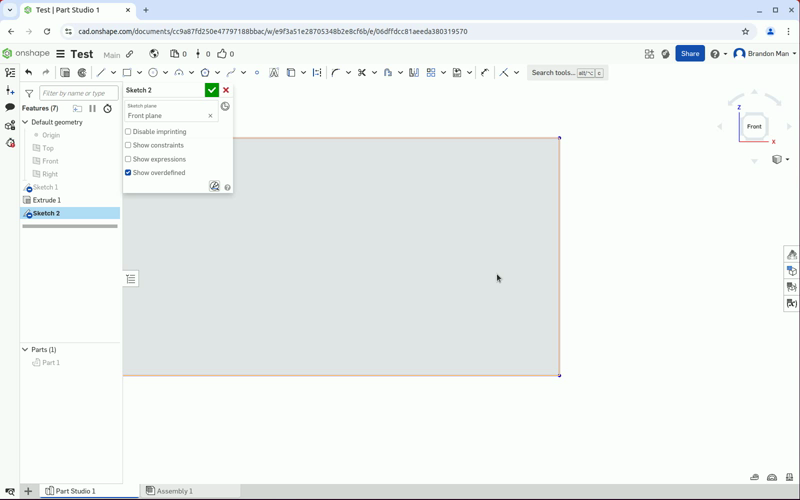
click(497, 273)
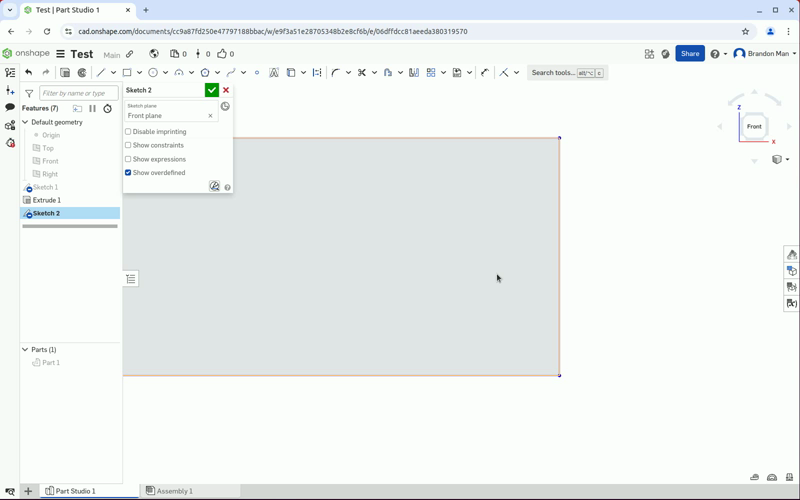
scroll(-6)
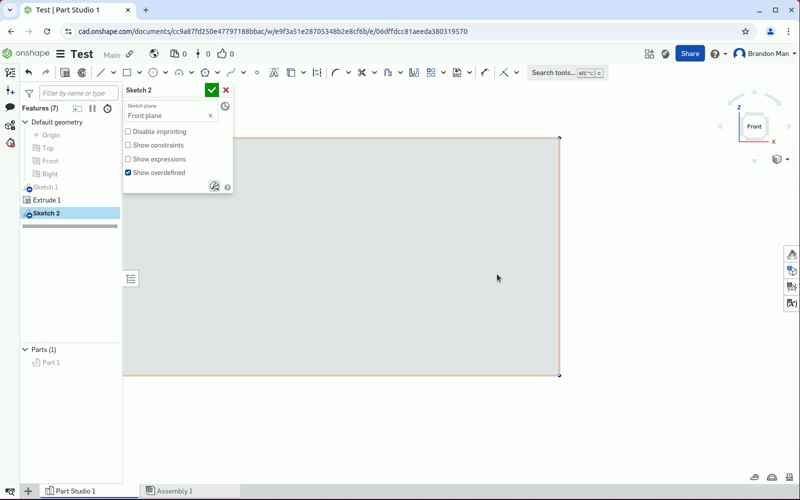
scroll(-6)
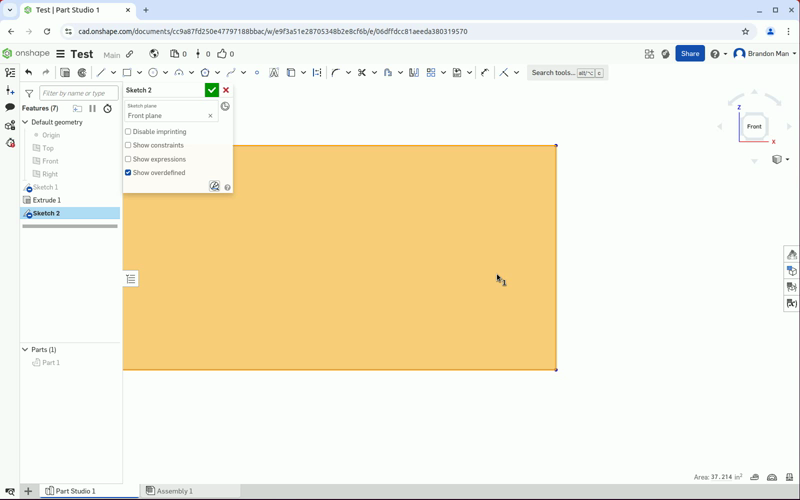
scroll(-6)
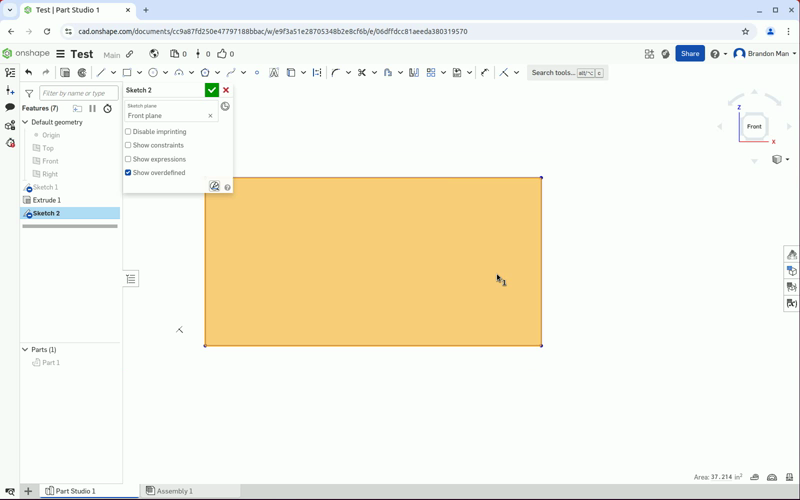
scroll(-6)
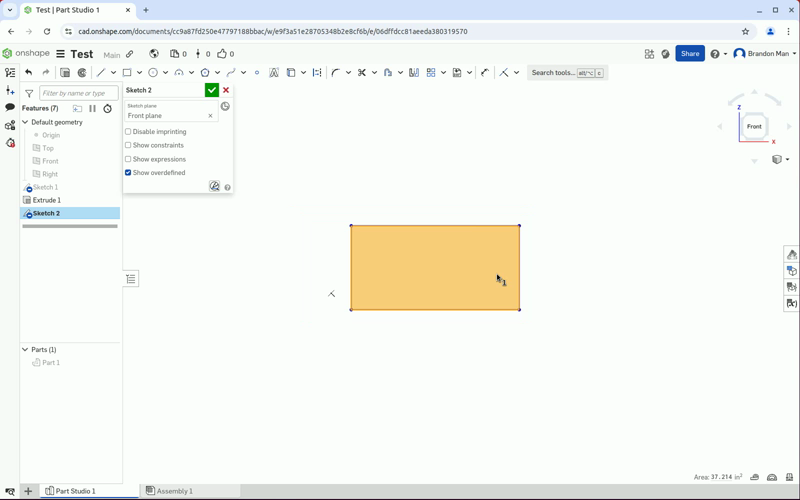
scroll(-6)
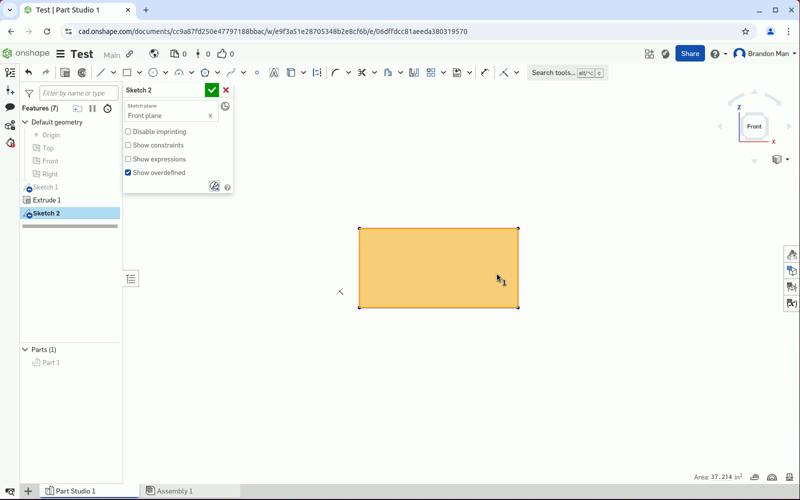
scroll(-6)
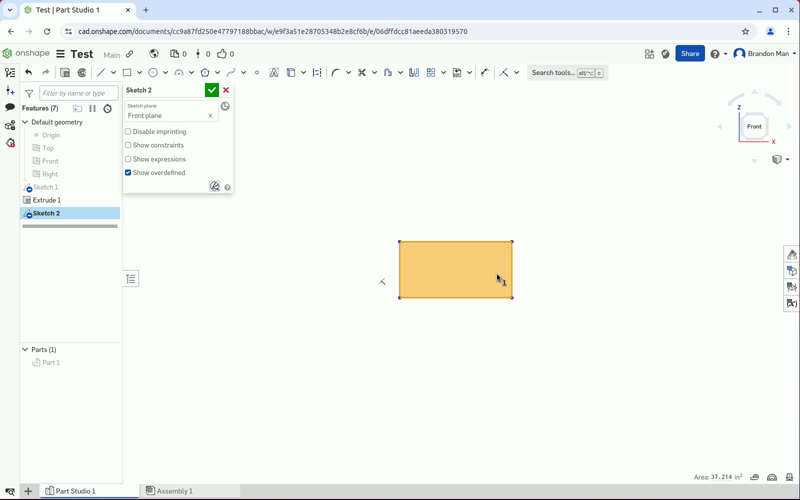
scroll(-6)
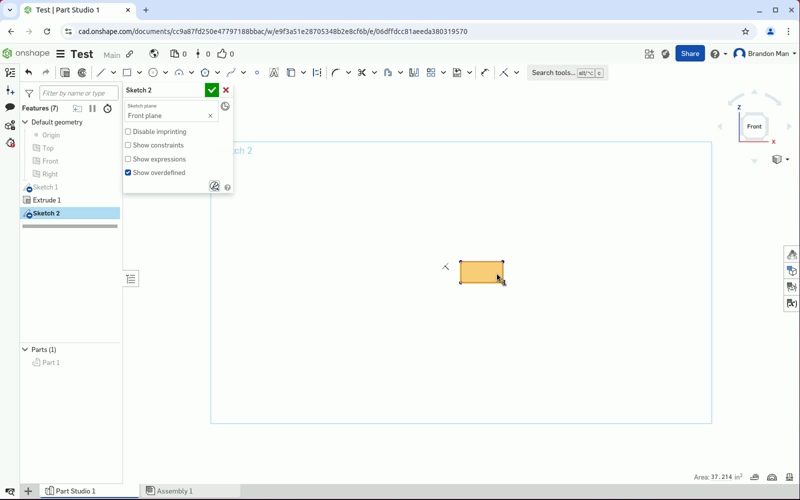
mouse_move(73, 352)
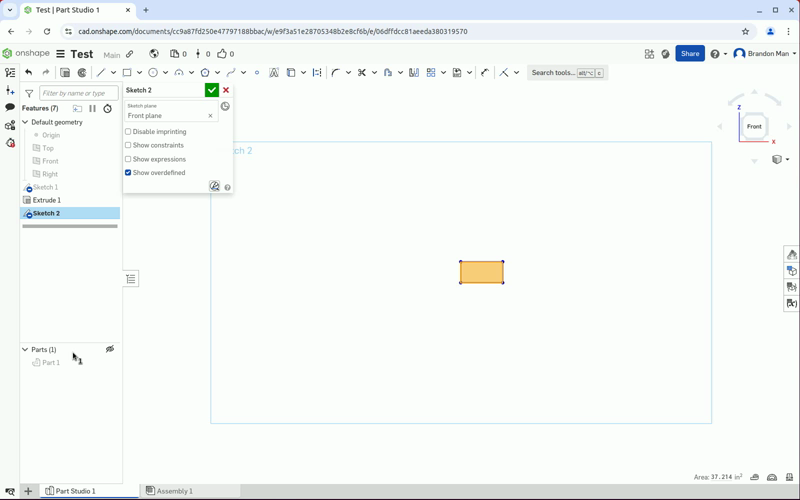
key(shift+y)
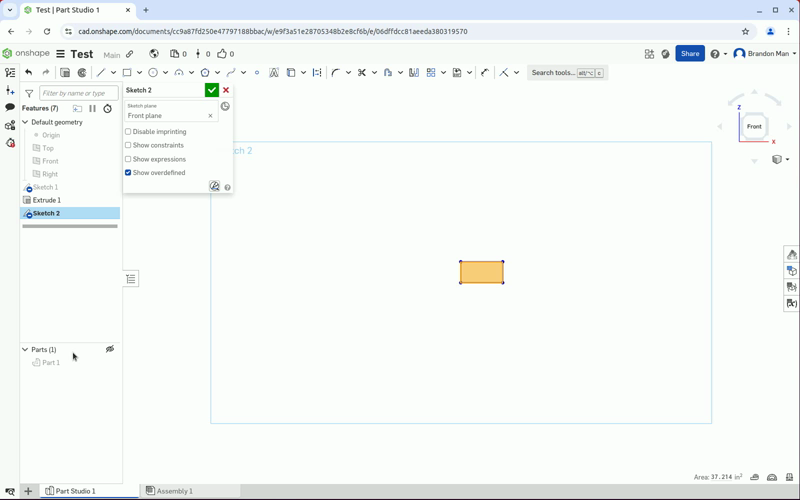
key(shift+e)
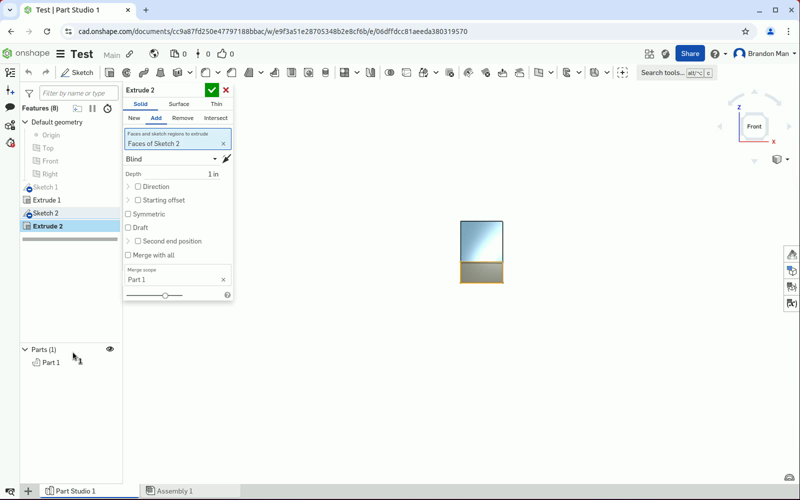
mouse_move(143, 106)
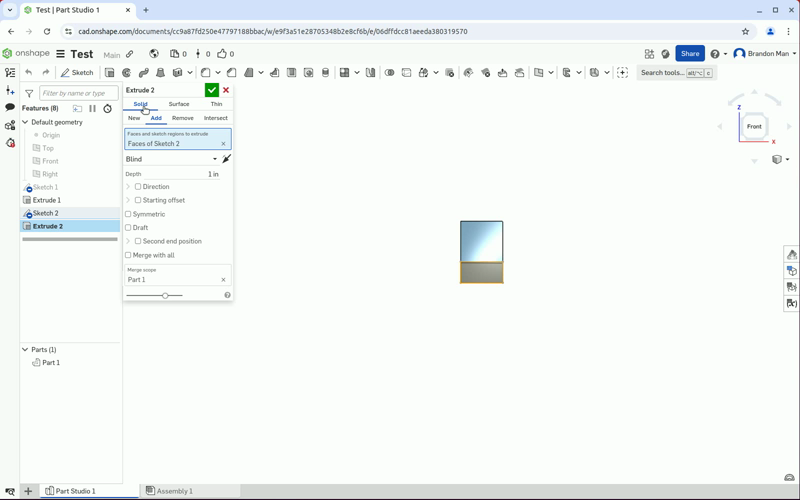
click(143, 106)
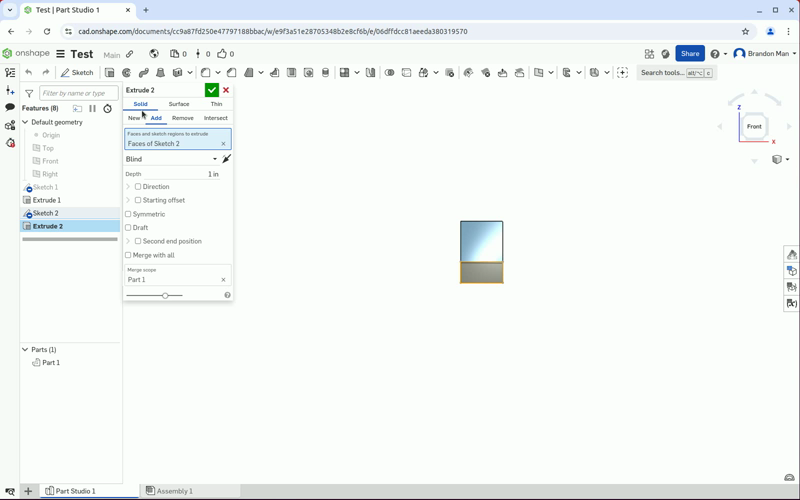
mouse_move(137, 120)
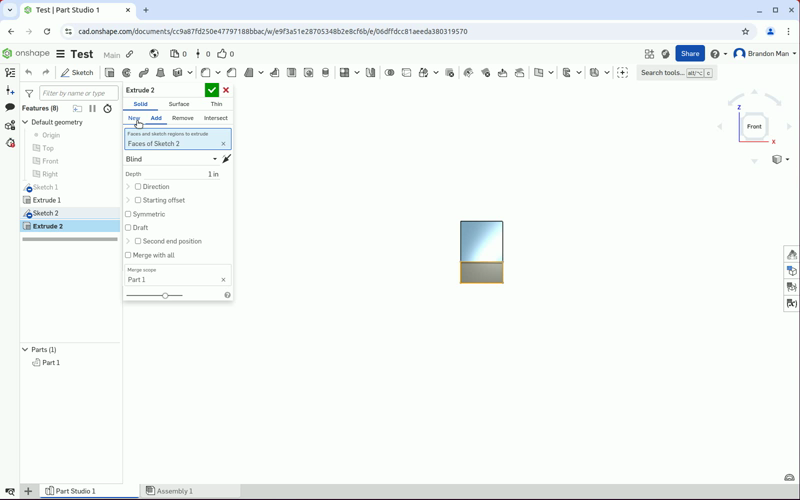
click(137, 120)
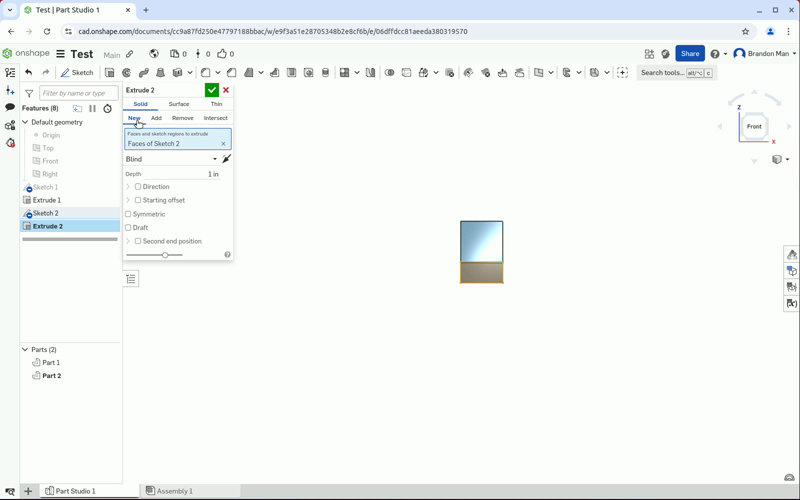
key(tab, 4)
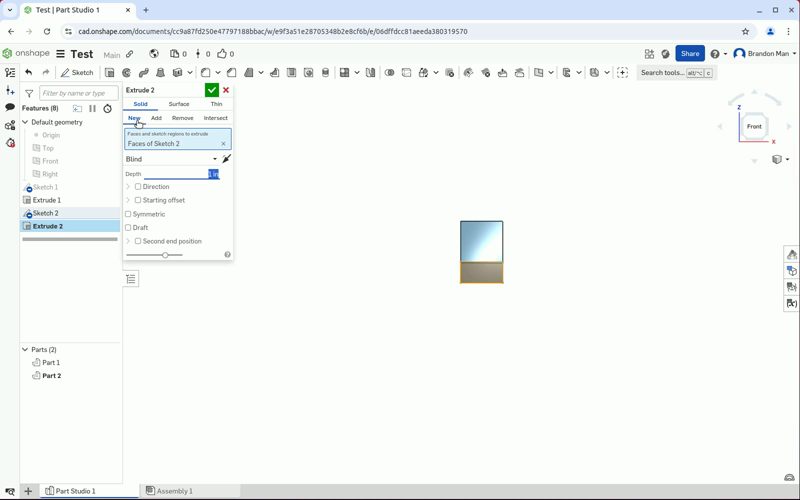
text(8.425)
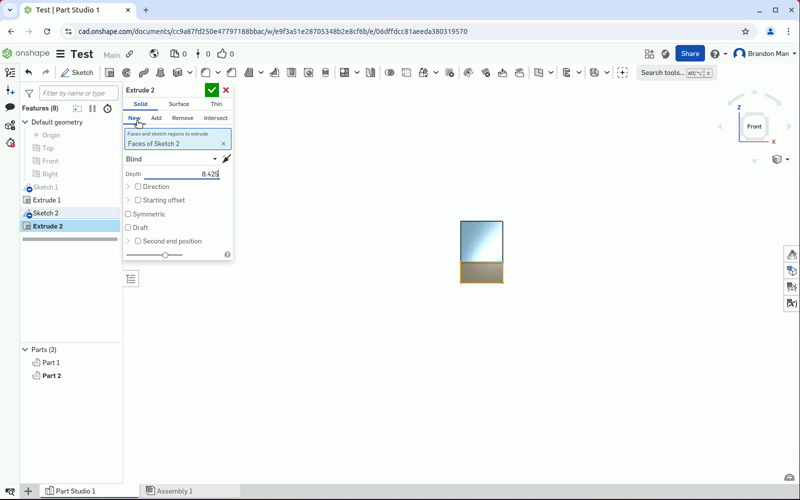
key(enter)
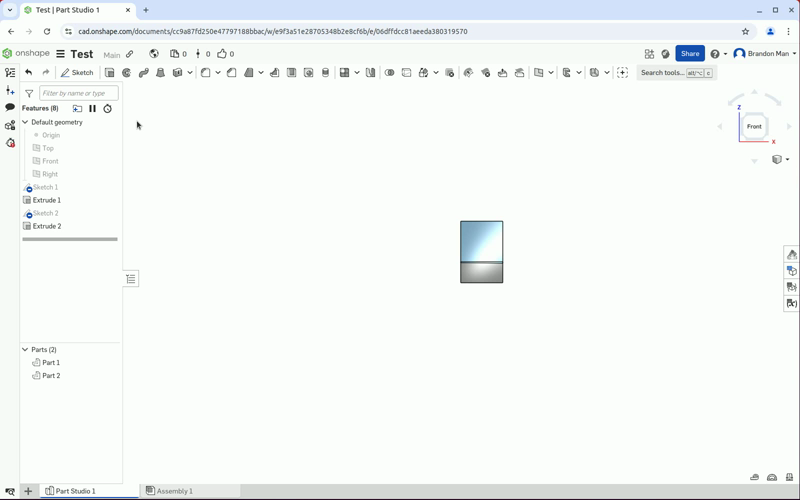
key(shift+h)
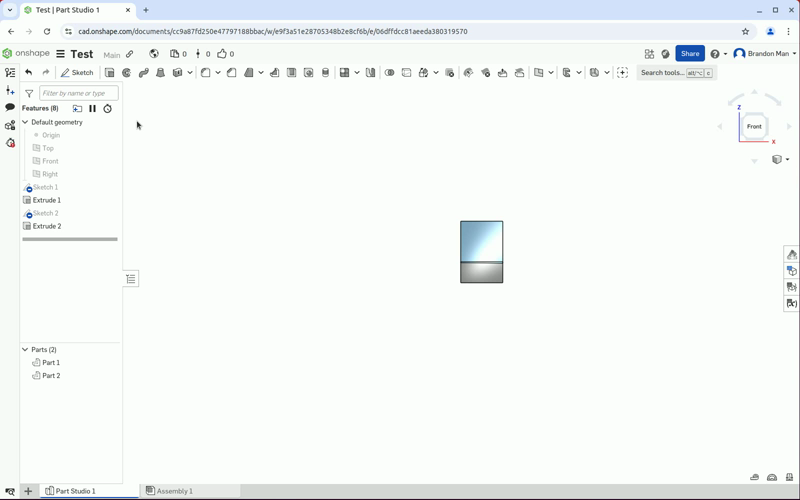
key(shift+h)
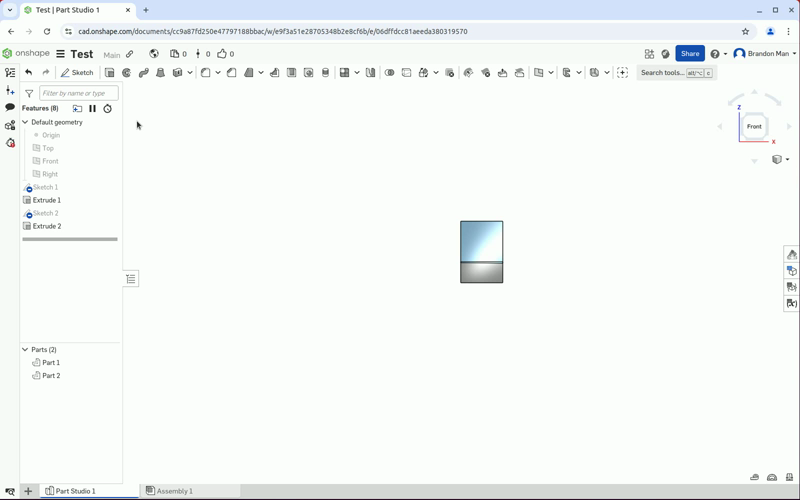
mouse_move(73, 189)
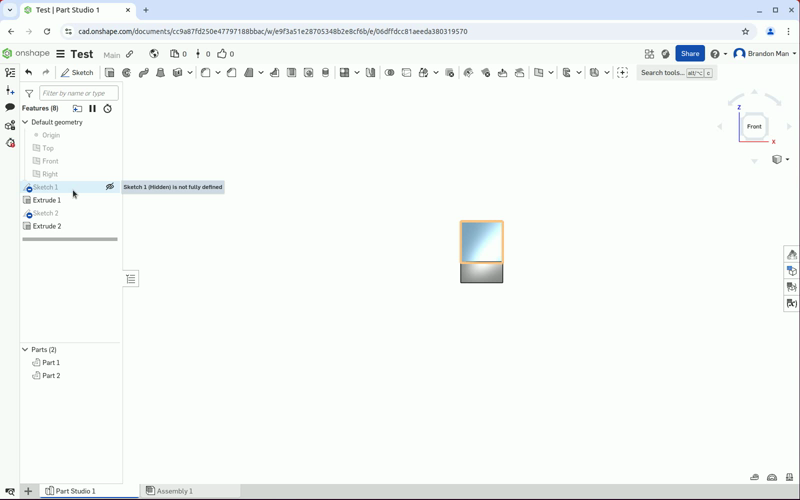
click(73, 189)
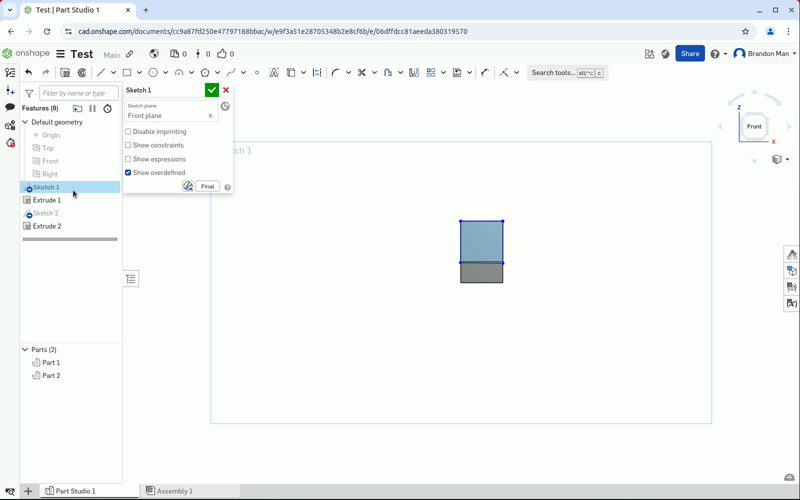
mouse_move(229, 92)
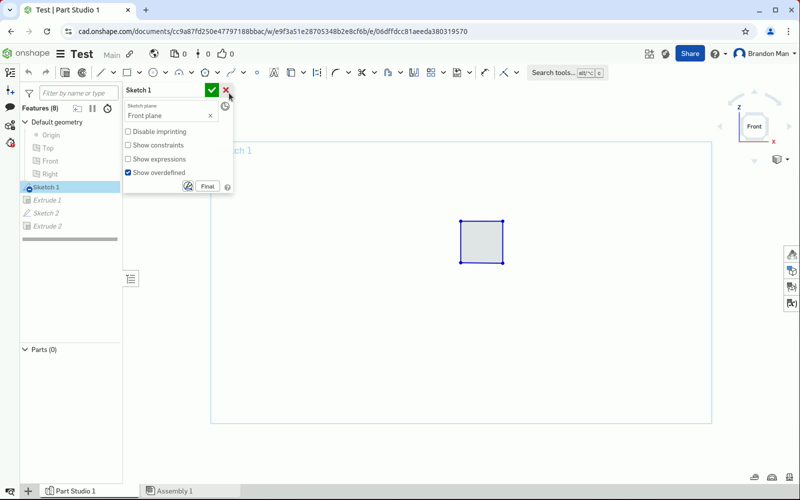
click(229, 92)
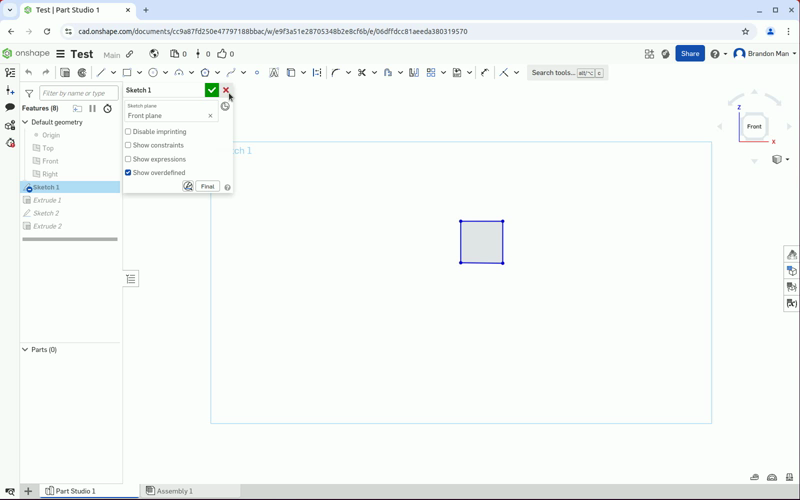
key(shift+s)
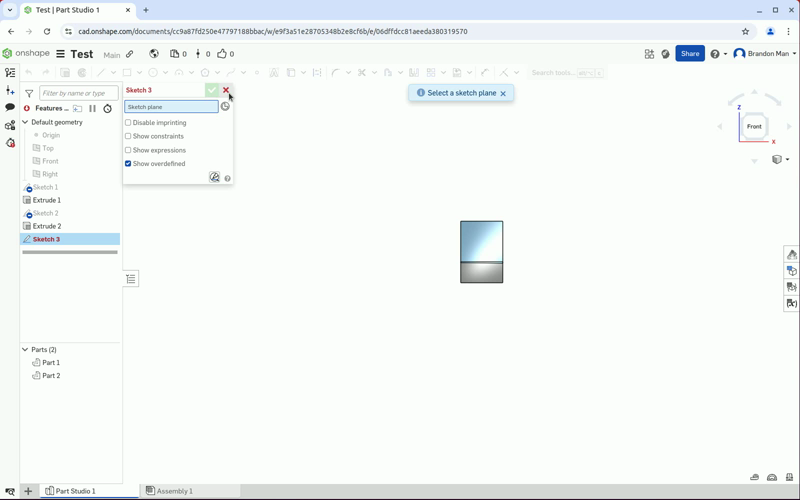
mouse_move(73, 163)
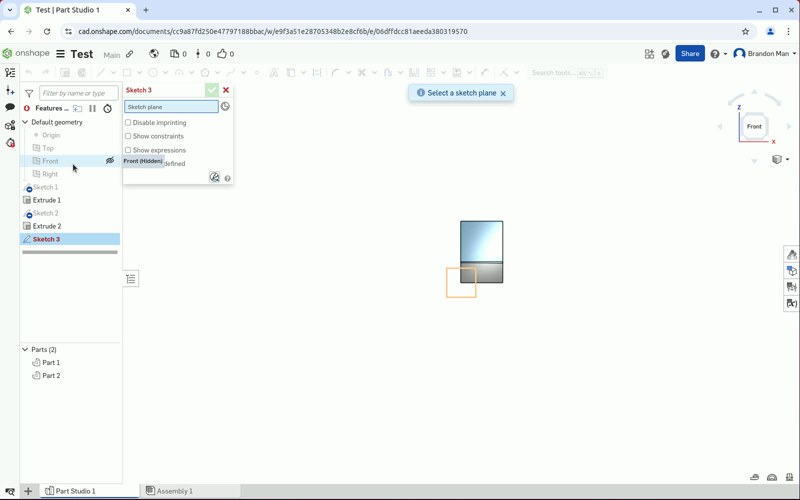
click(73, 163)
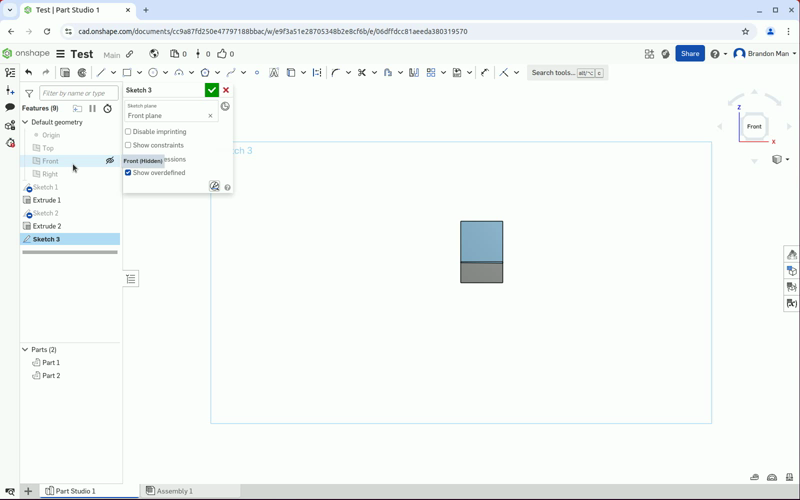
mouse_move(73, 352)
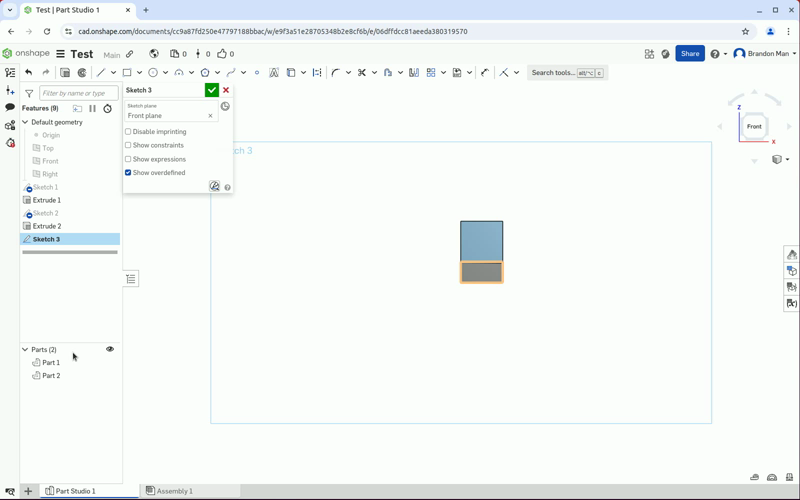
key(y)
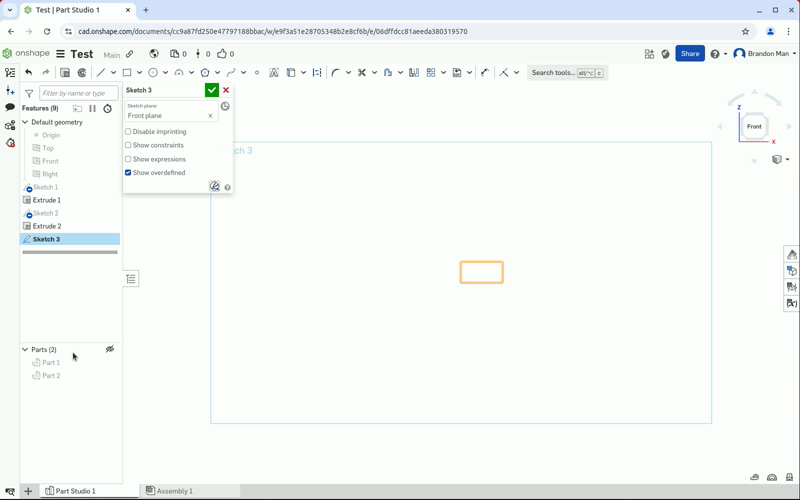
key(l)
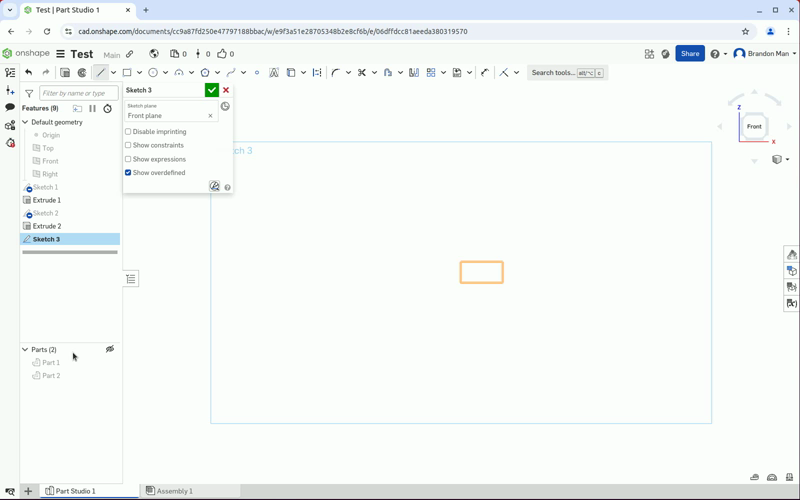
key_down(shift)
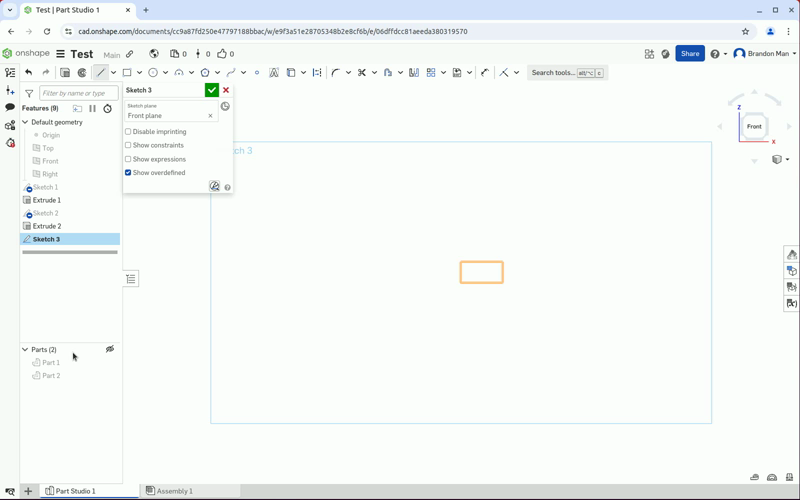
mouse_move(501, 282)
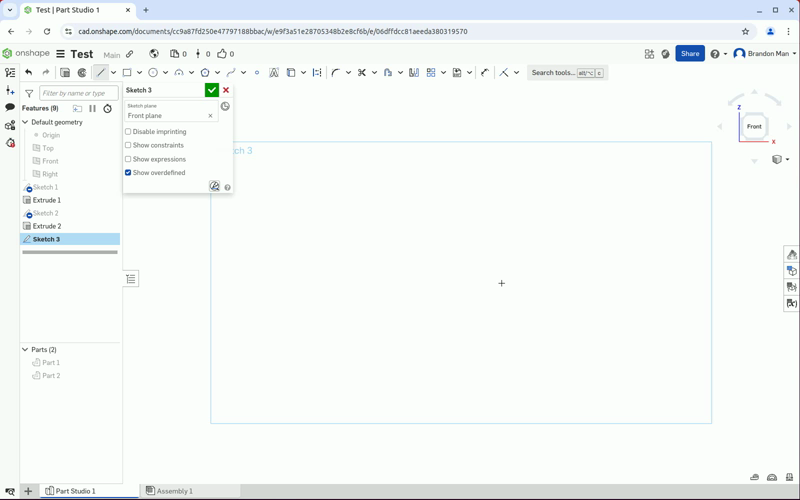
click(501, 282)
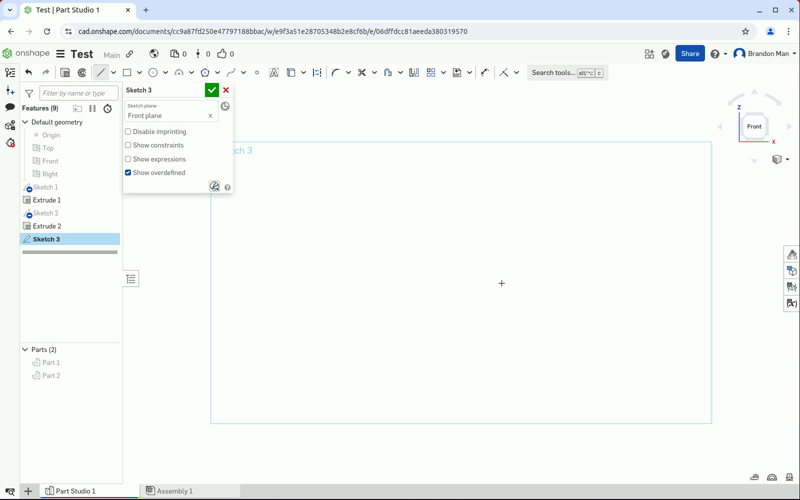
key_up(shift)
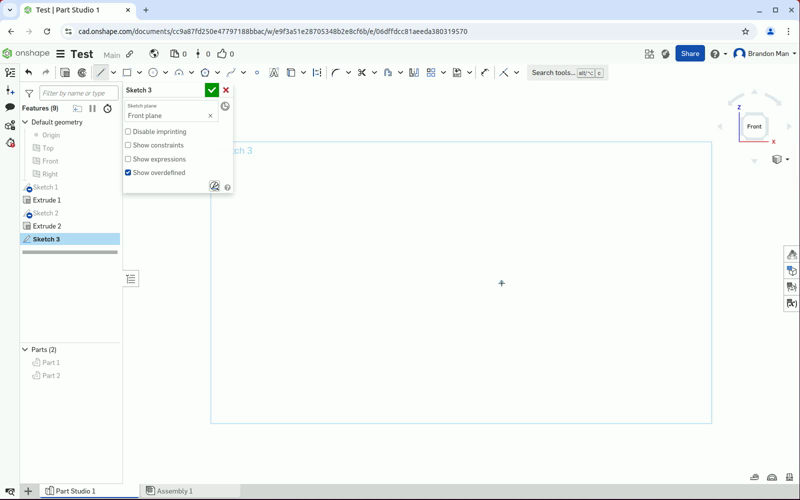
key_down(shift)
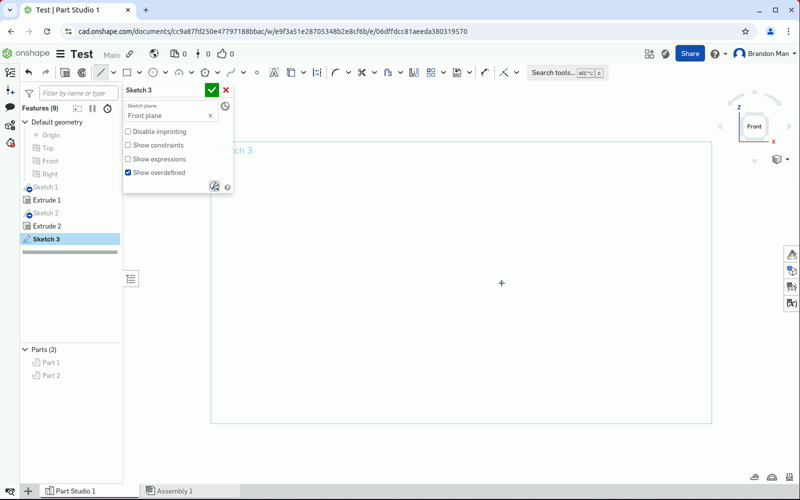
mouse_move(573, 282)
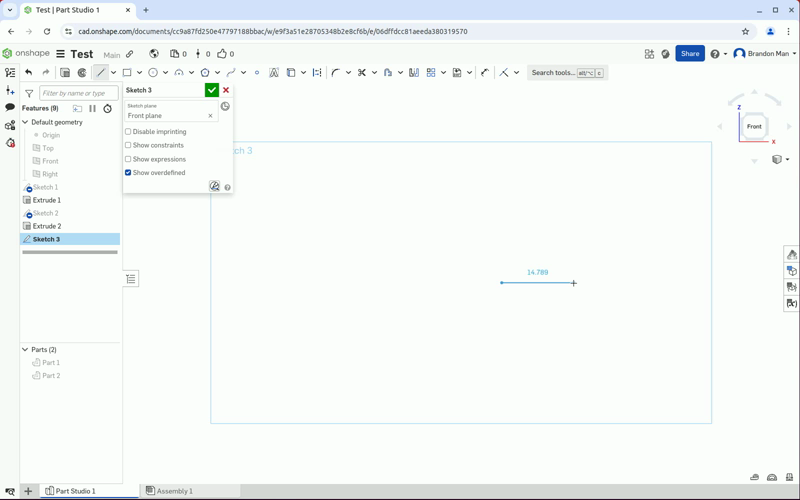
click(573, 282)
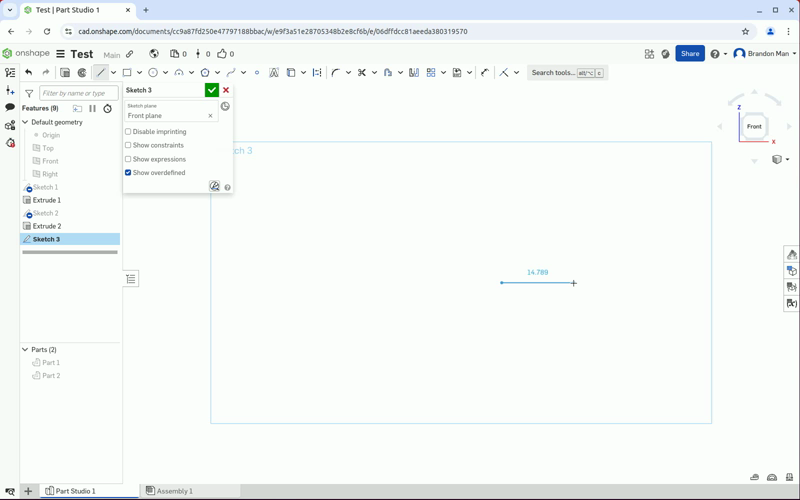
key_up(shift)
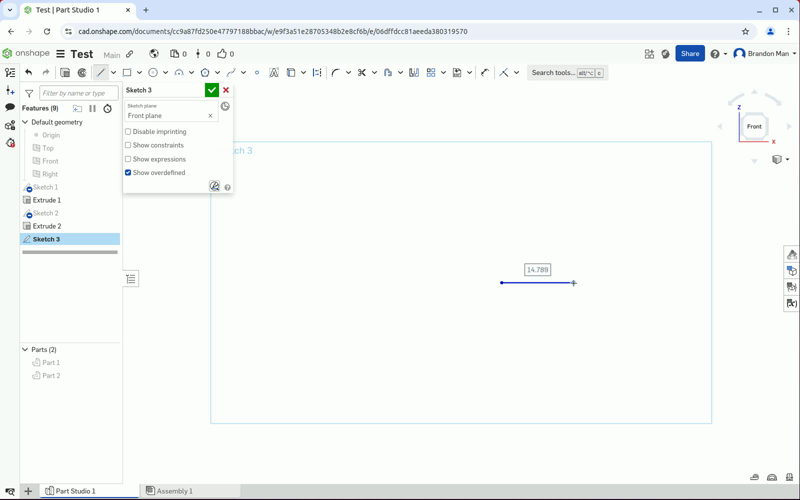
key_down(shift)
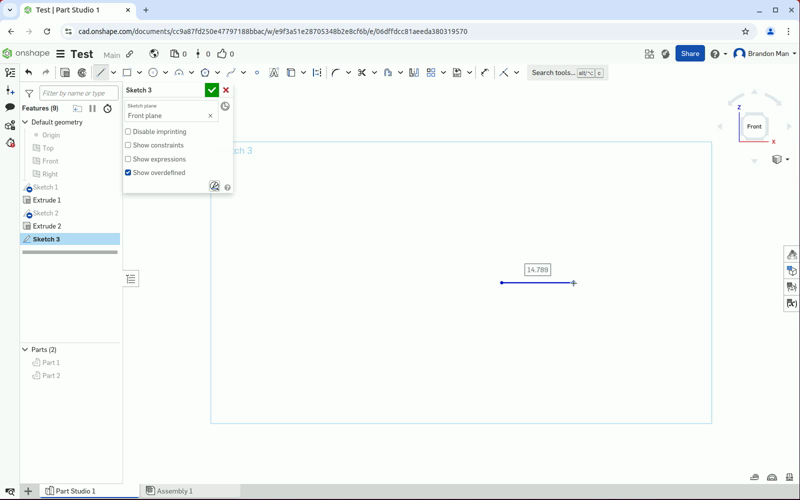
mouse_move(589, 282)
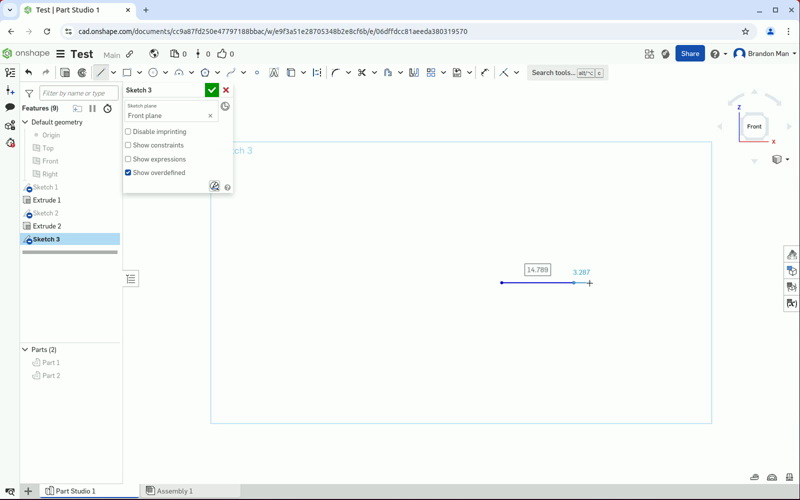
mouse_move(573, 262)
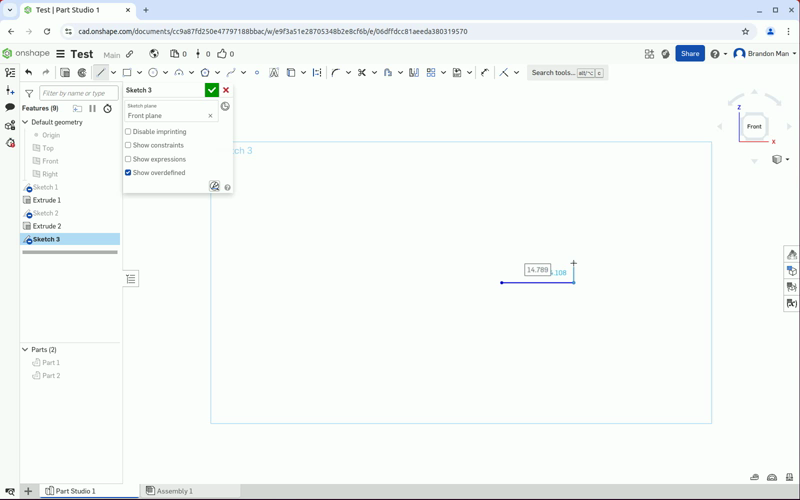
click(573, 262)
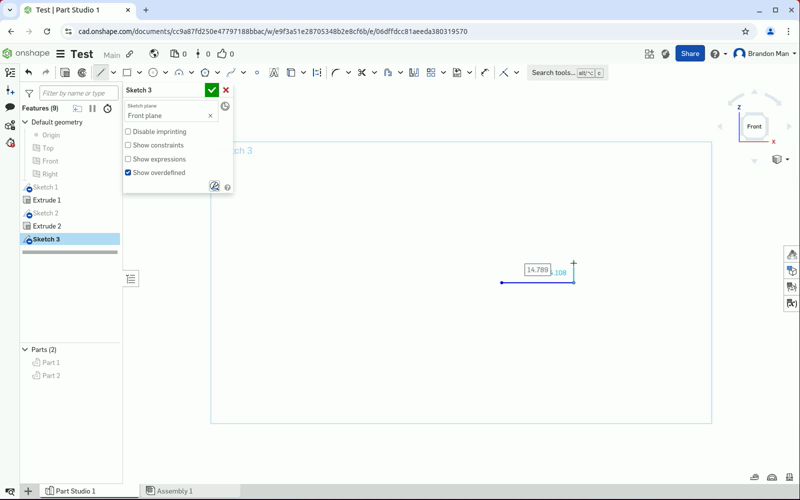
key_up(shift)
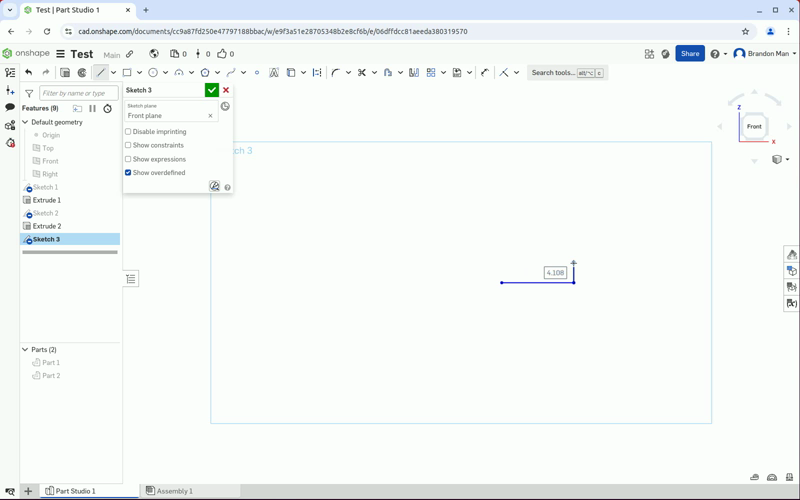
key_down(shift)
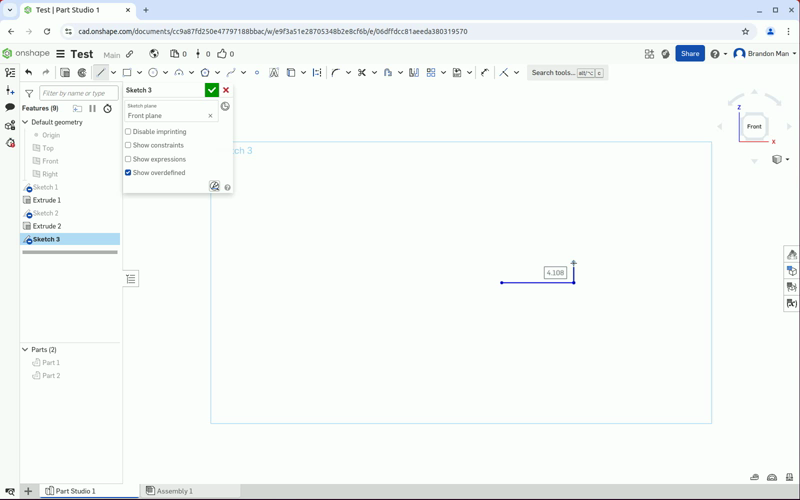
mouse_move(501, 262)
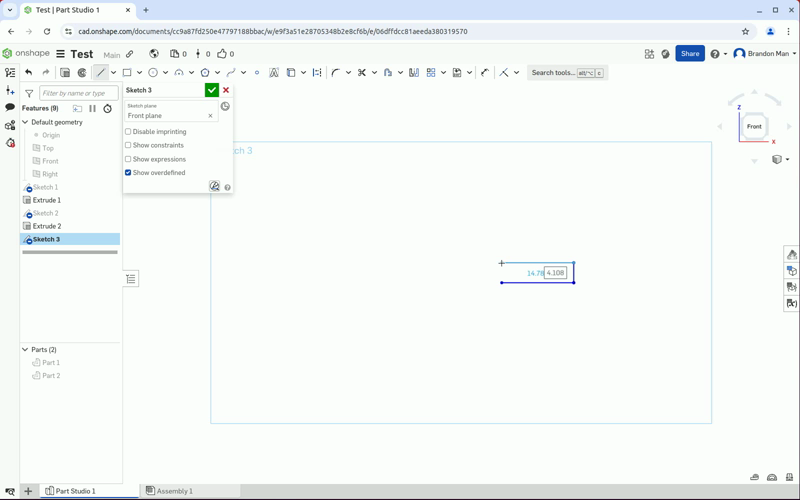
click(501, 262)
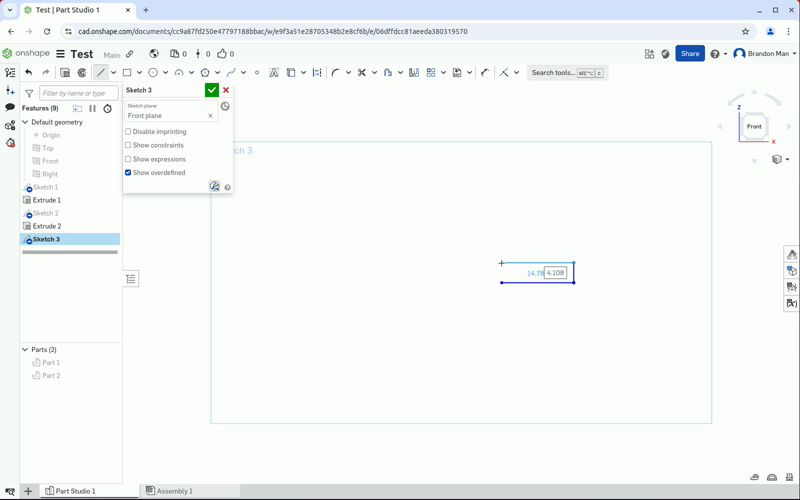
key_up(shift)
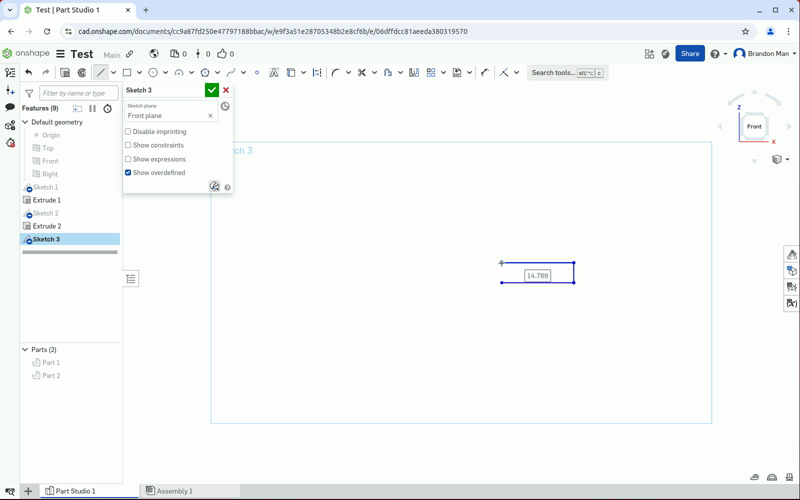
mouse_move(531, 262)
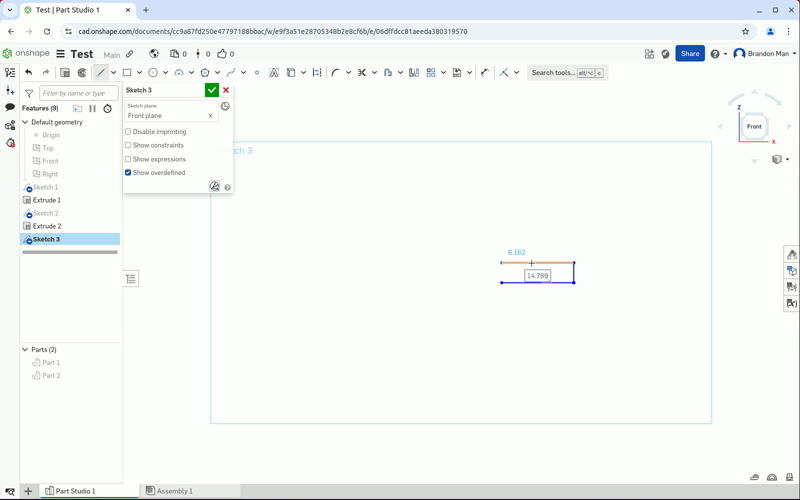
key_down(shift)
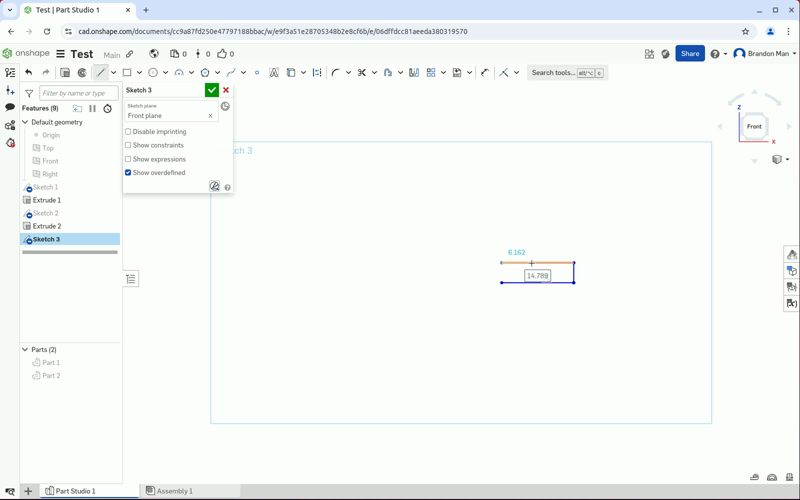
mouse_move(501, 282)
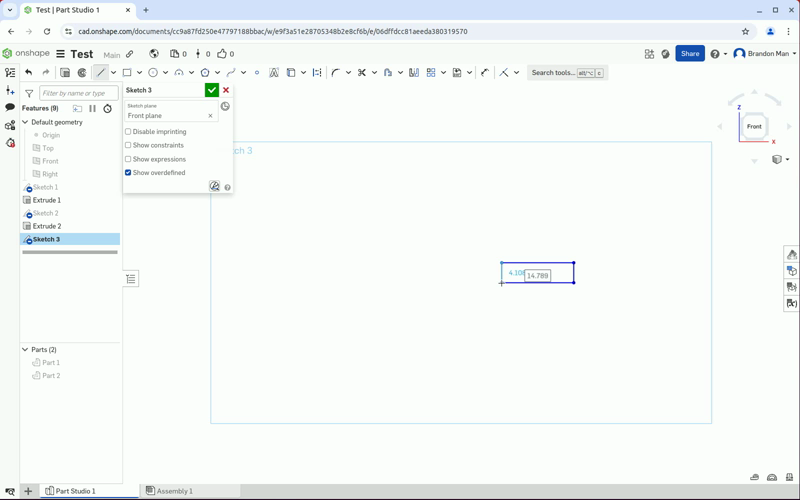
key_up(shift)
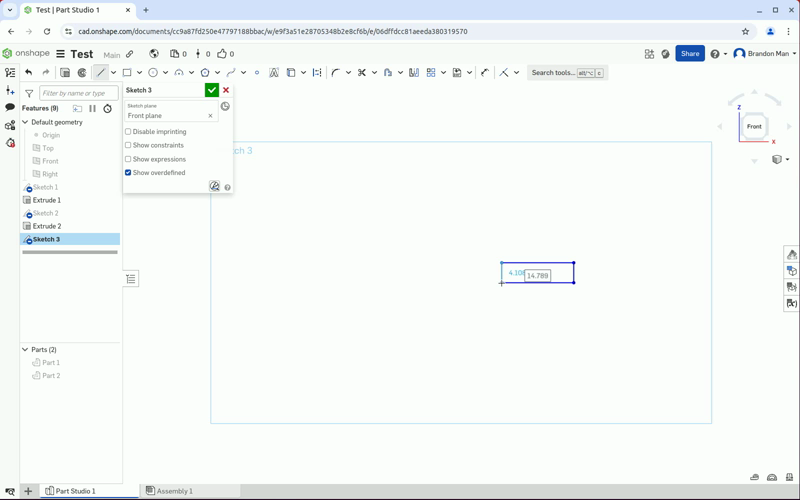
click(501, 282)
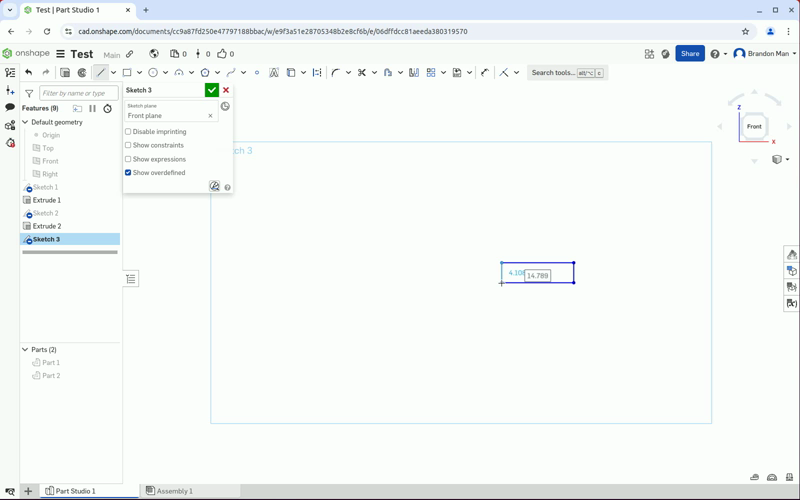
key(esc)
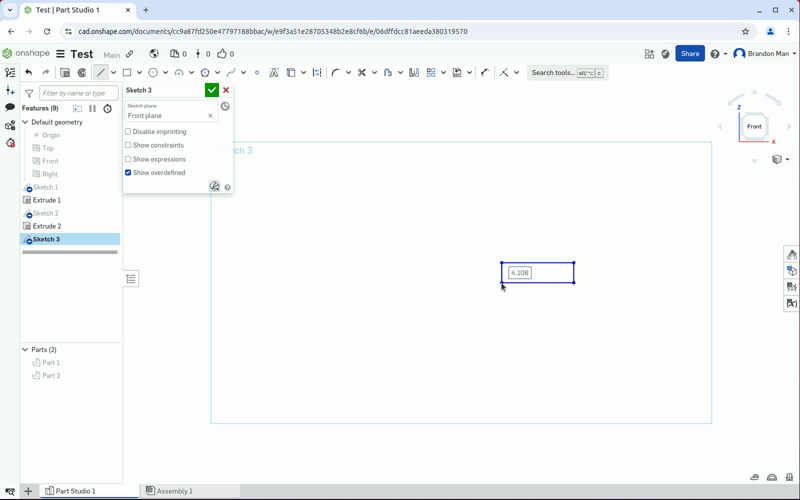
mouse_move(504, 274)
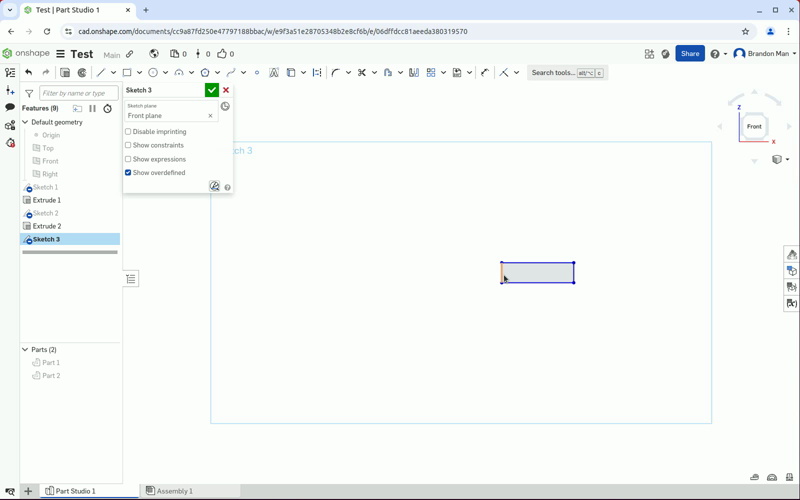
scroll(6)
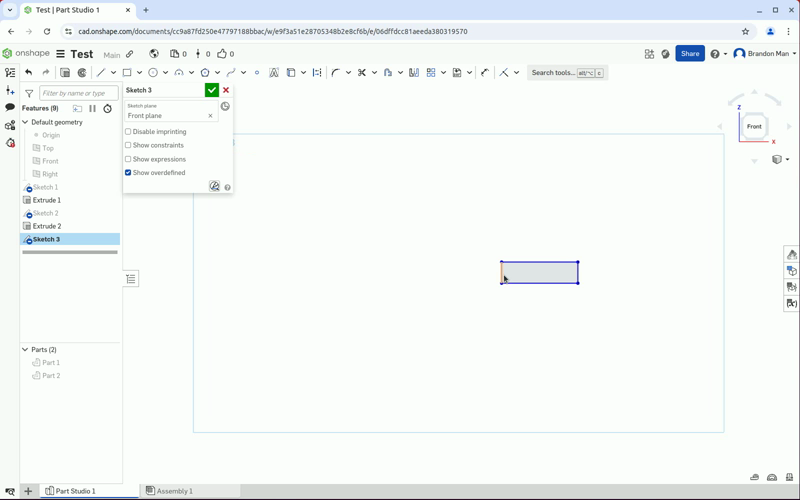
scroll(6)
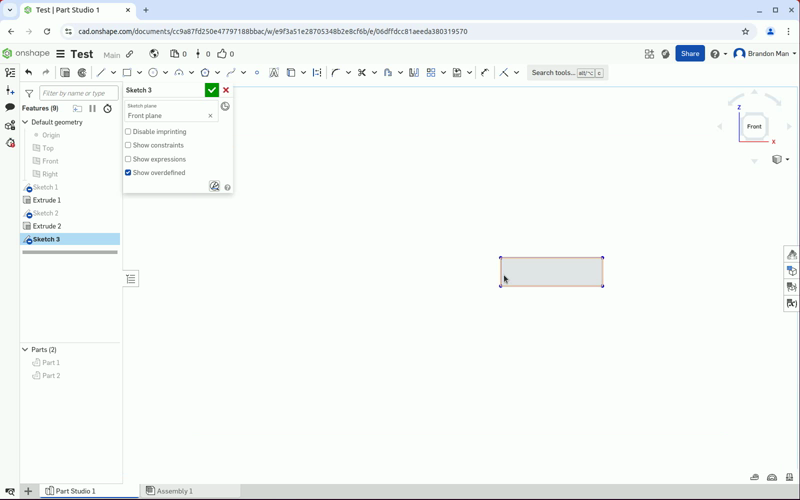
scroll(6)
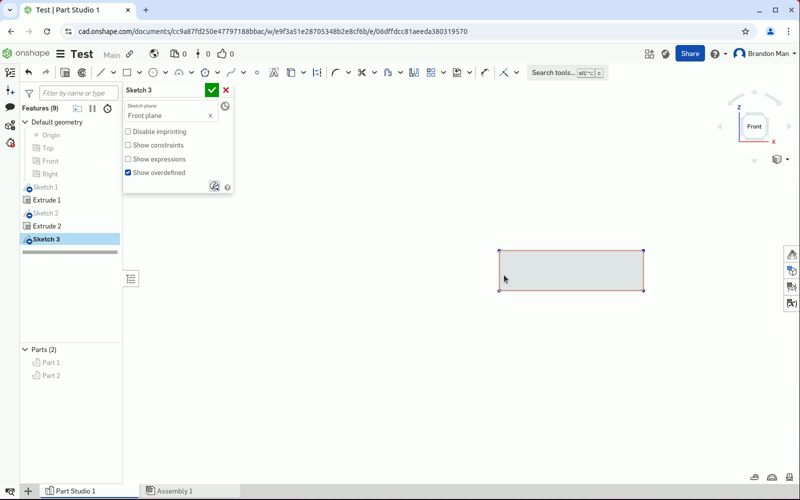
scroll(6)
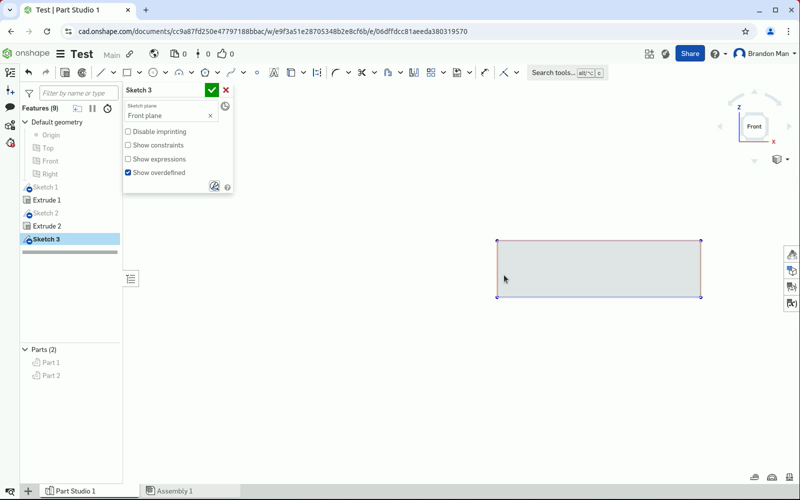
scroll(6)
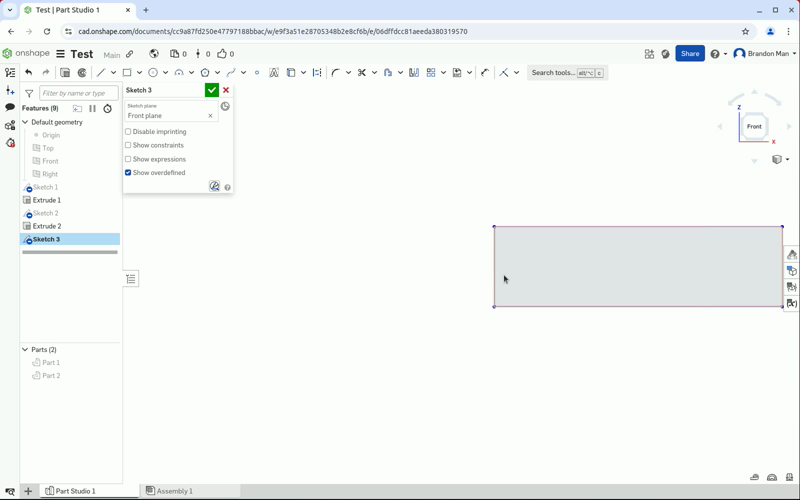
scroll(6)
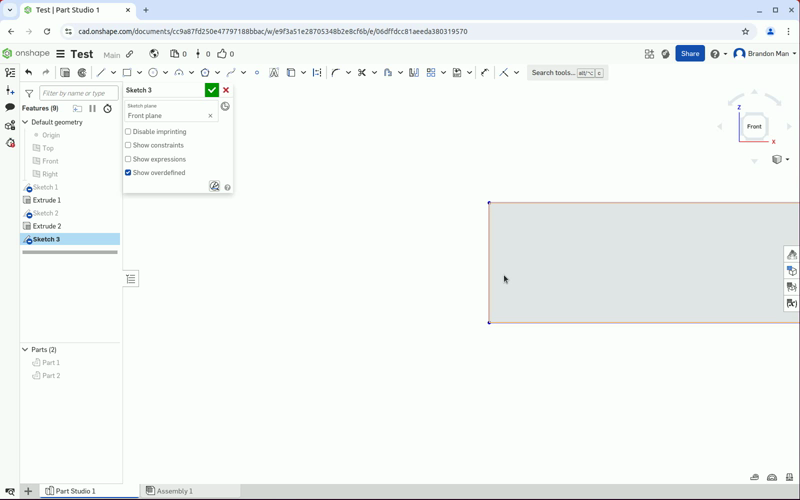
scroll(6)
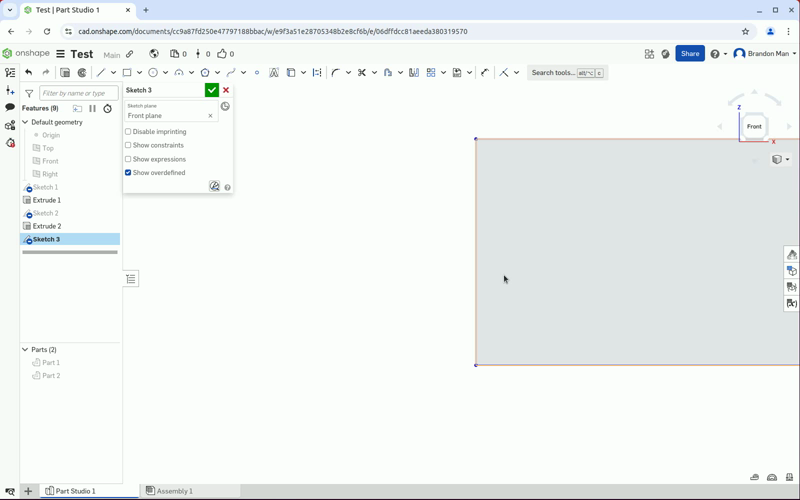
click(504, 274)
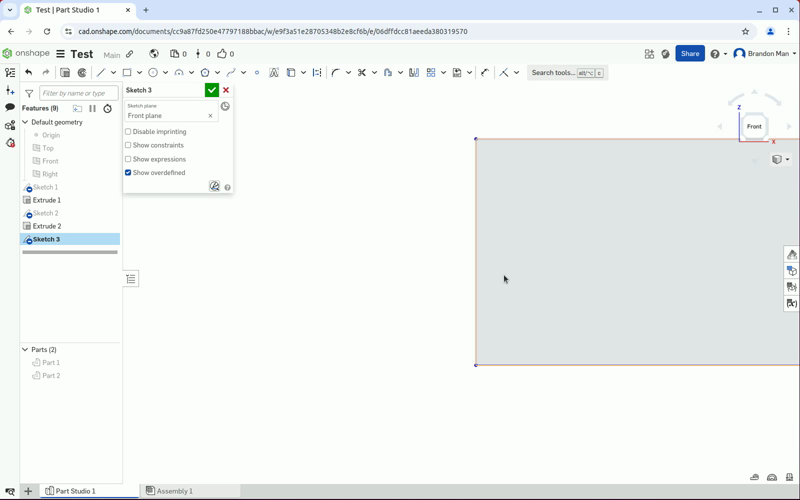
scroll(-6)
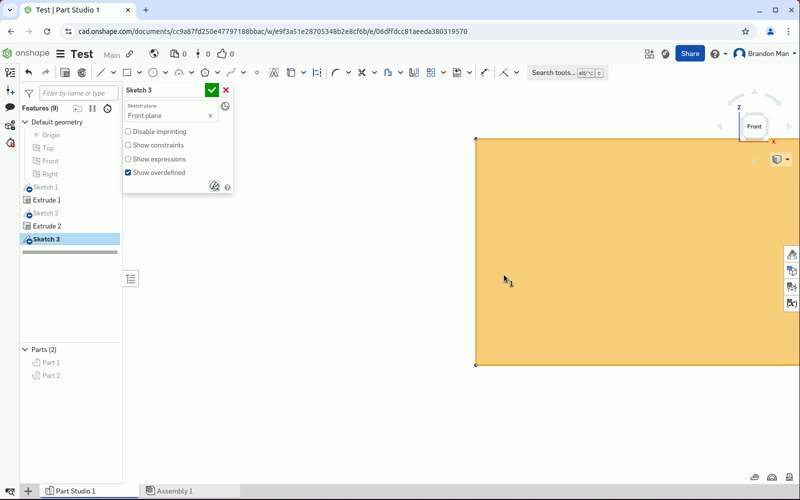
scroll(-6)
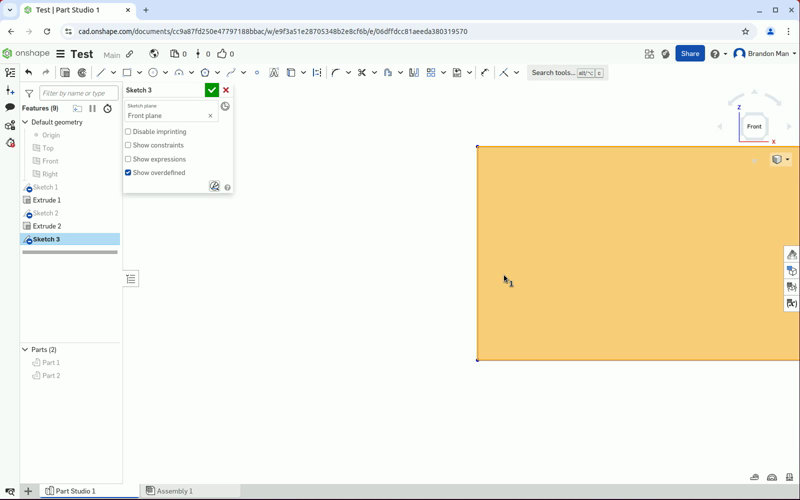
scroll(-6)
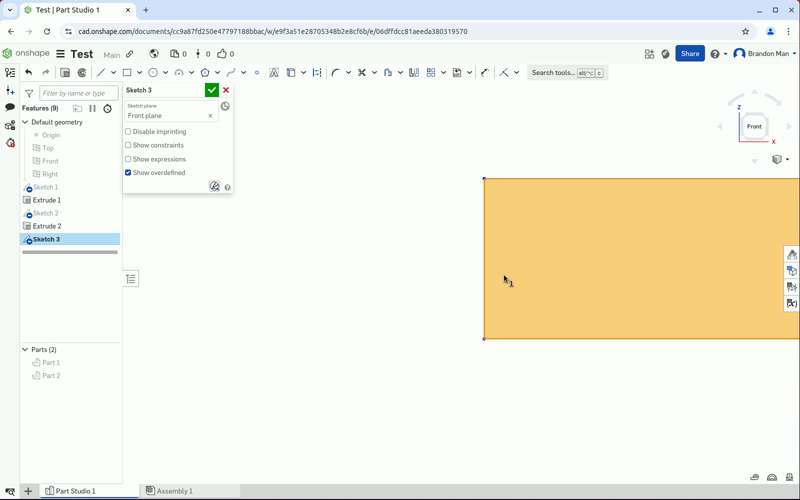
scroll(-6)
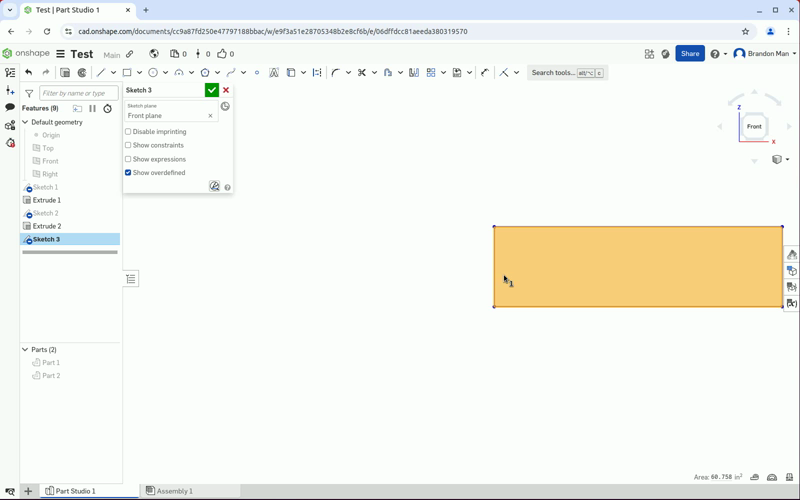
scroll(-6)
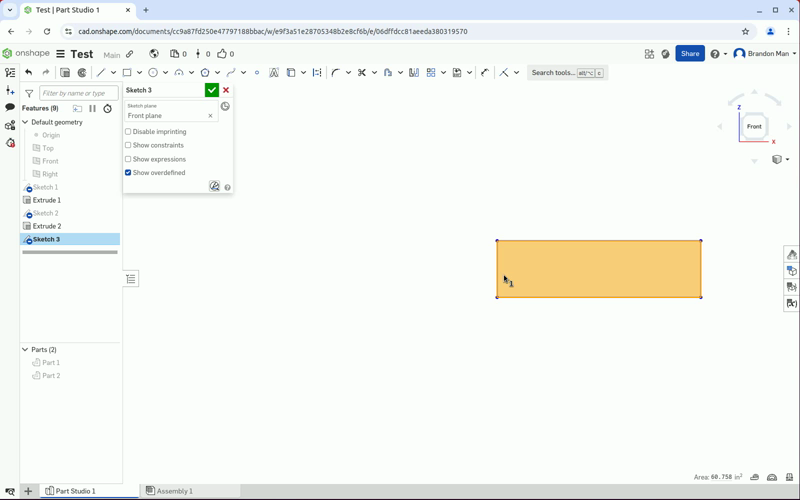
scroll(-6)
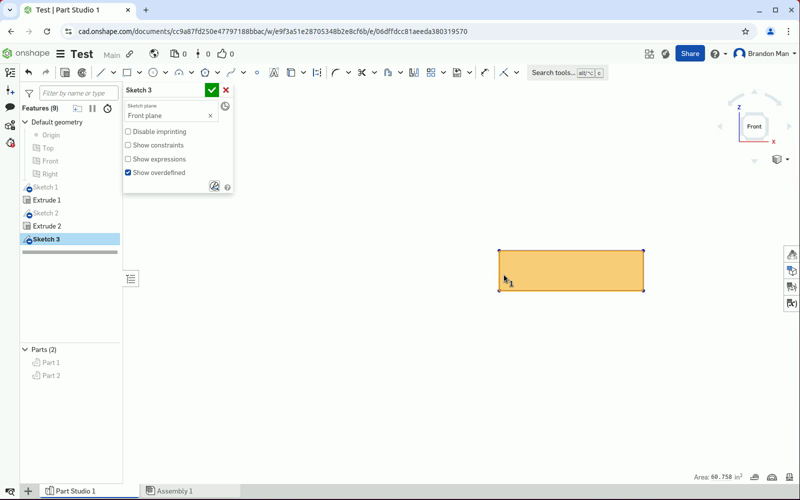
scroll(-6)
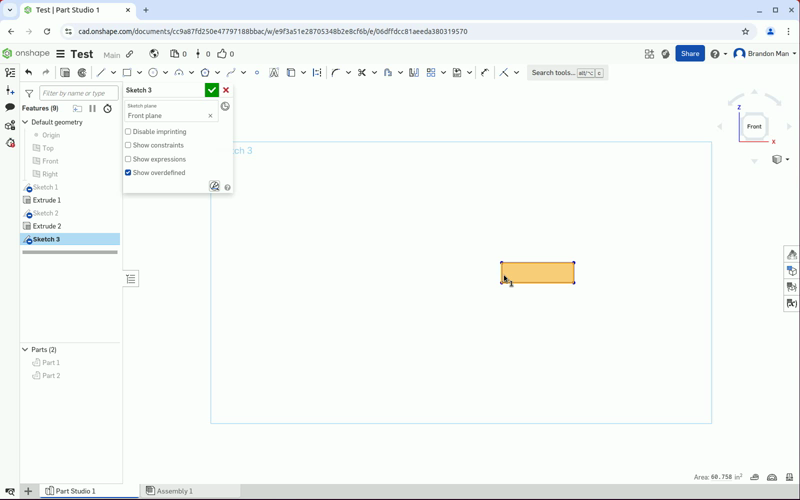
mouse_move(73, 352)
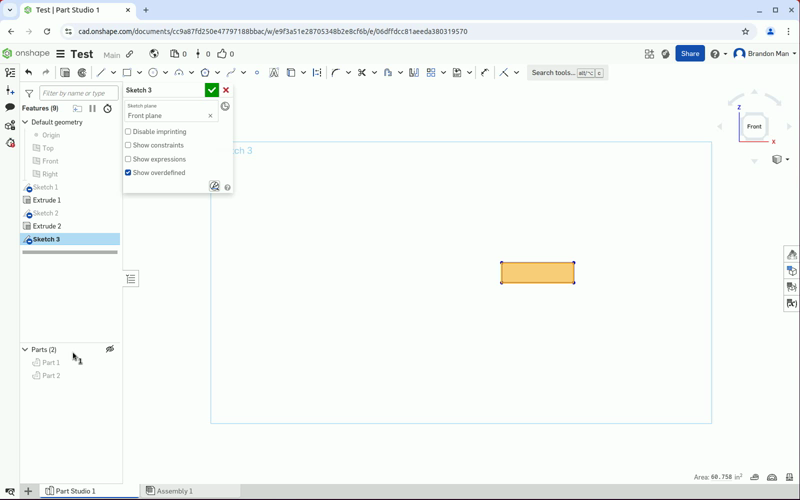
key(shift+y)
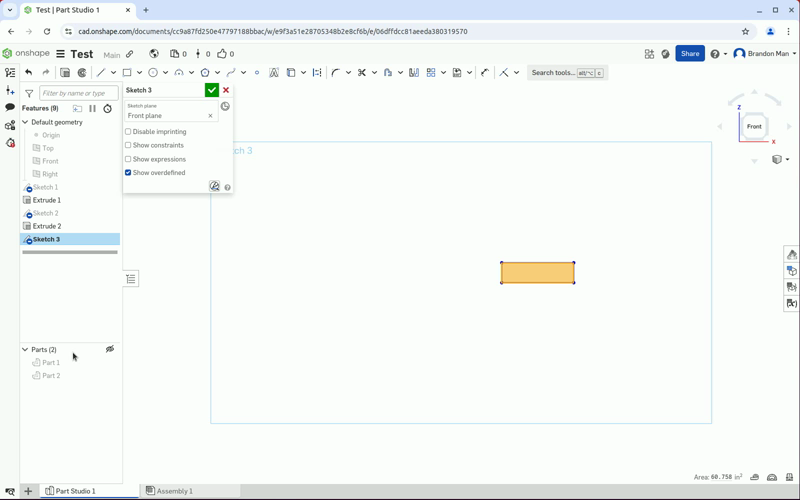
key(shift+e)
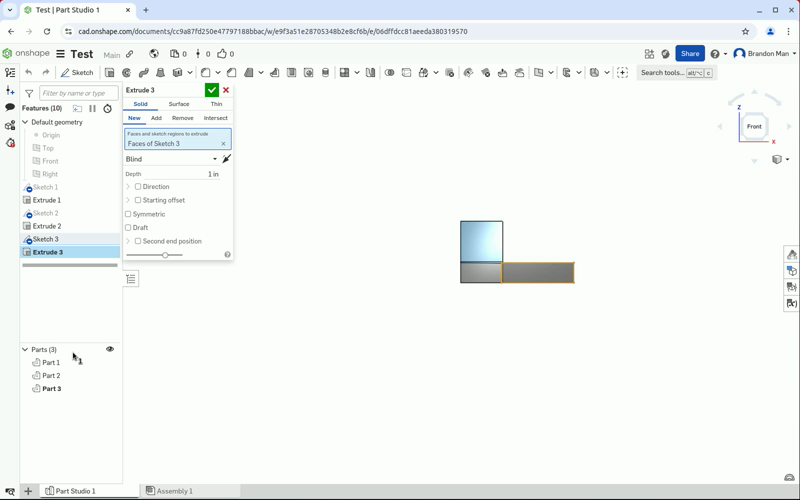
mouse_move(143, 106)
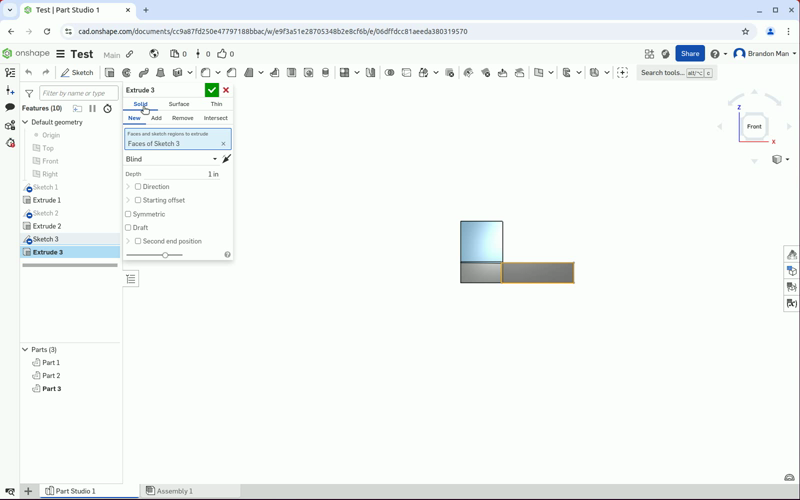
click(143, 106)
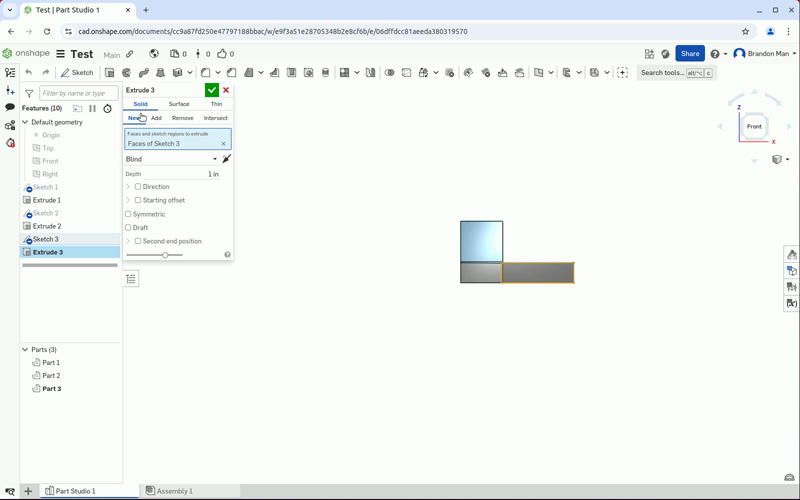
mouse_move(137, 120)
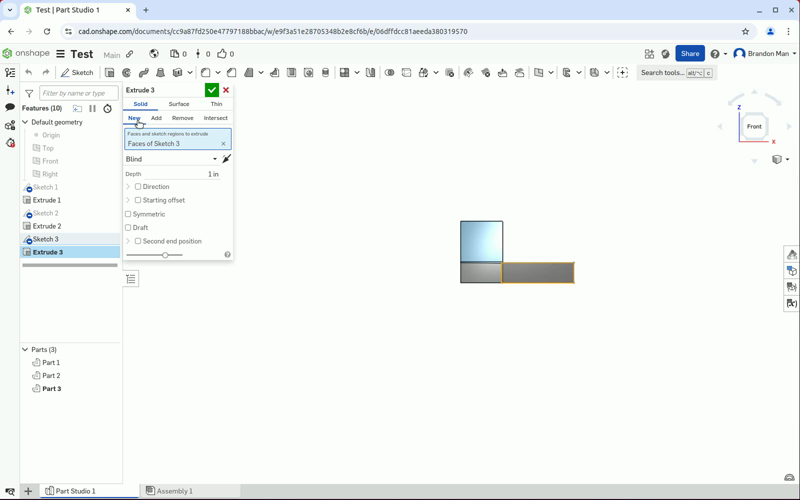
click(137, 120)
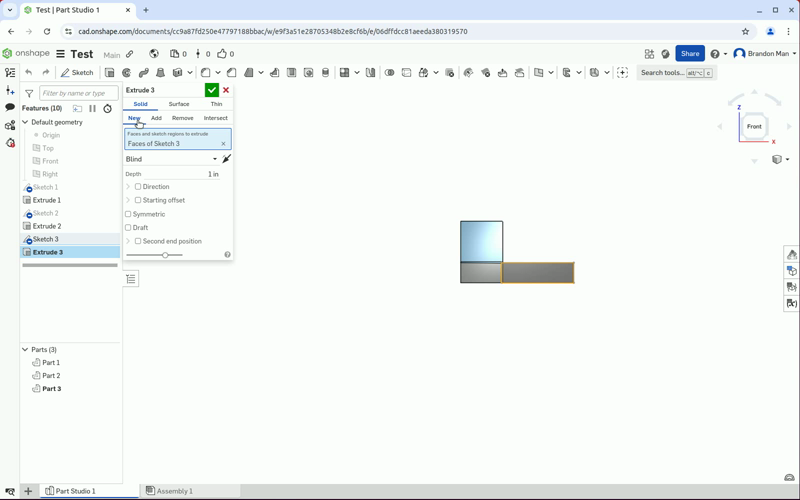
key(tab, 4)
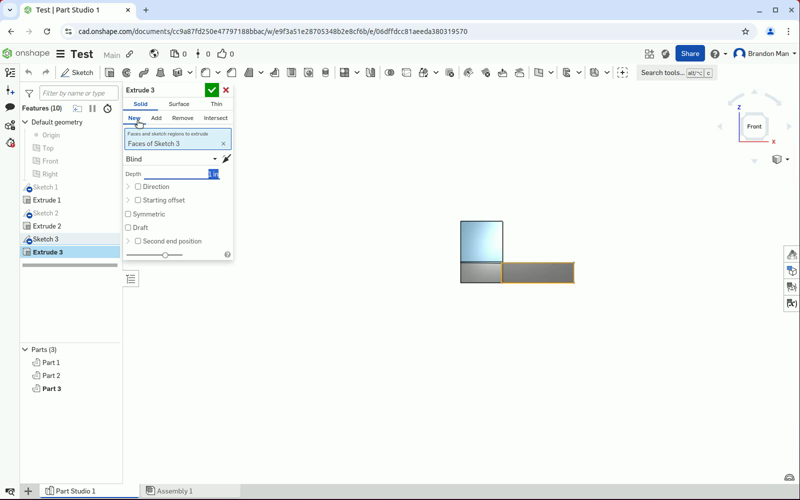
text(8.425)
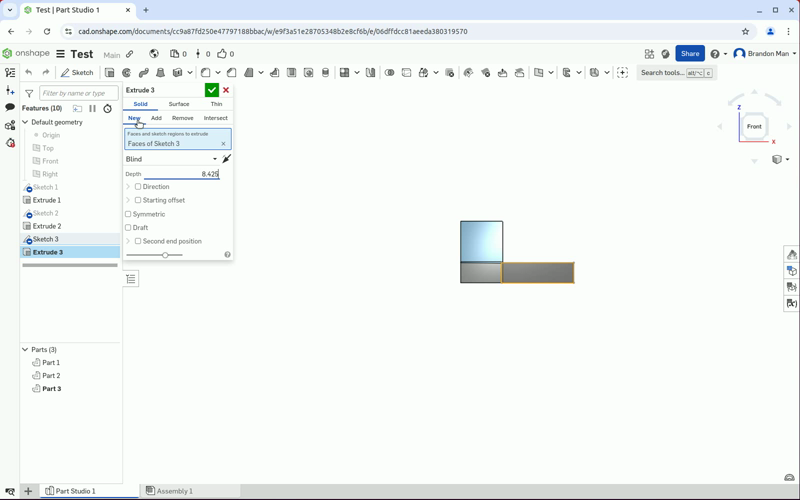
key(enter)
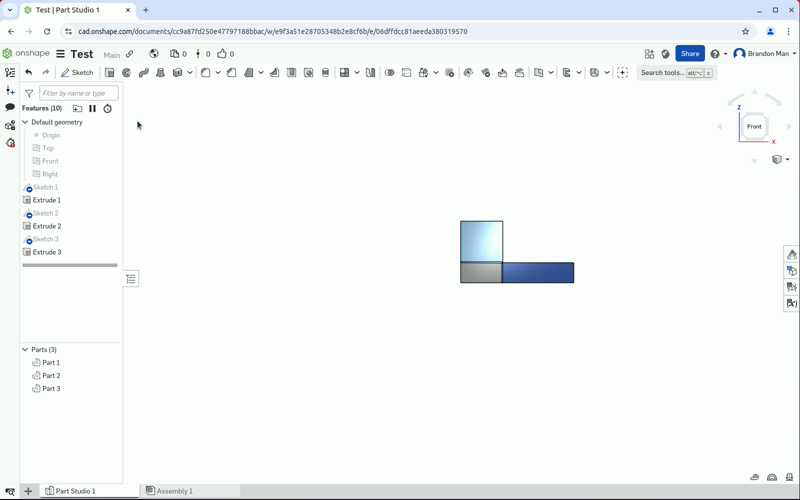
key(shift+h)
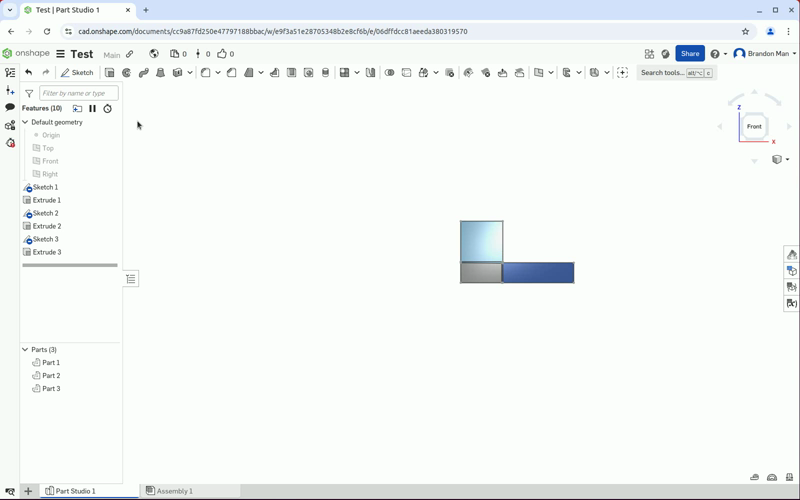
key(shift+h)
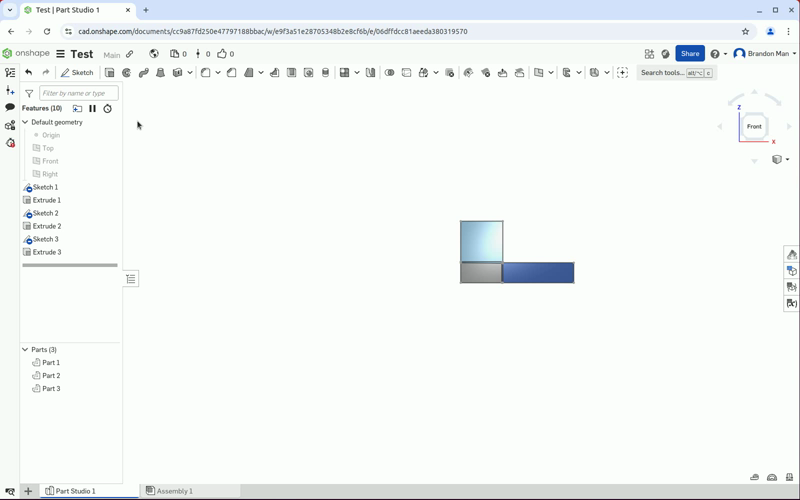
key(shift+7)
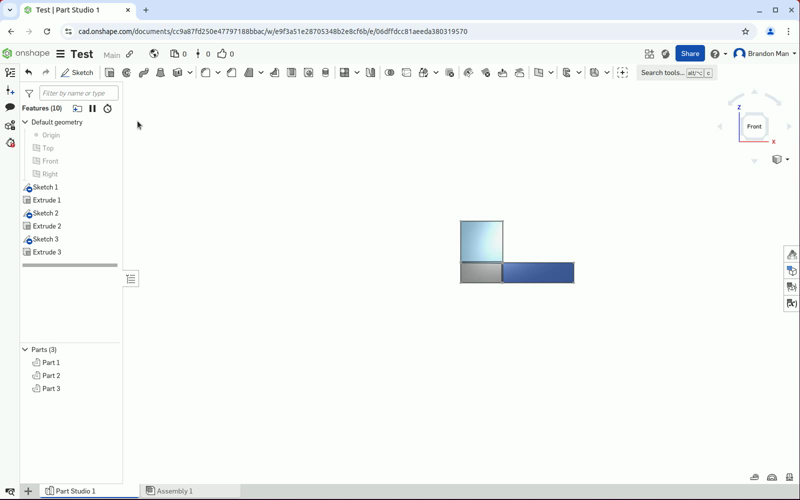
key(left, 2)
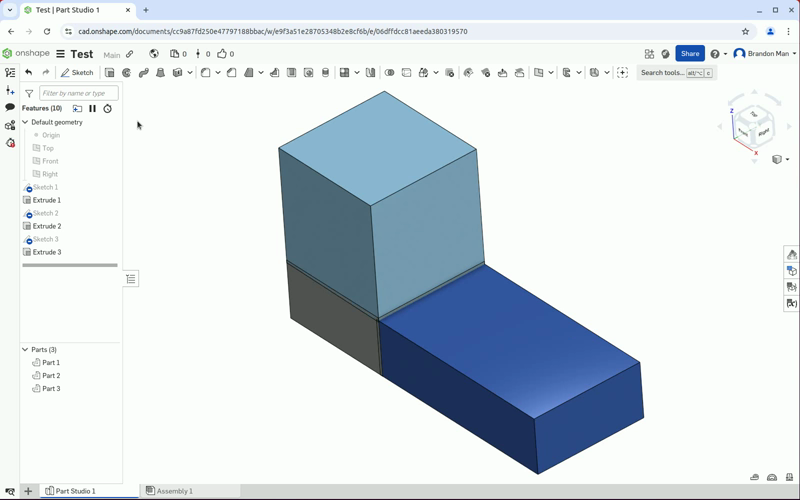
key(down, 2)
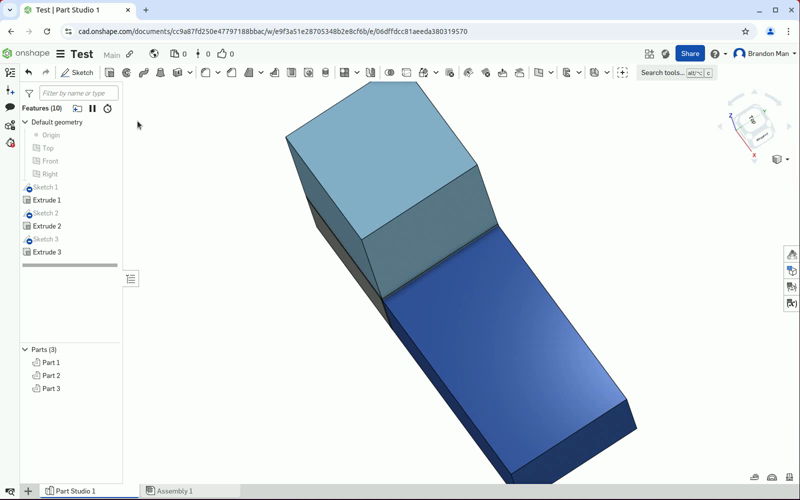
key(up, 2)
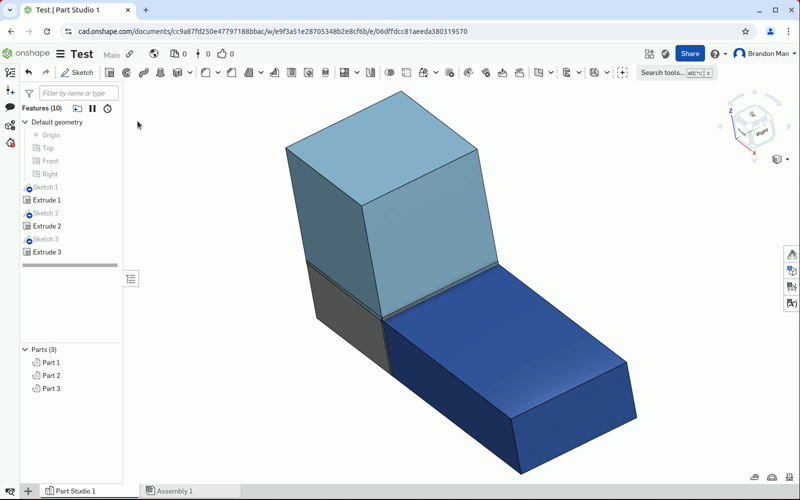
key(right, 2)
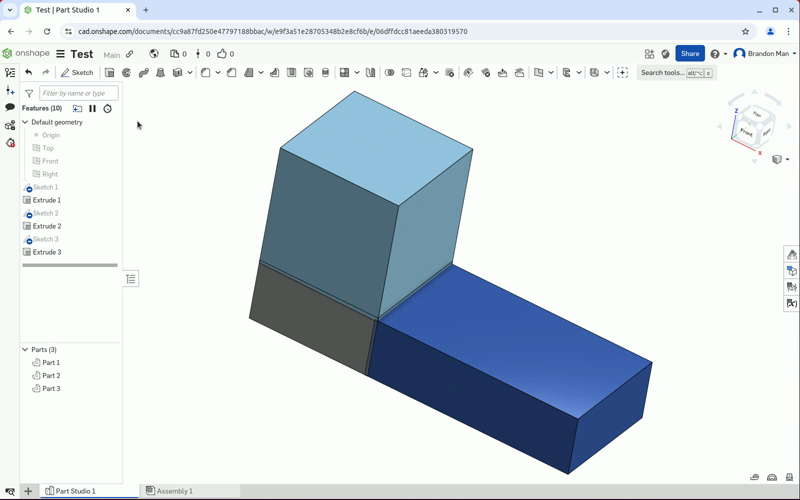
mouse_move(73, 189)
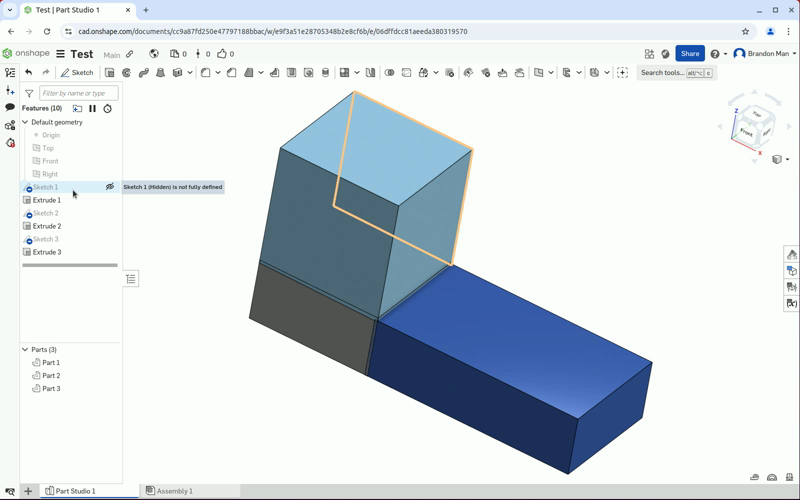
click(73, 189)